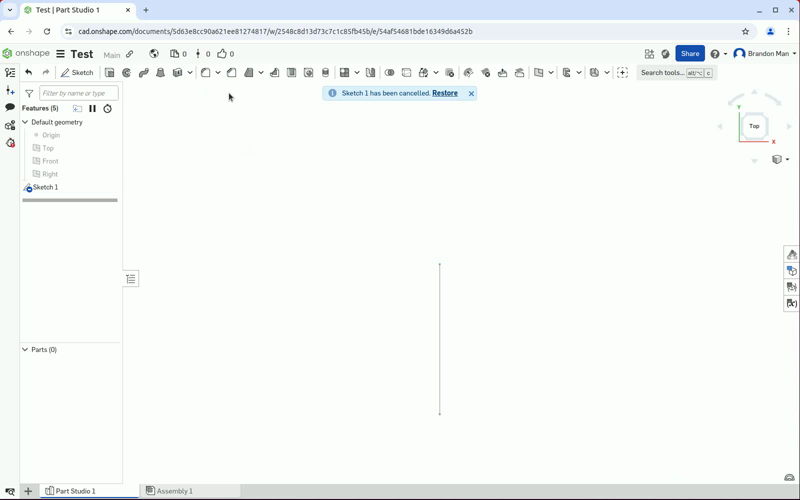
key(shift+h)
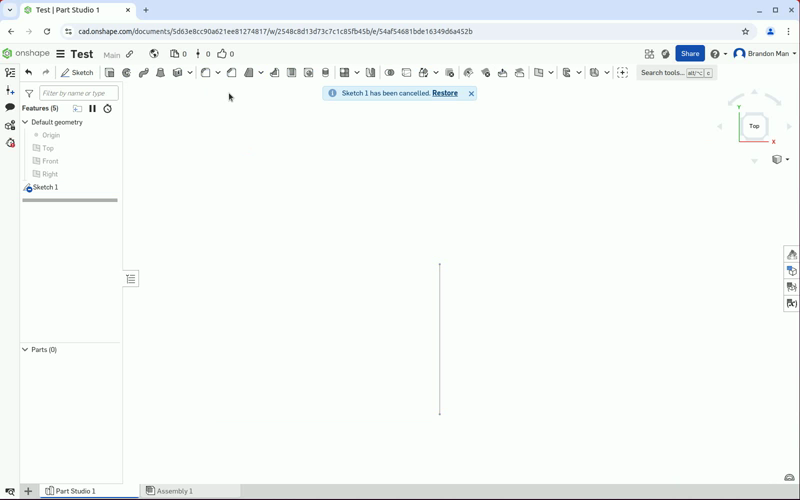
key(shift+s)
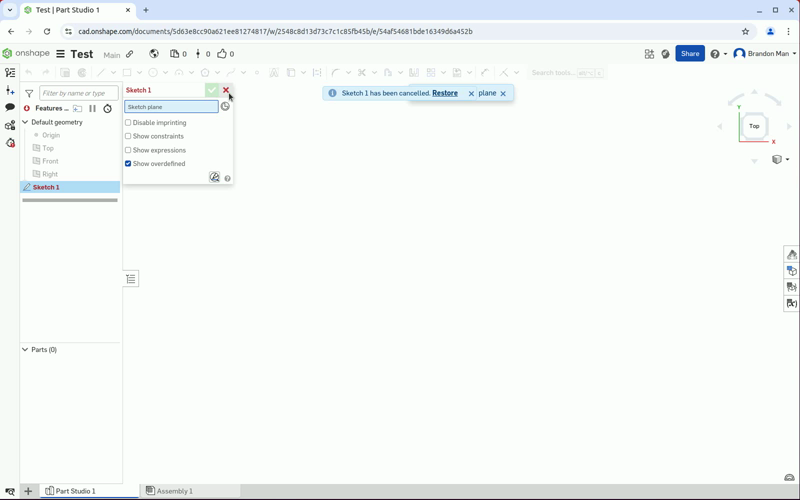
mouse_move(73, 150)
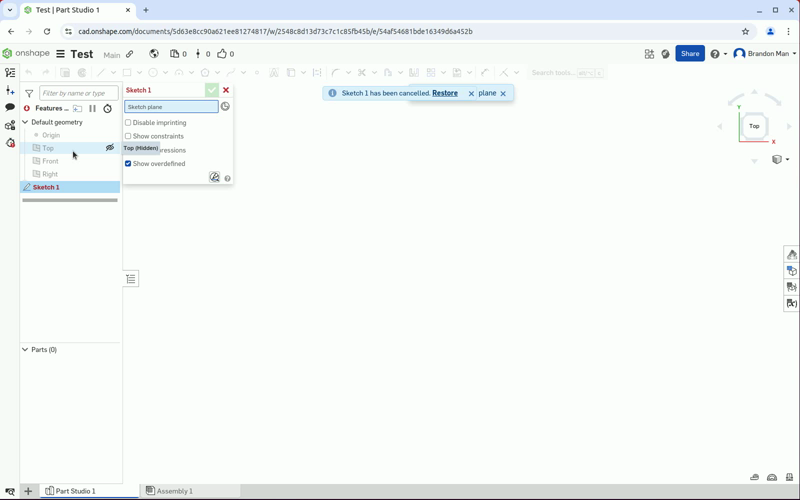
click(73, 150)
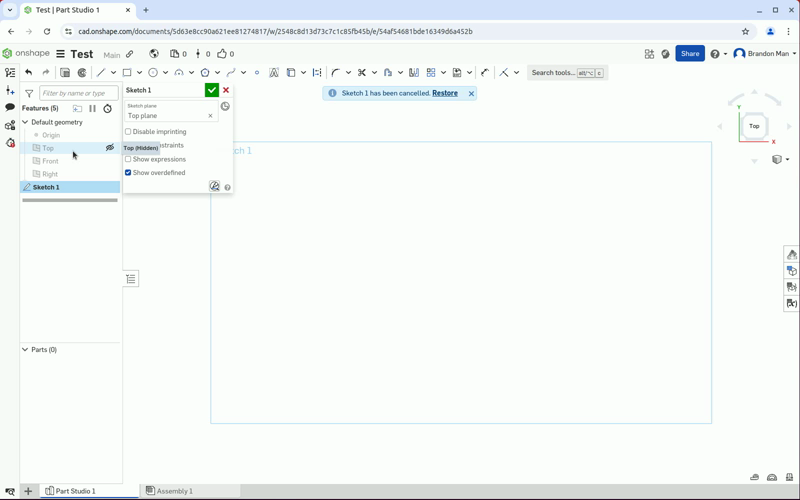
mouse_move(73, 352)
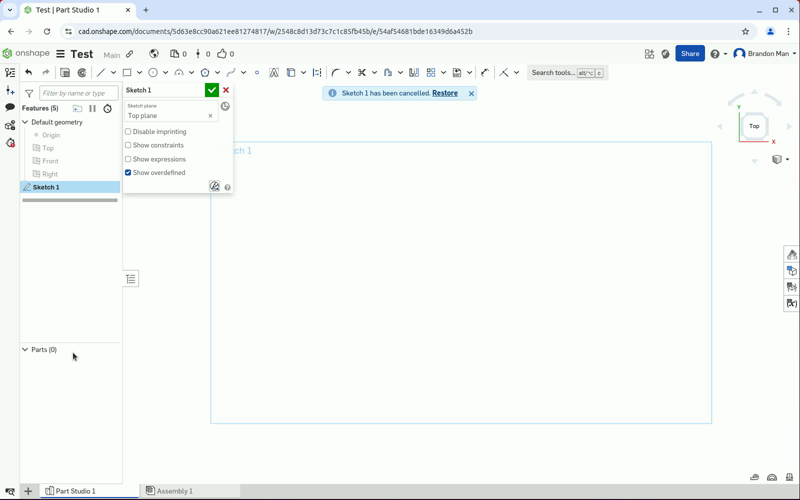
key(y)
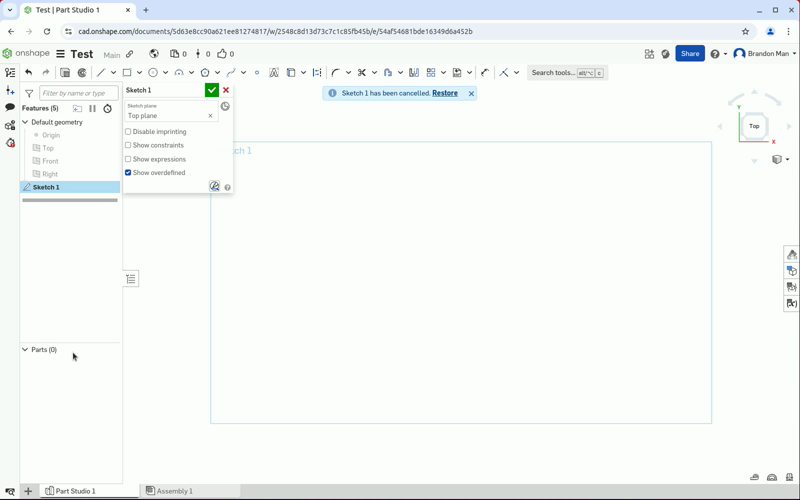
key(a)
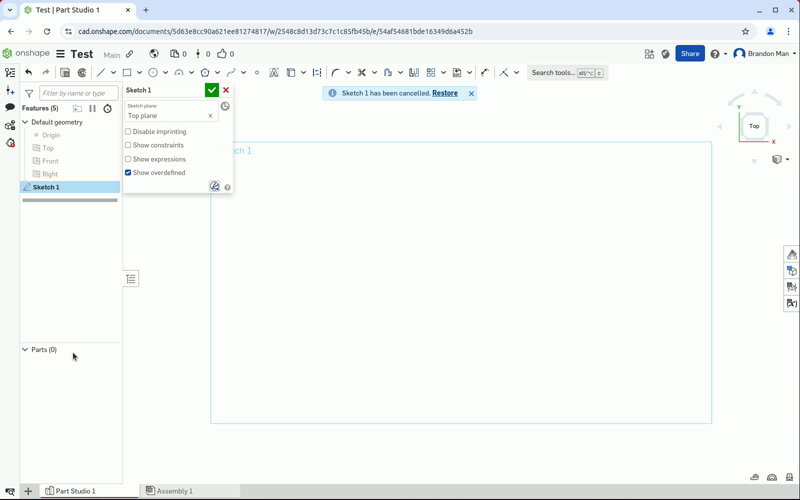
key_down(shift)
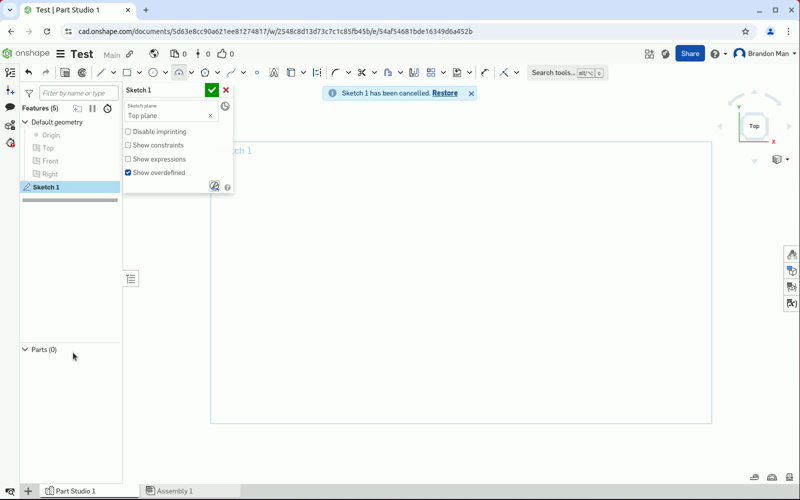
mouse_move(451, 264)
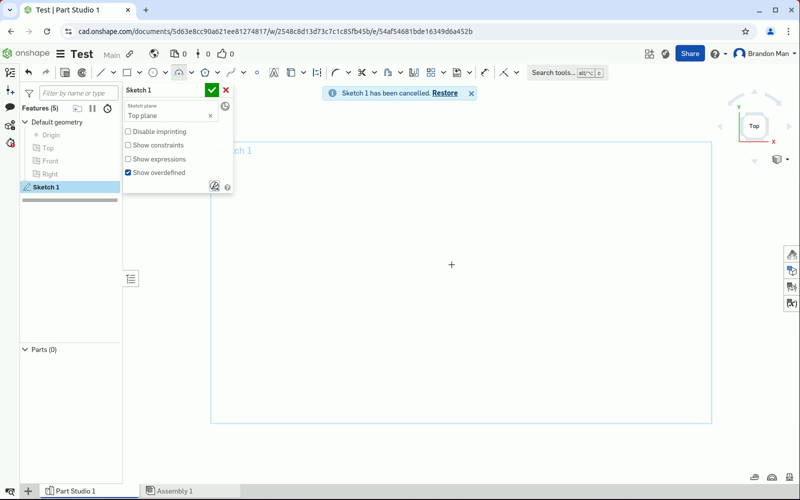
click(451, 264)
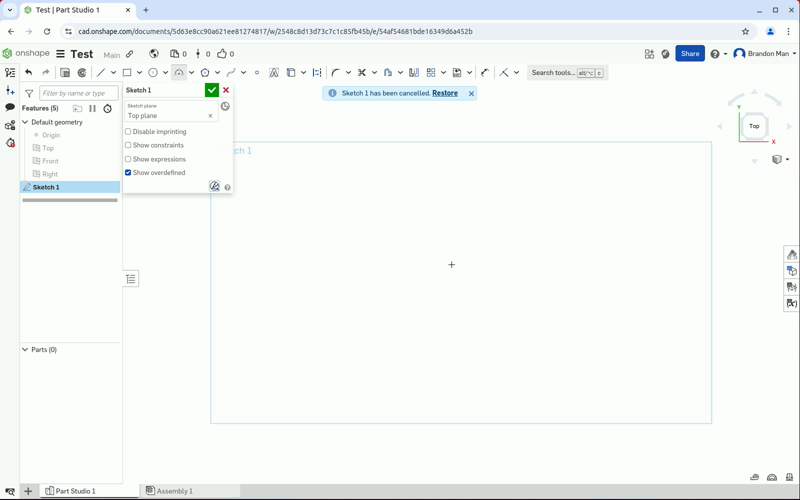
key_up(shift)
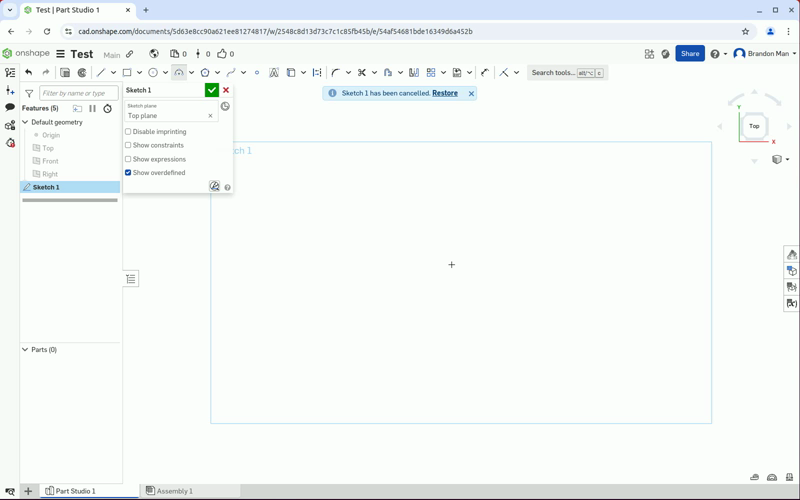
key_down(shift)
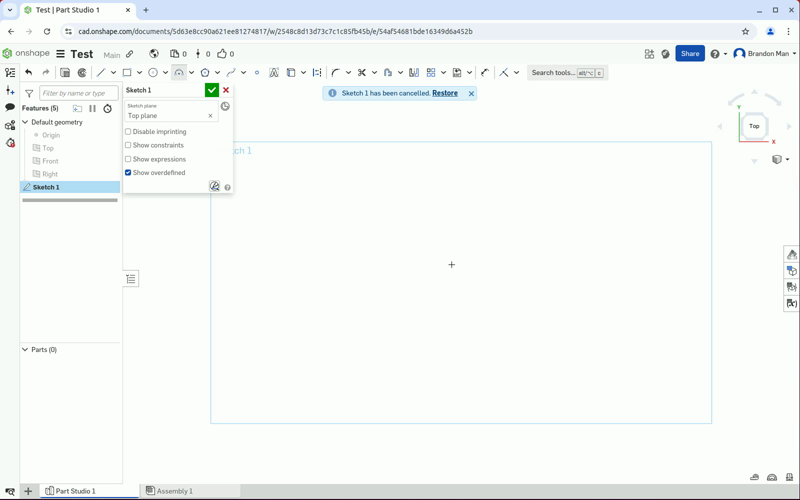
mouse_move(460, 261)
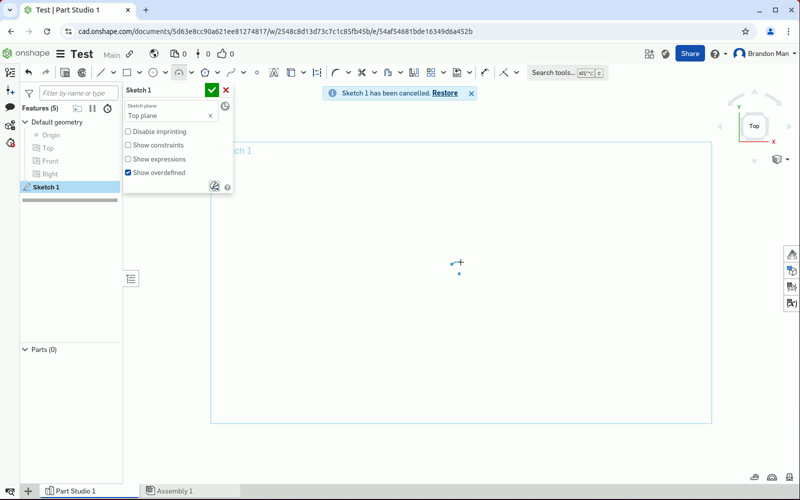
click(460, 261)
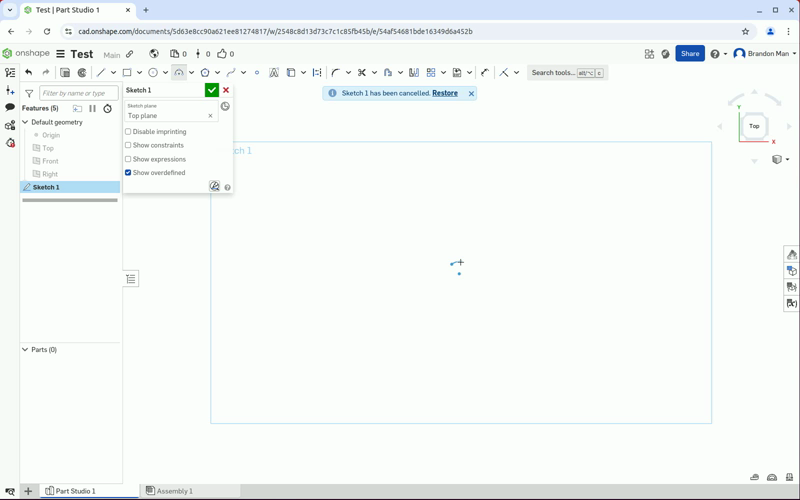
mouse_move(465, 303)
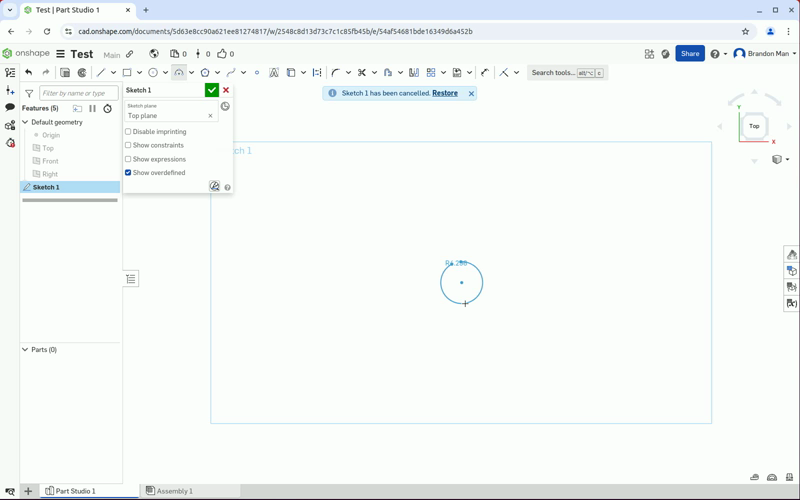
click(465, 303)
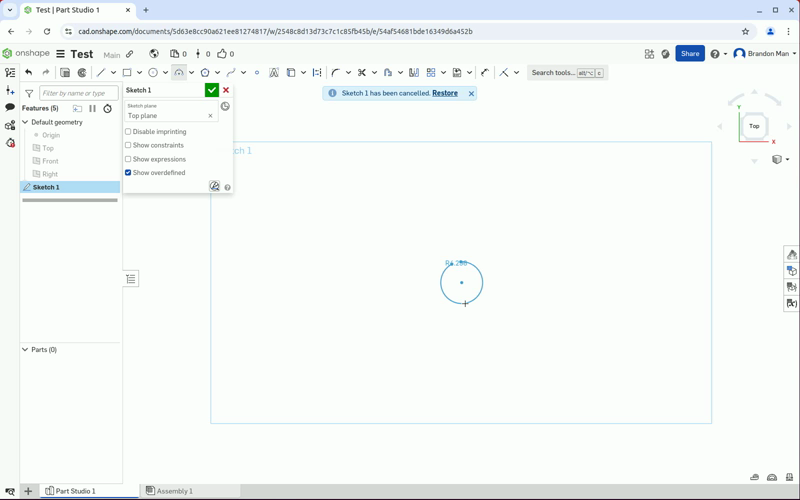
key_up(shift)
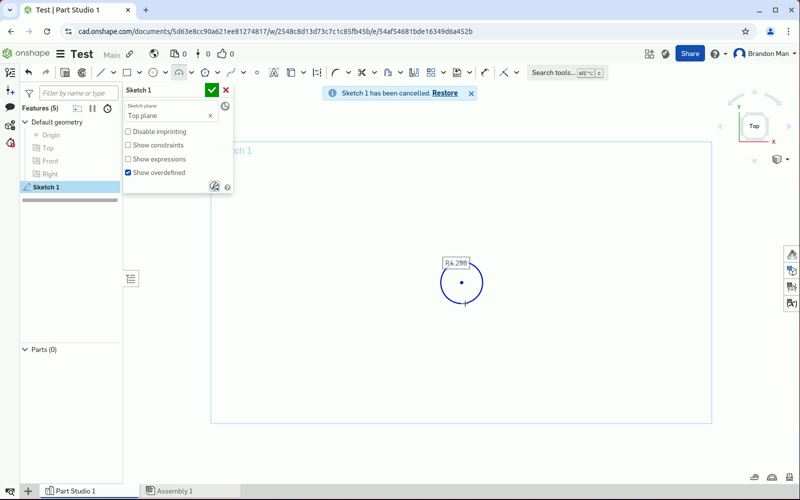
mouse_move(460, 261)
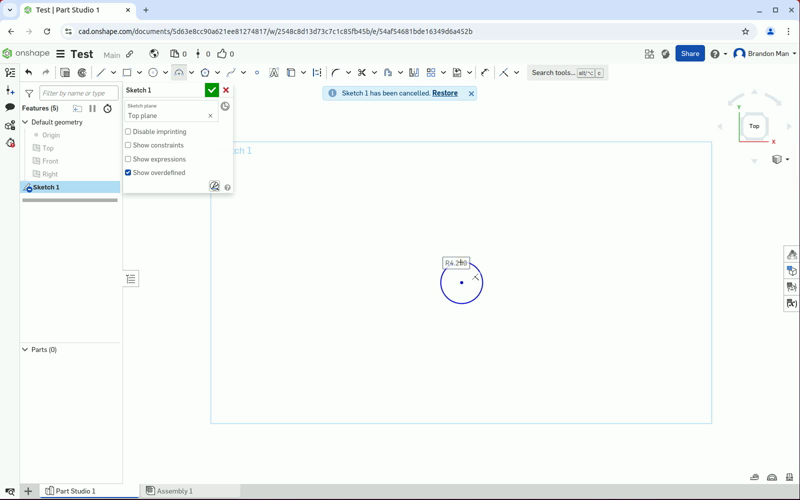
click(460, 261)
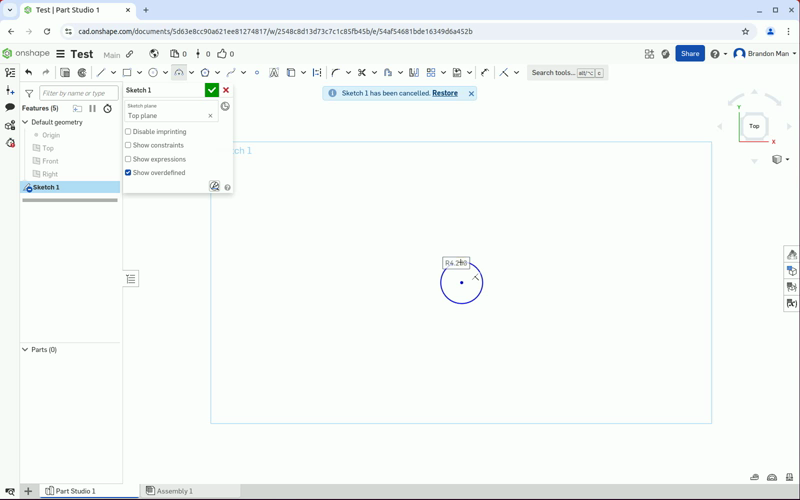
mouse_move(451, 264)
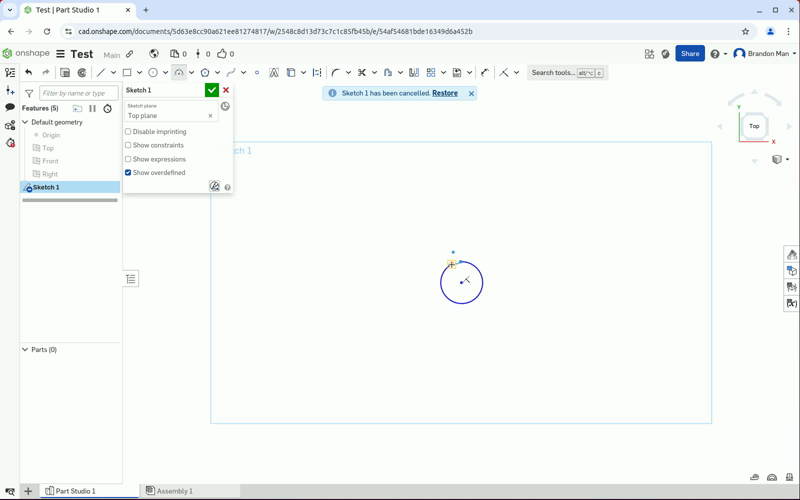
click(451, 264)
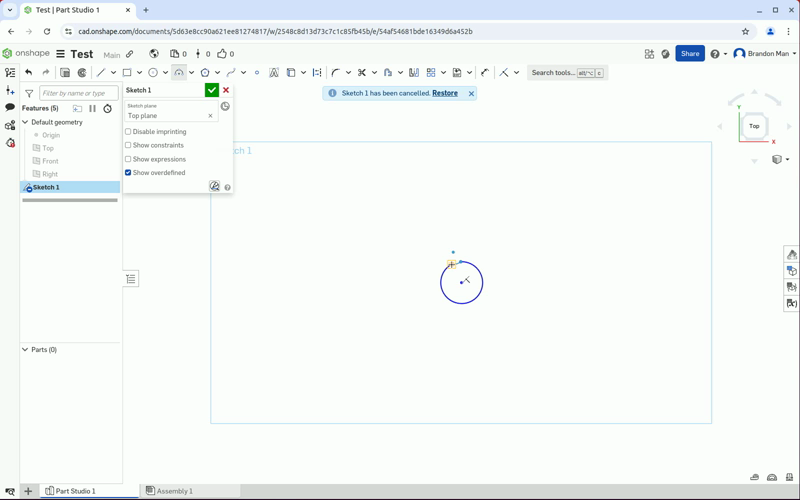
key_down(shift)
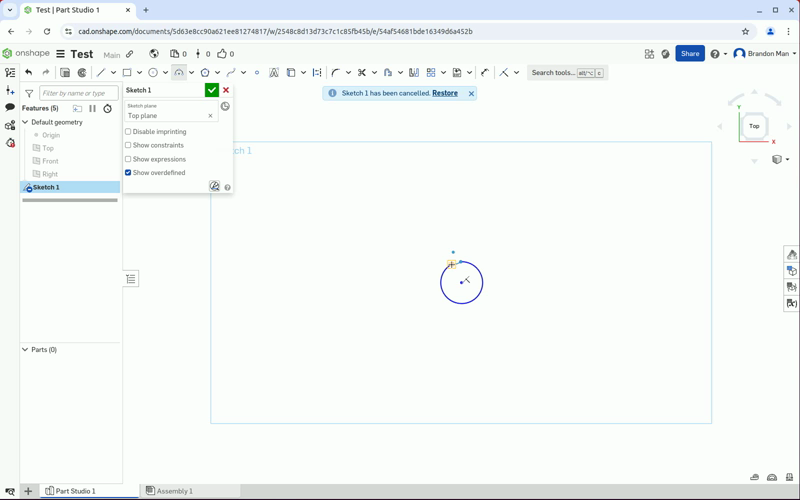
mouse_move(455, 259)
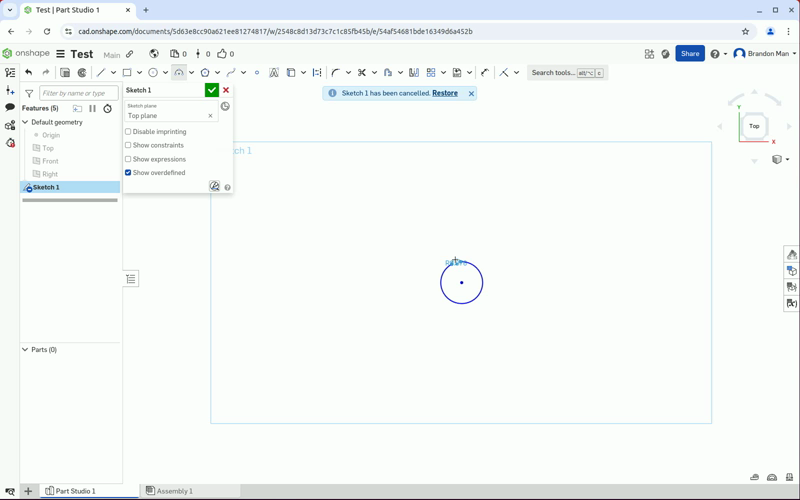
click(455, 259)
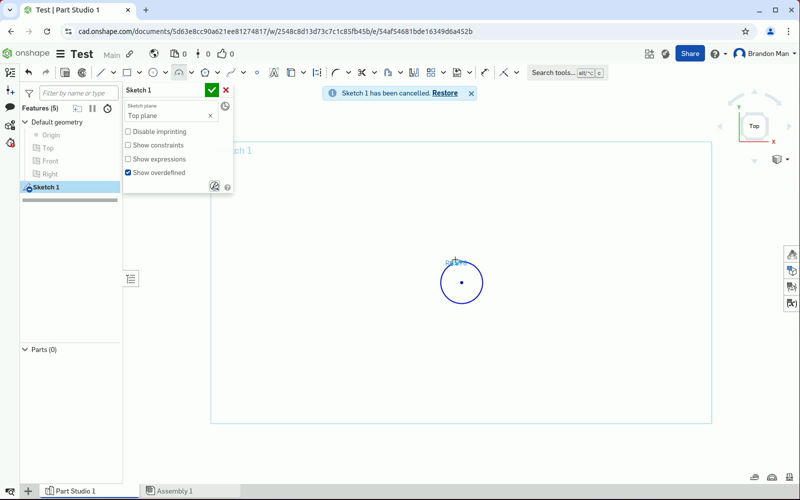
key_up(shift)
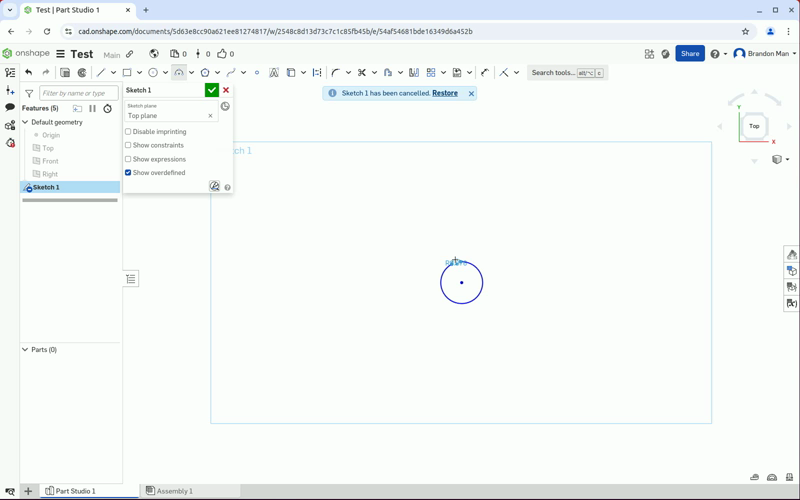
key(esc)
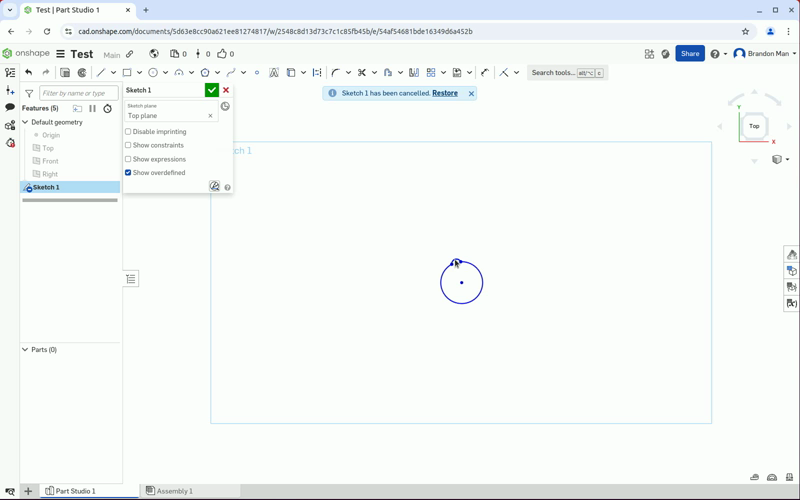
mouse_move(450, 277)
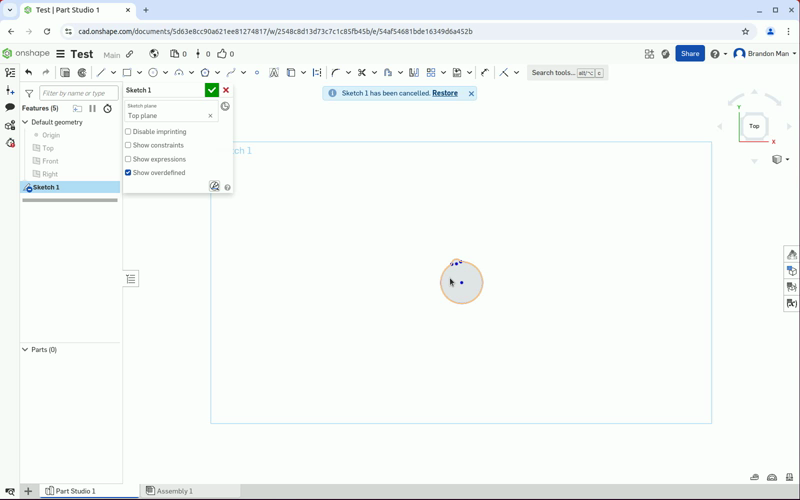
scroll(6)
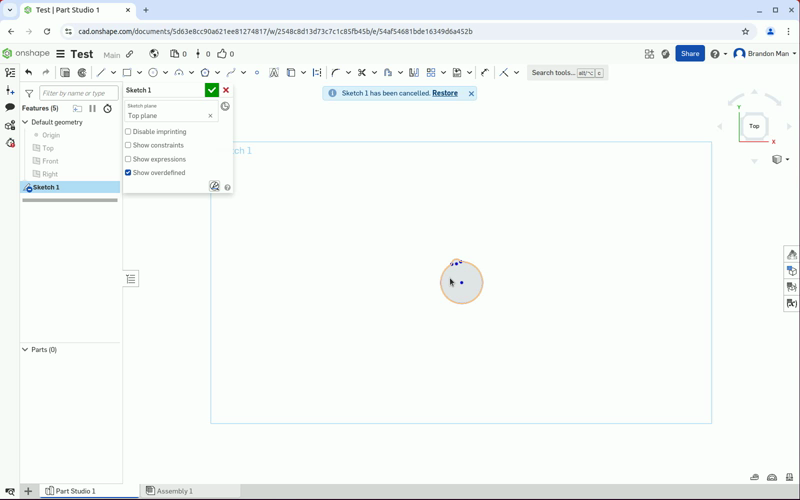
scroll(6)
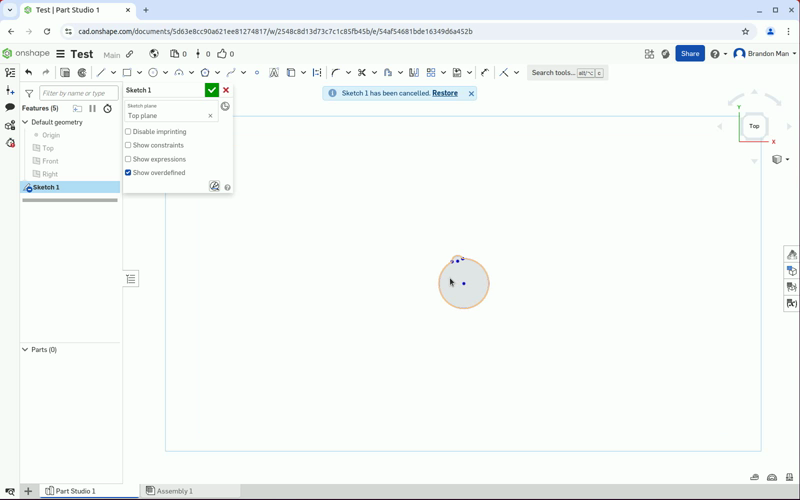
scroll(6)
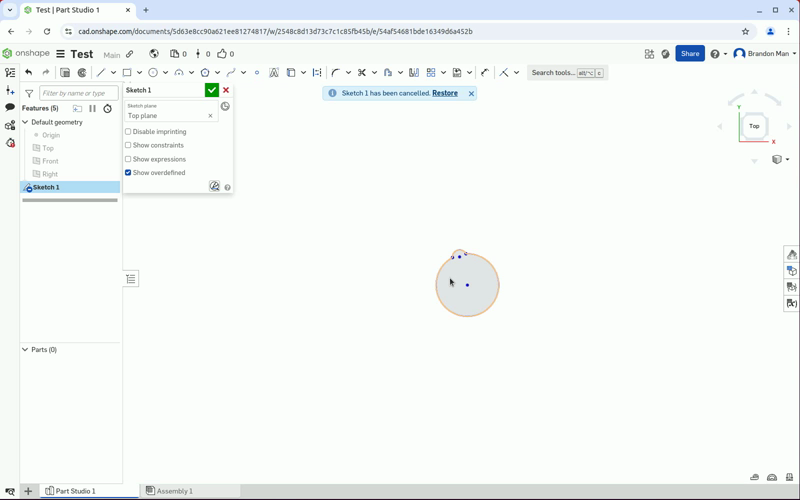
scroll(6)
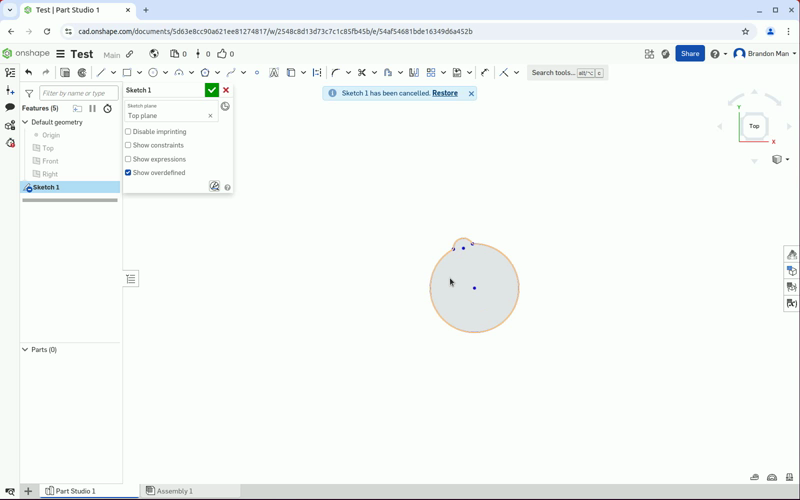
scroll(6)
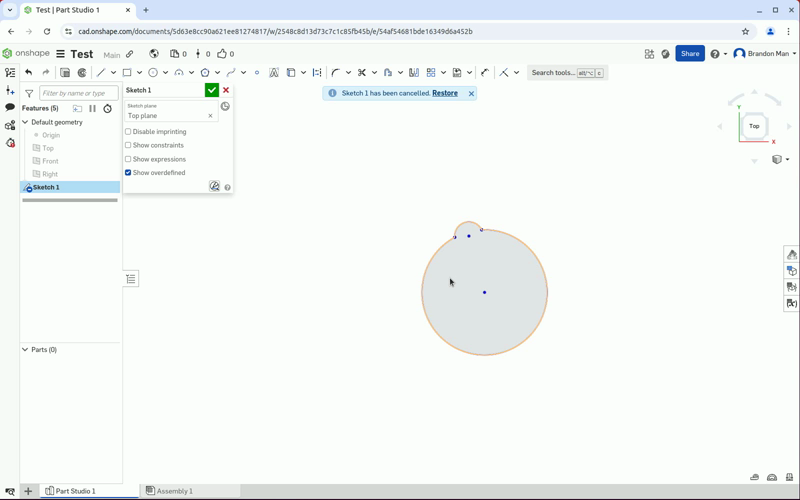
scroll(6)
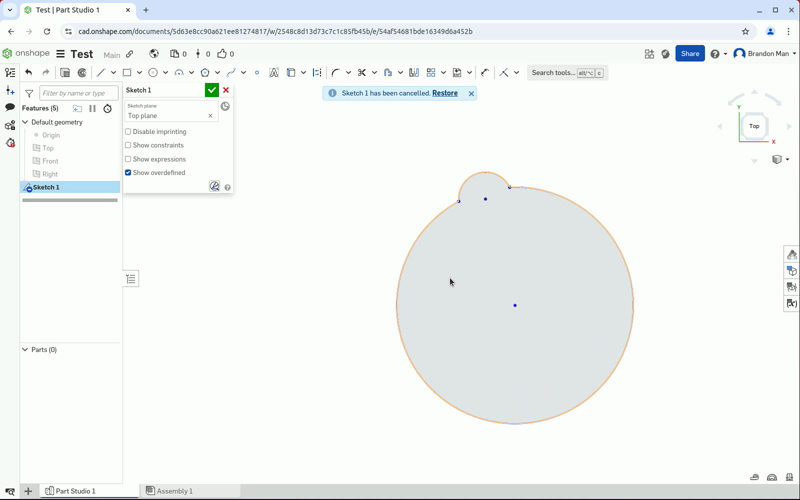
scroll(6)
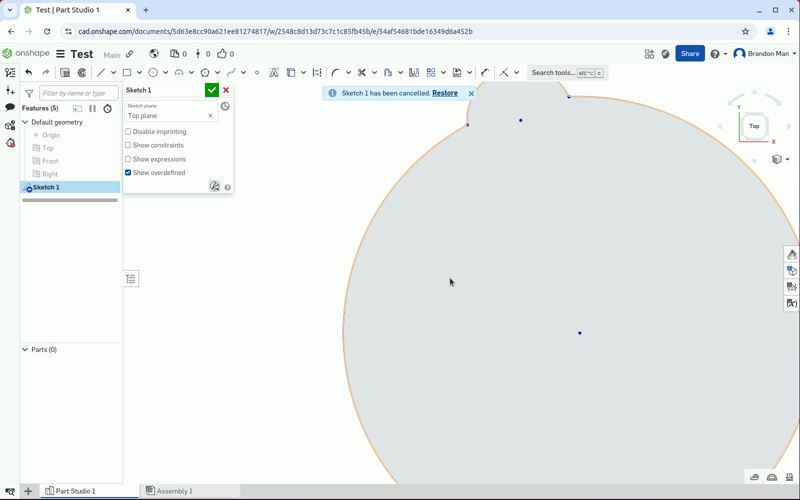
click(450, 277)
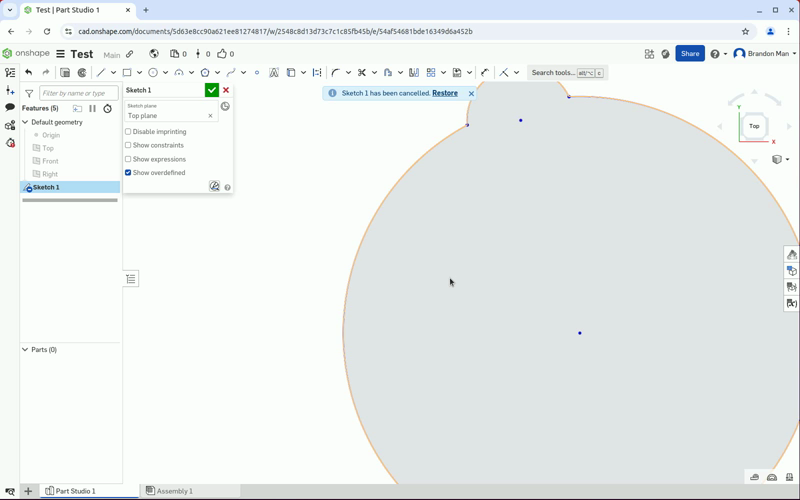
scroll(-6)
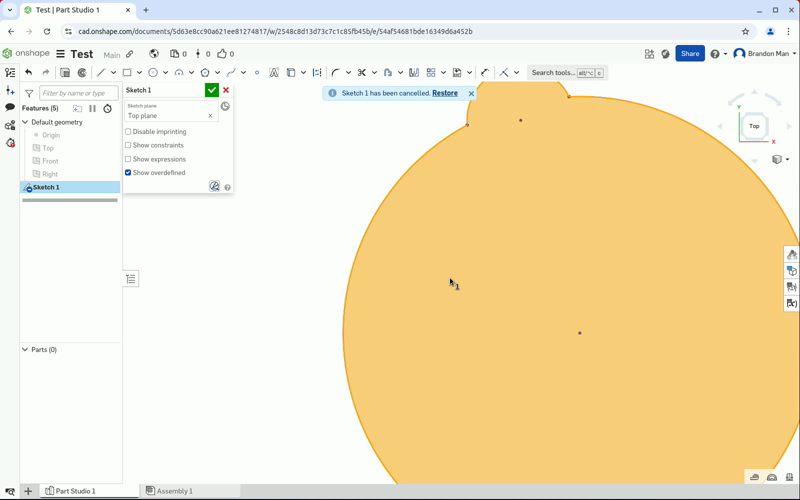
scroll(-6)
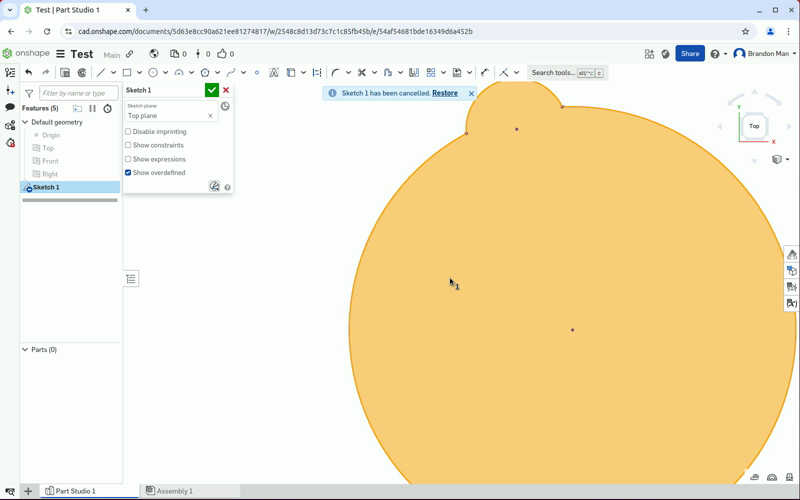
scroll(-6)
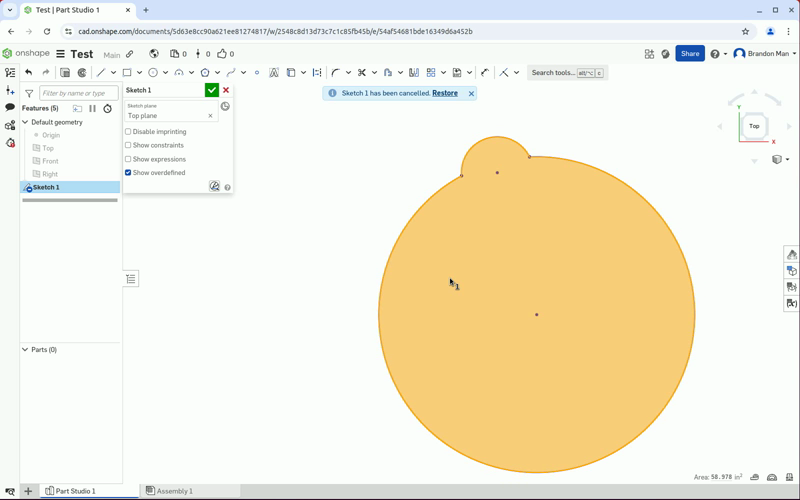
scroll(-6)
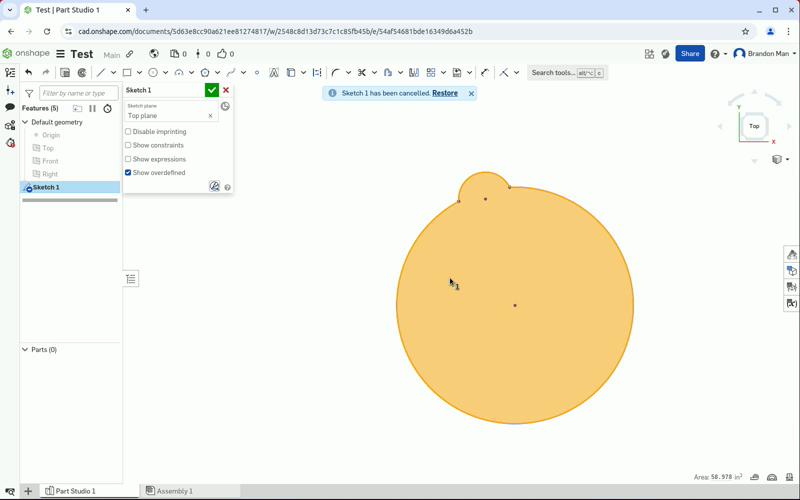
scroll(-6)
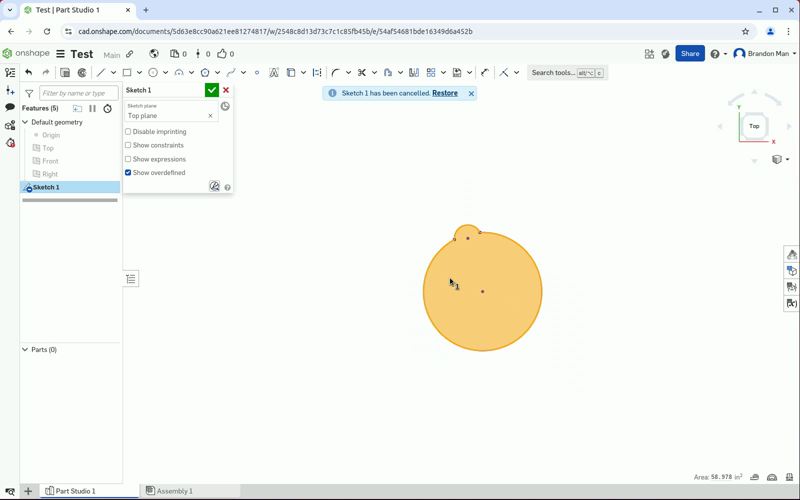
scroll(-6)
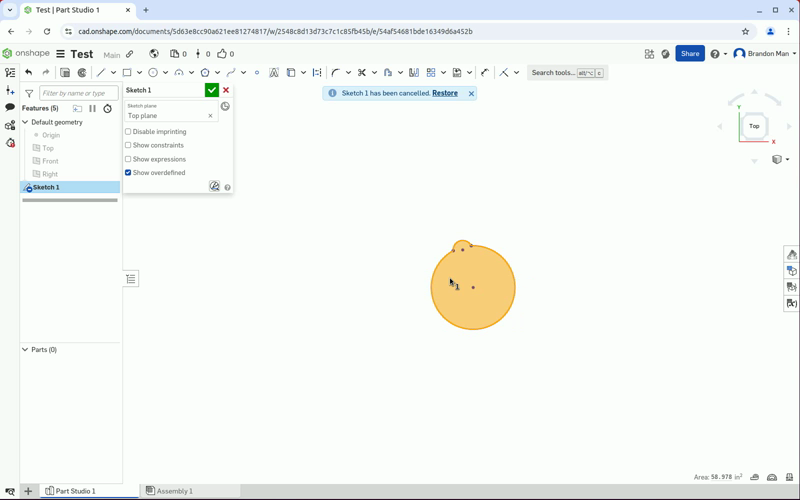
scroll(-6)
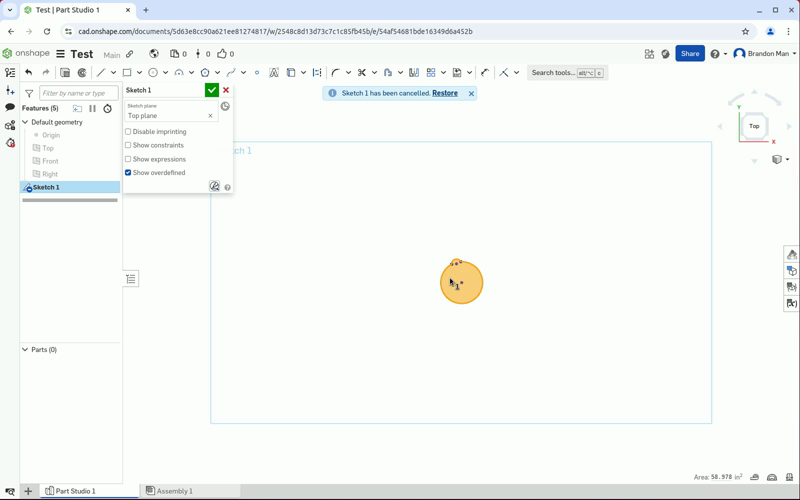
mouse_move(73, 352)
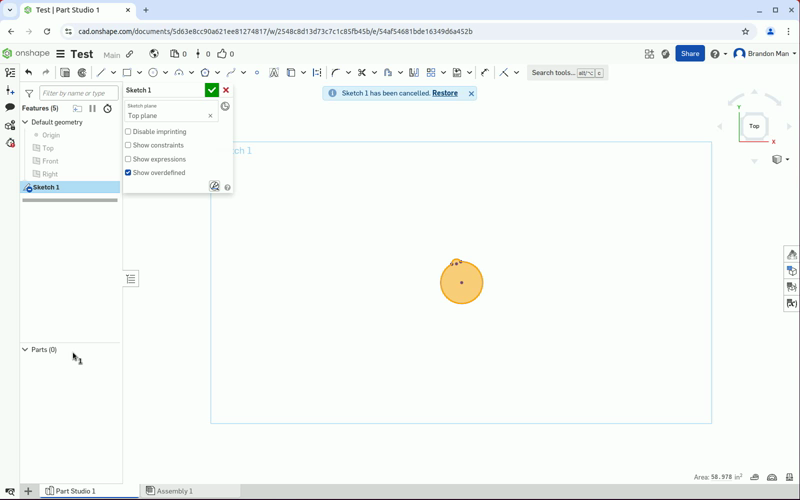
key(shift+y)
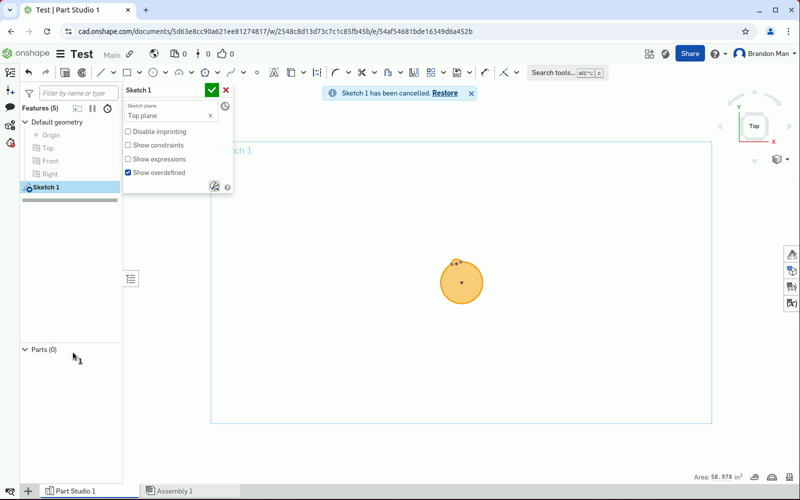
key(shift+e)
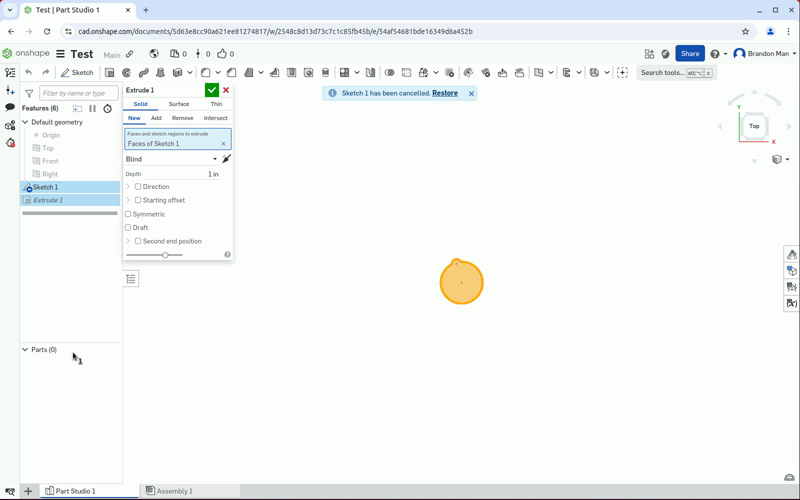
mouse_move(143, 106)
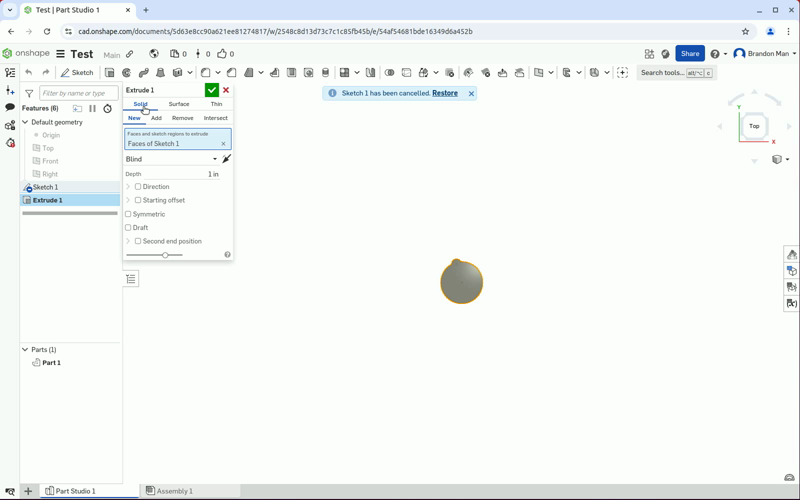
click(143, 106)
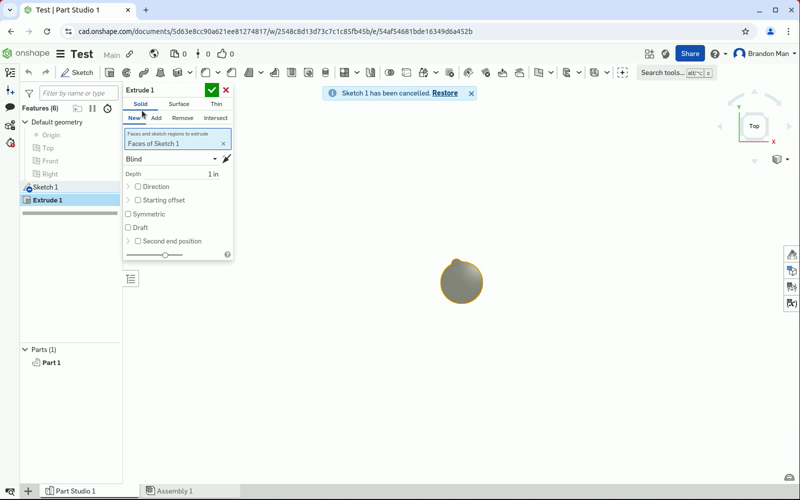
mouse_move(137, 120)
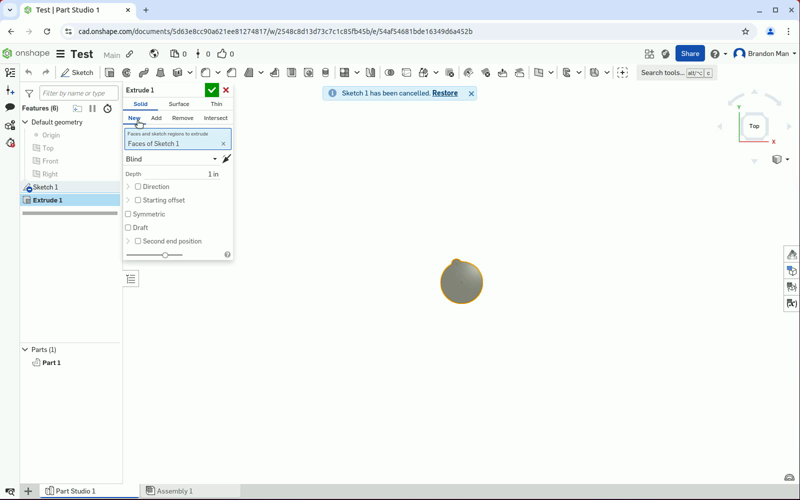
click(137, 120)
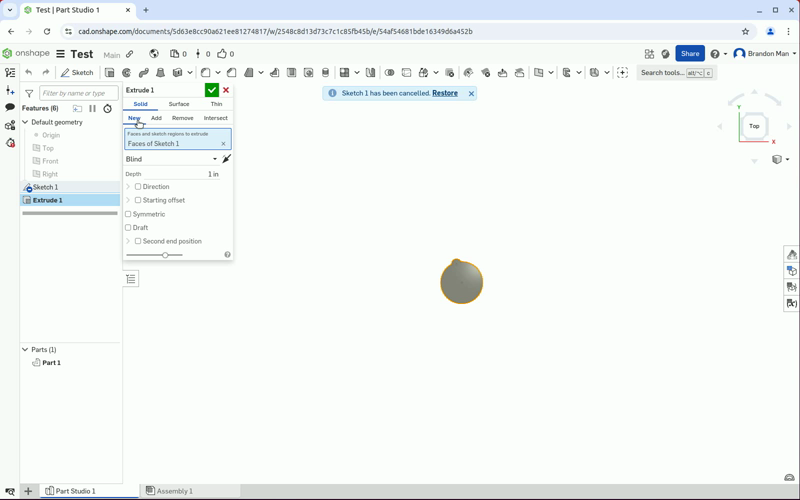
key(tab, 4)
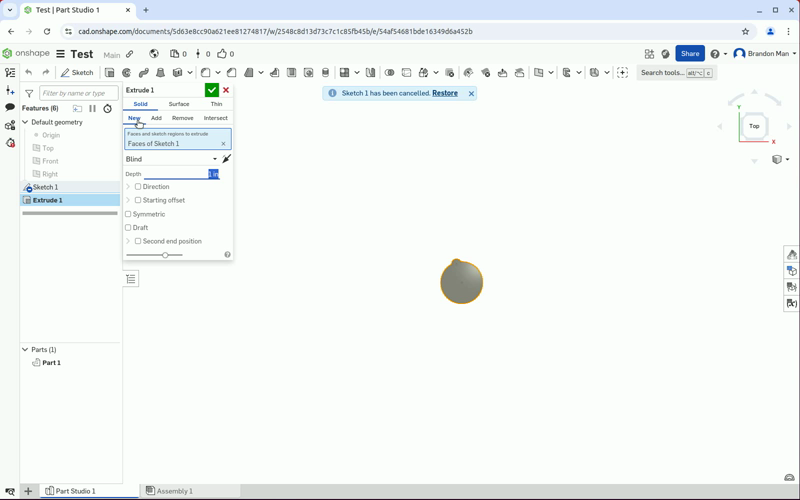
text(0.241)
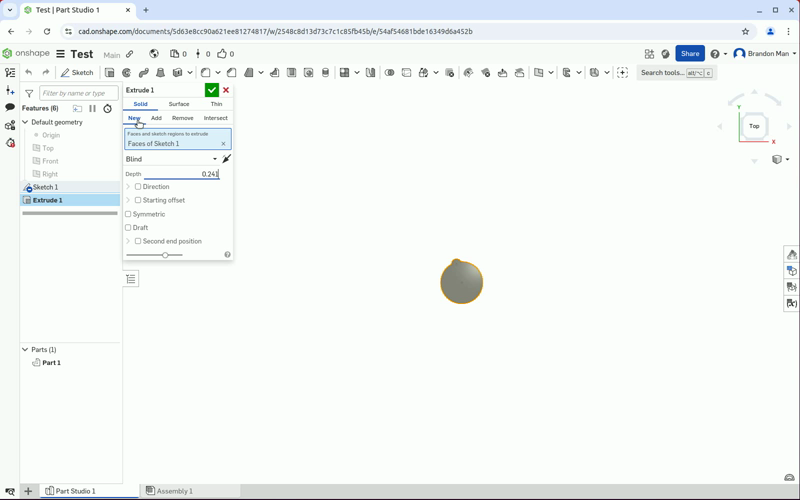
key(enter)
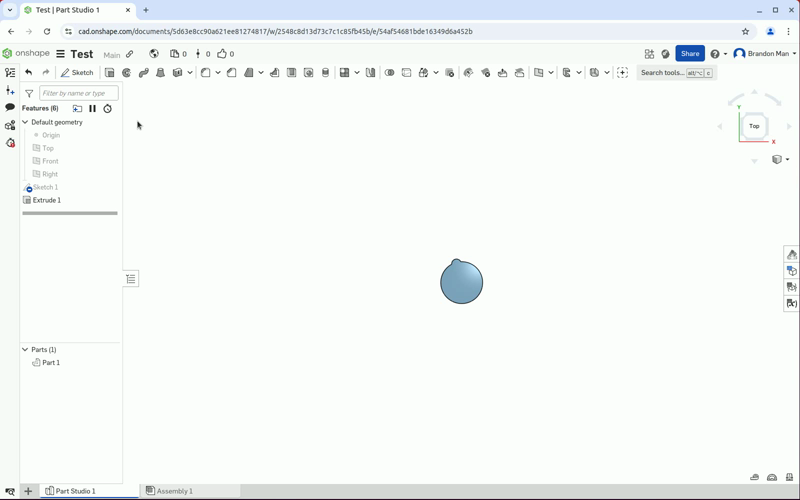
key(shift+h)
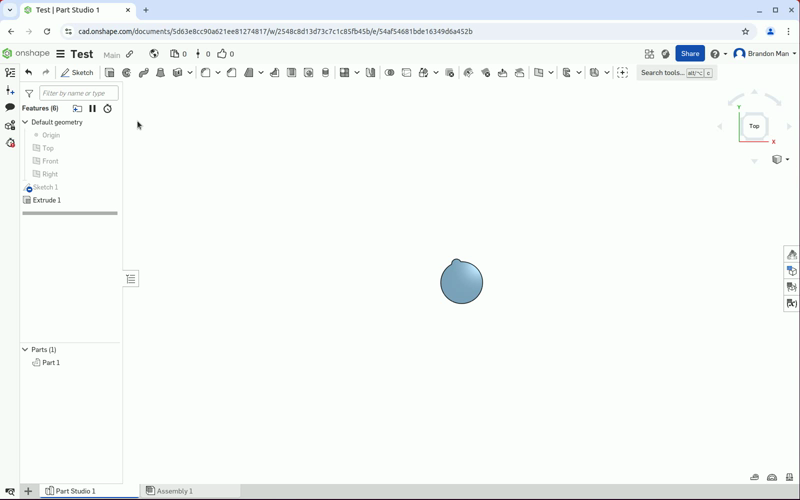
key(shift+h)
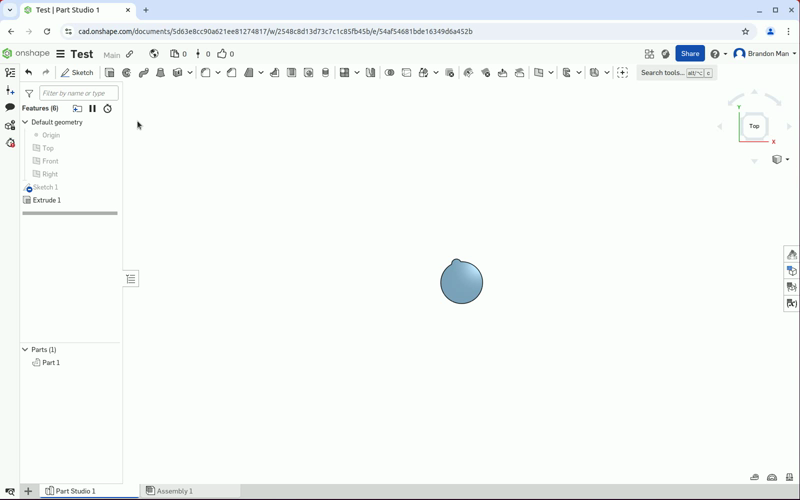
mouse_move(73, 189)
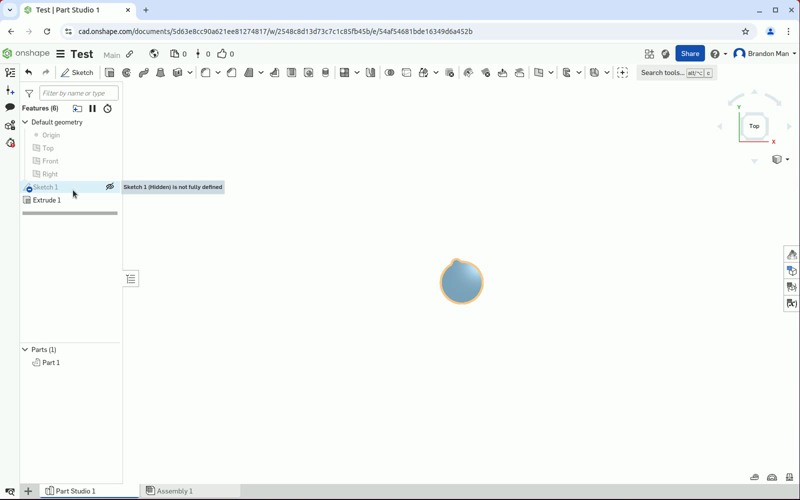
click(73, 189)
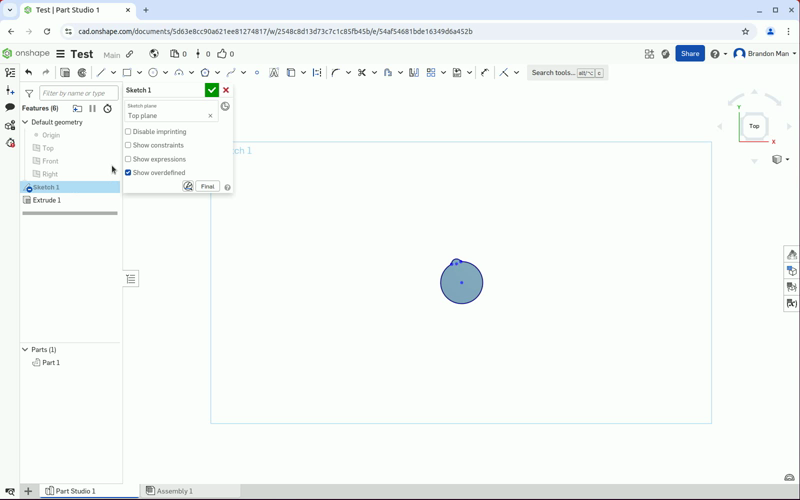
mouse_move(229, 92)
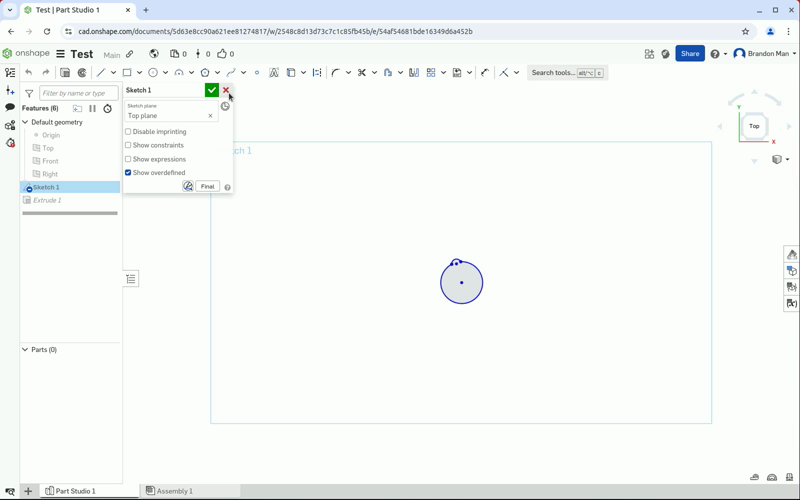
click(229, 92)
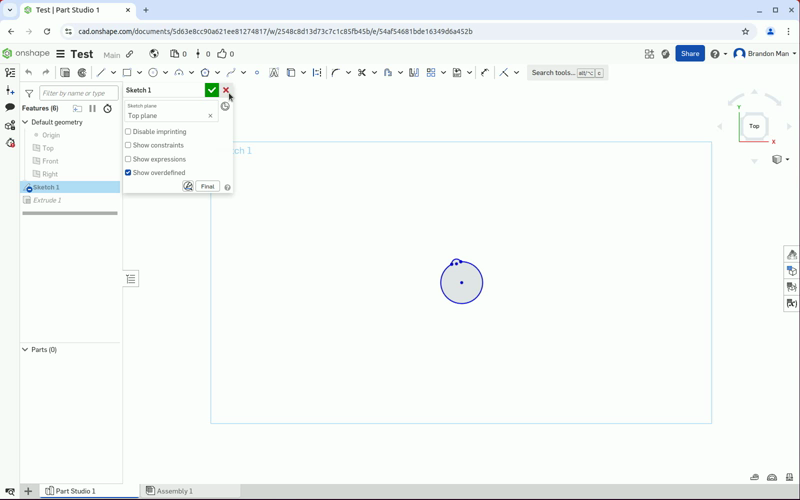
key(shift+s)
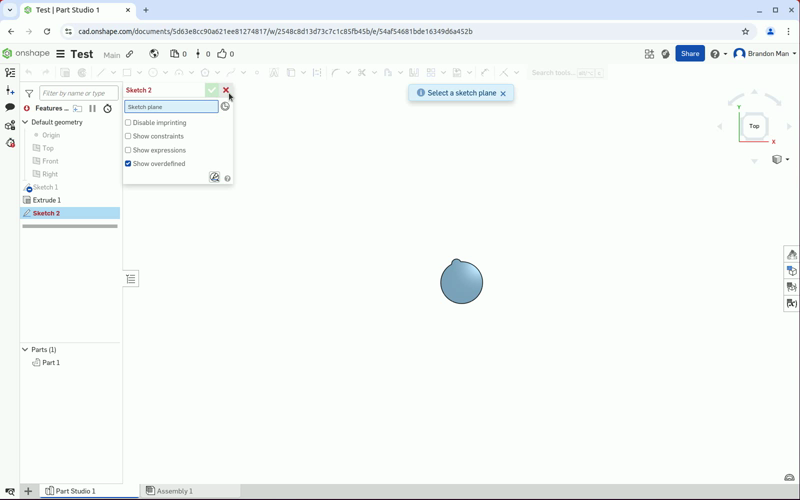
mouse_move(73, 150)
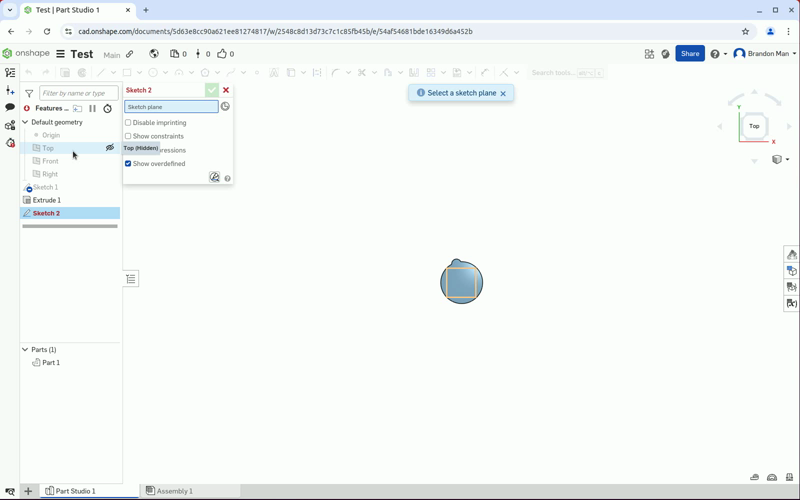
click(73, 150)
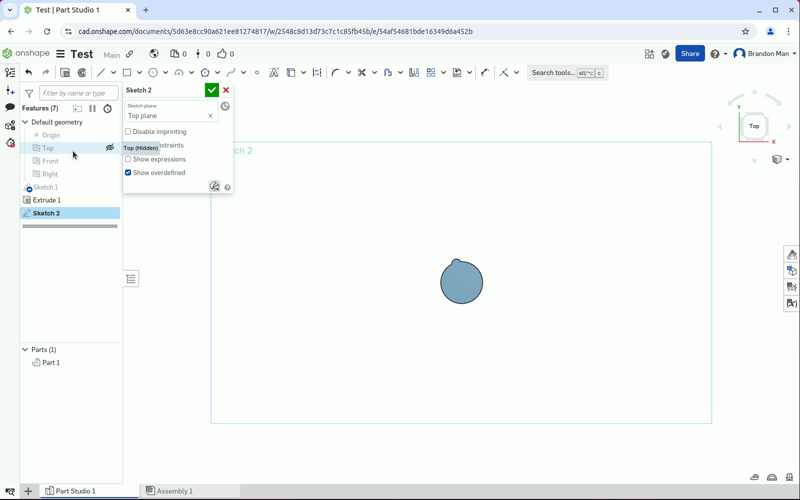
mouse_move(73, 352)
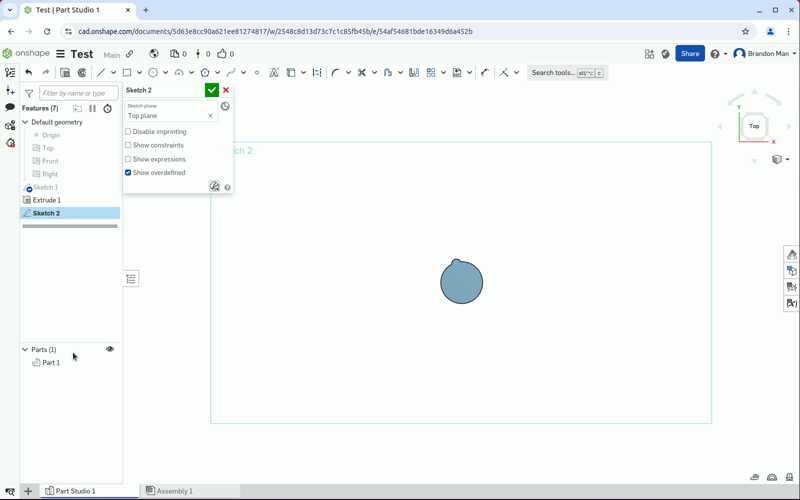
key(y)
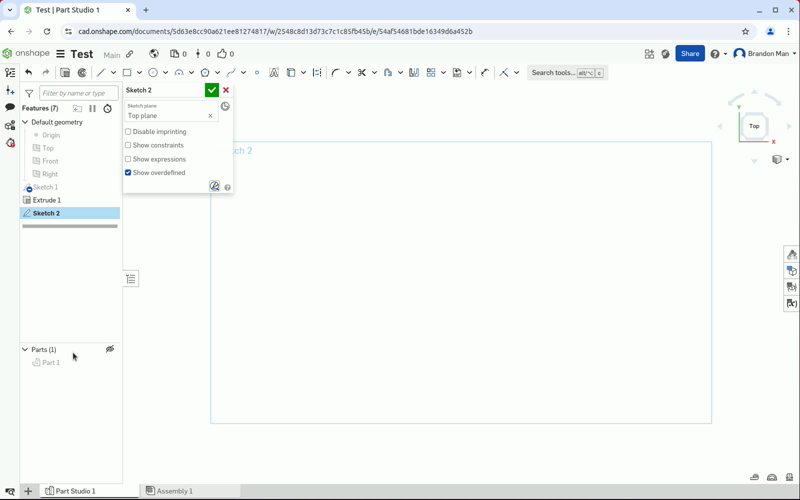
key(a)
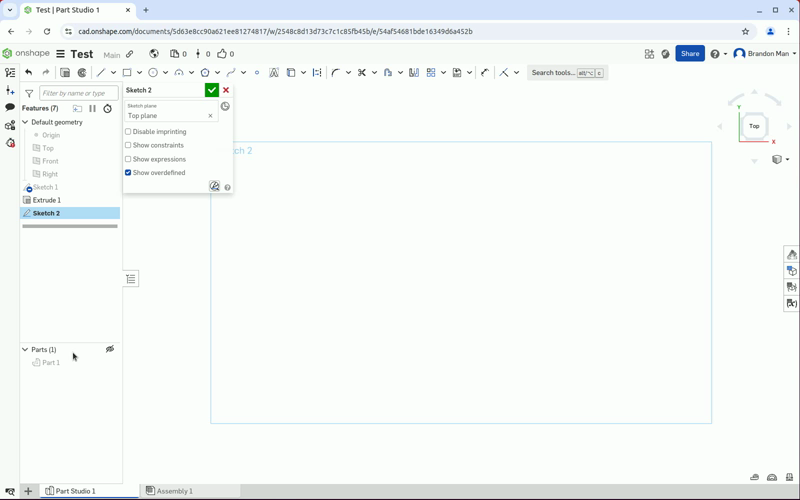
key_down(shift)
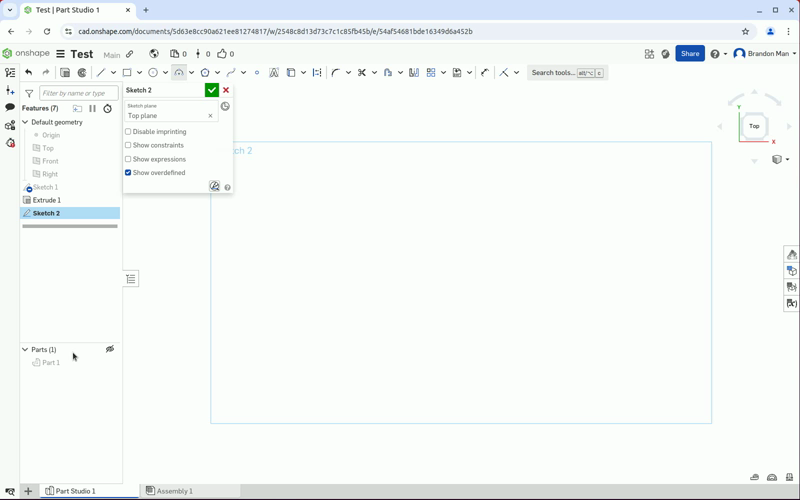
mouse_move(451, 216)
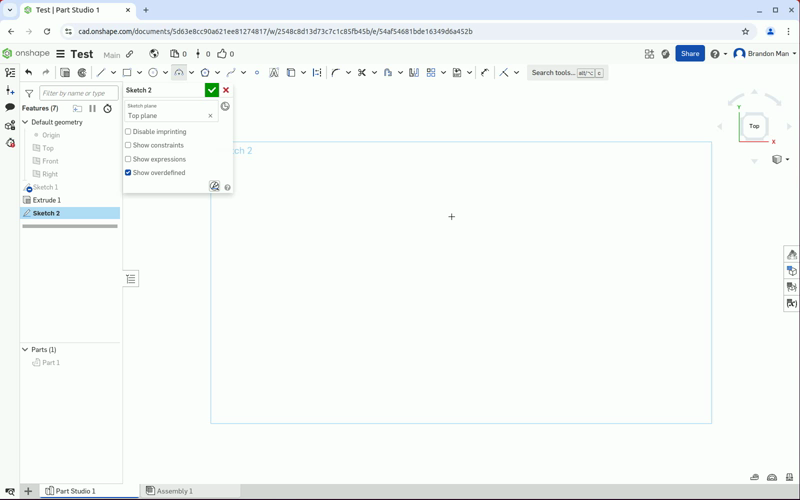
click(451, 216)
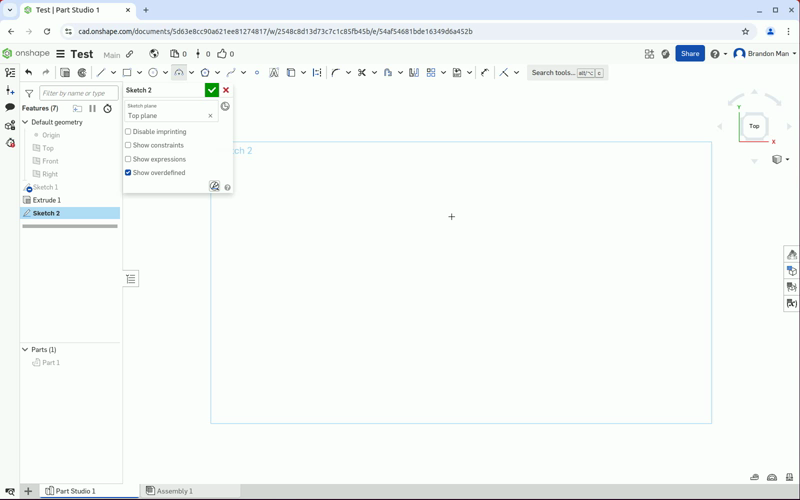
key_up(shift)
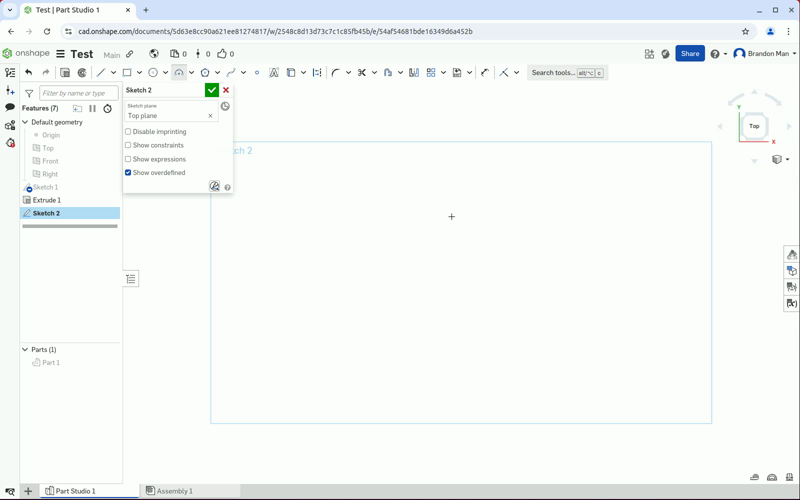
key_down(shift)
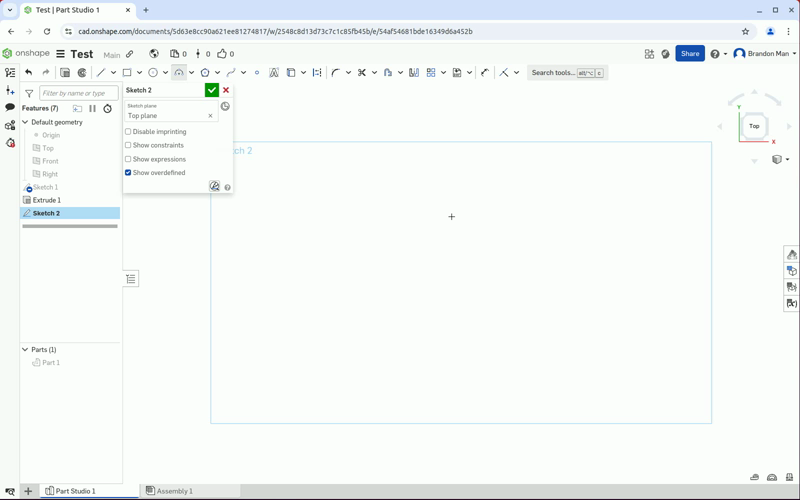
mouse_move(460, 213)
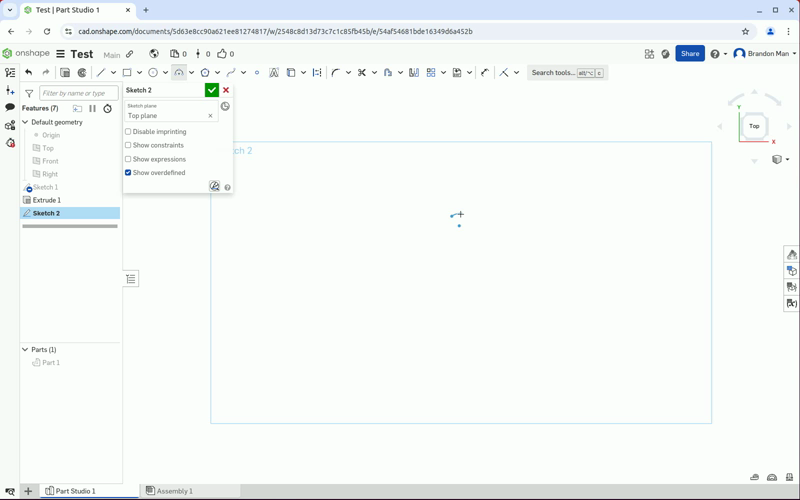
click(460, 213)
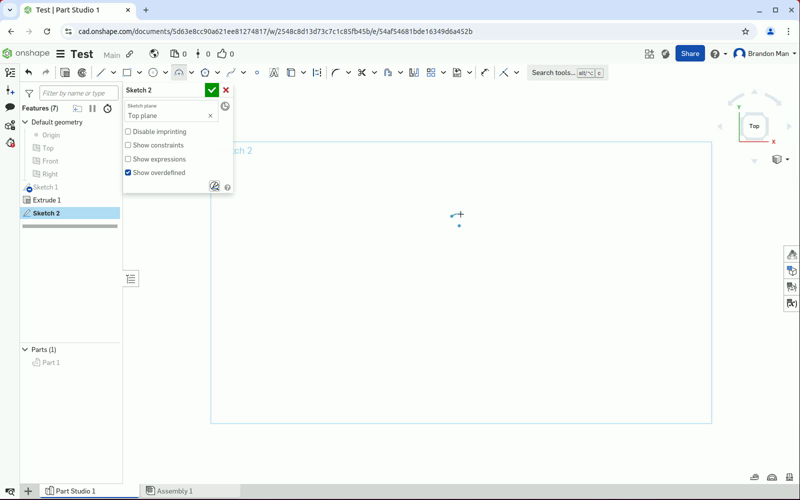
mouse_move(465, 255)
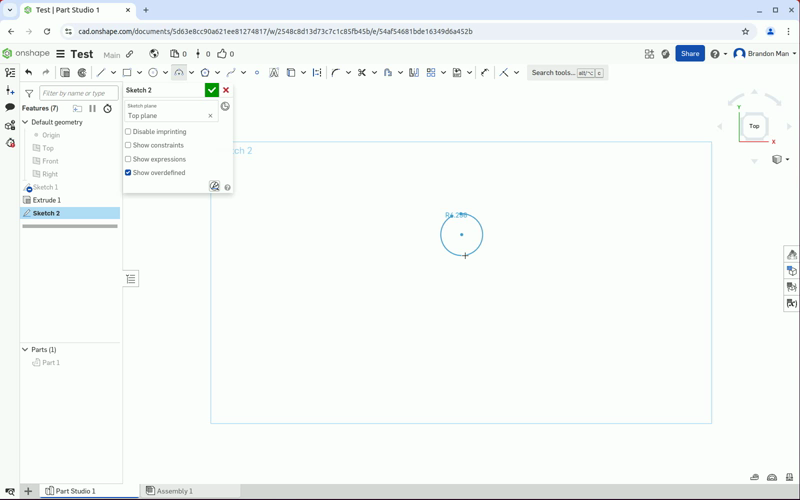
click(465, 255)
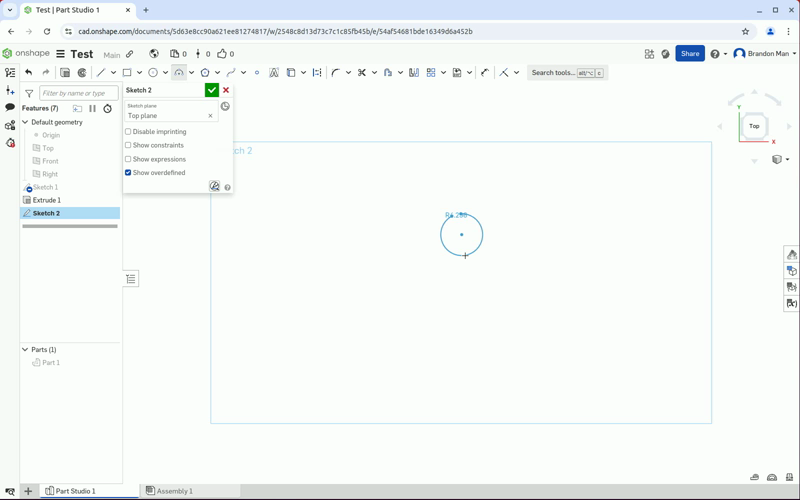
key_up(shift)
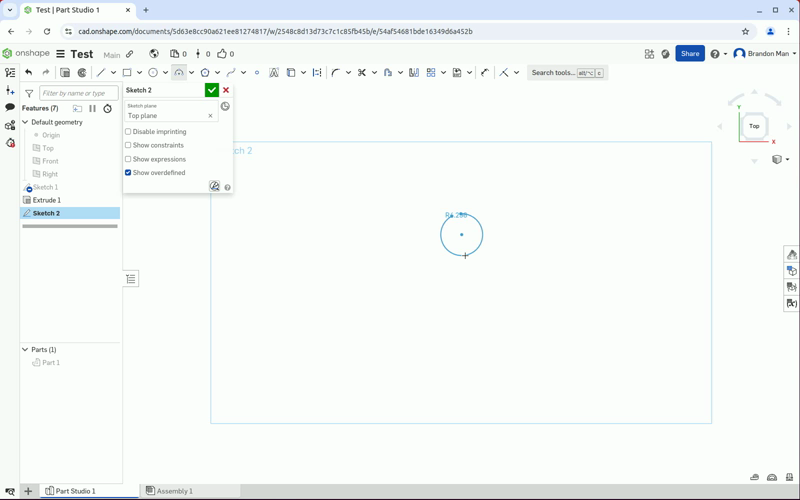
mouse_move(460, 213)
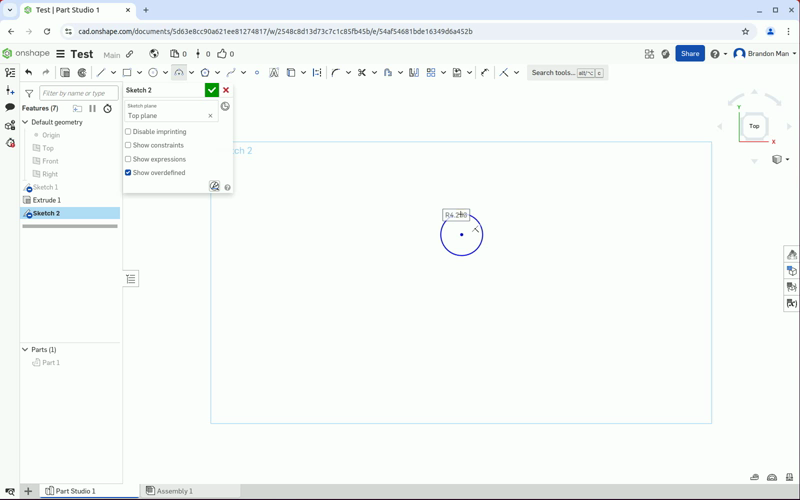
click(460, 213)
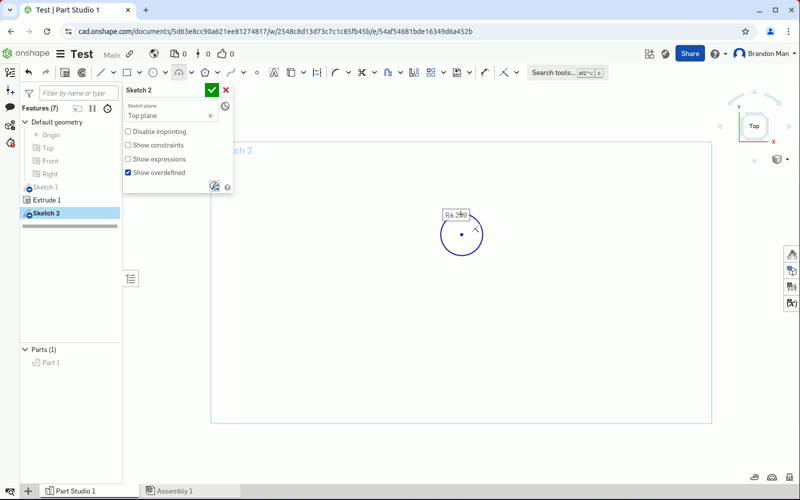
mouse_move(451, 216)
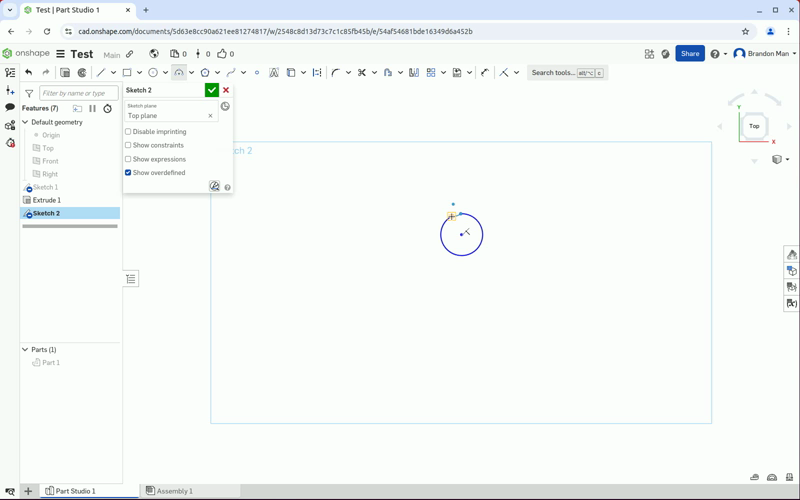
click(451, 216)
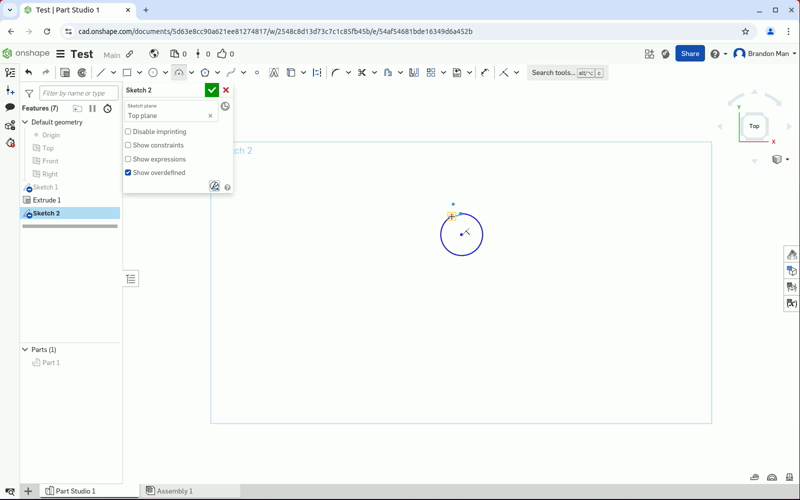
key_down(shift)
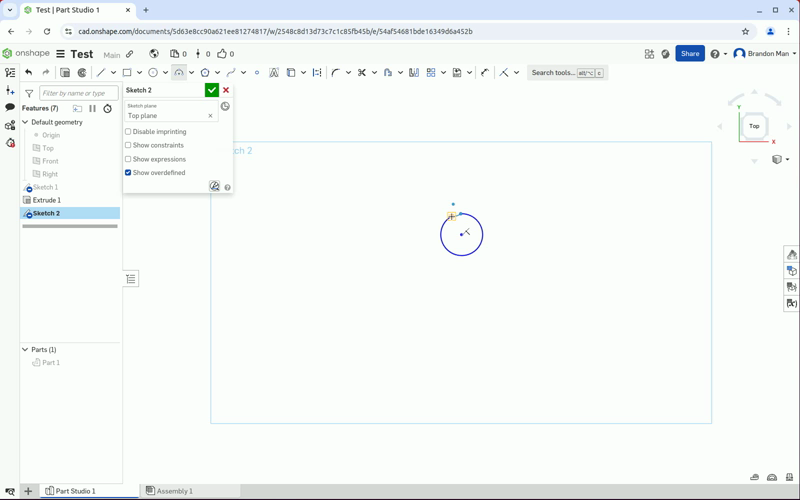
mouse_move(455, 211)
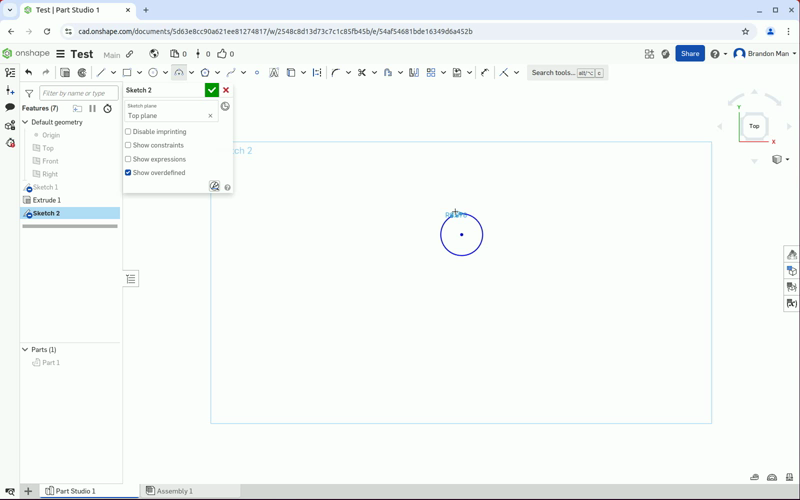
click(455, 211)
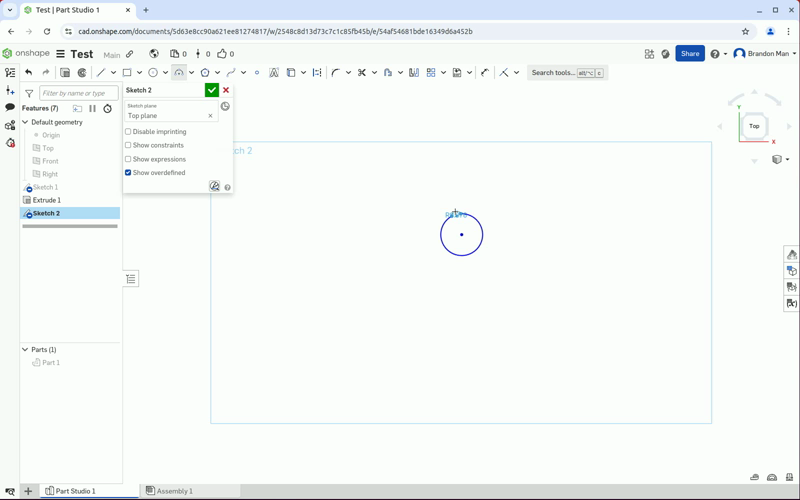
key_up(shift)
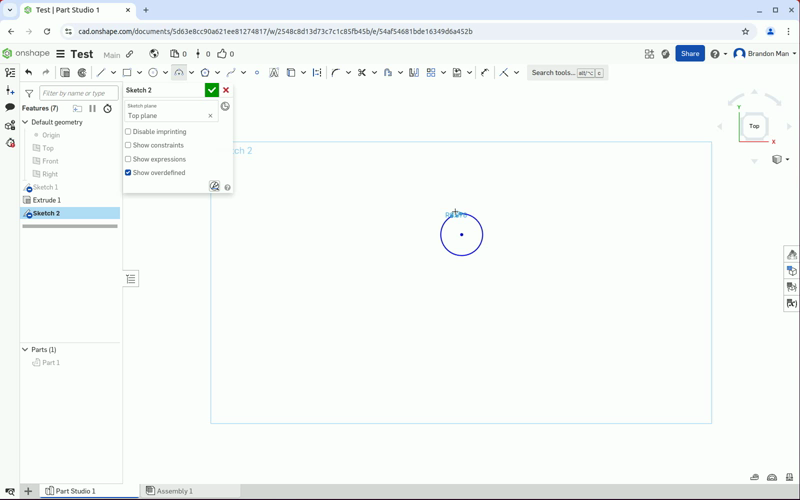
key(esc)
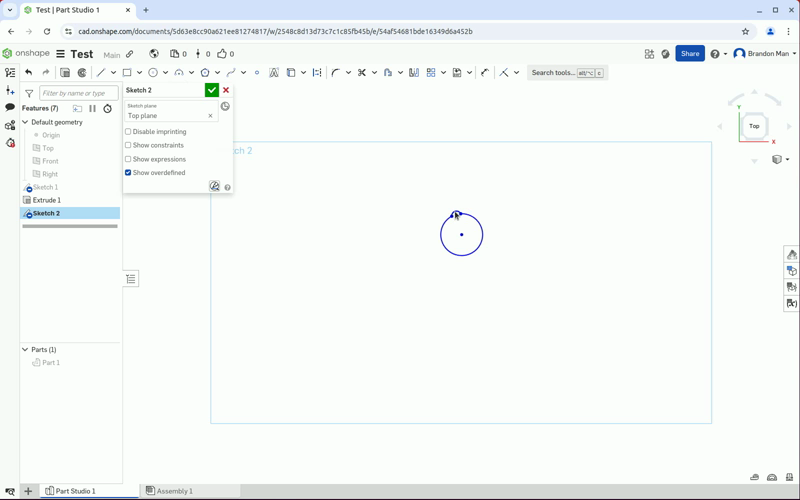
mouse_move(454, 245)
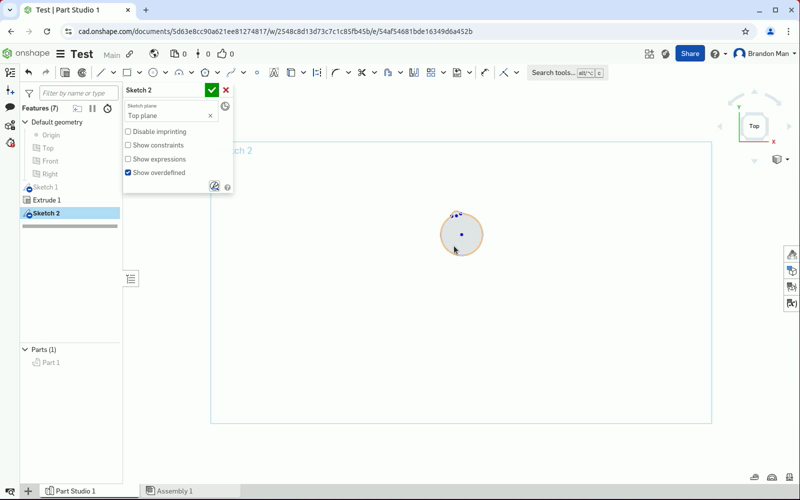
scroll(6)
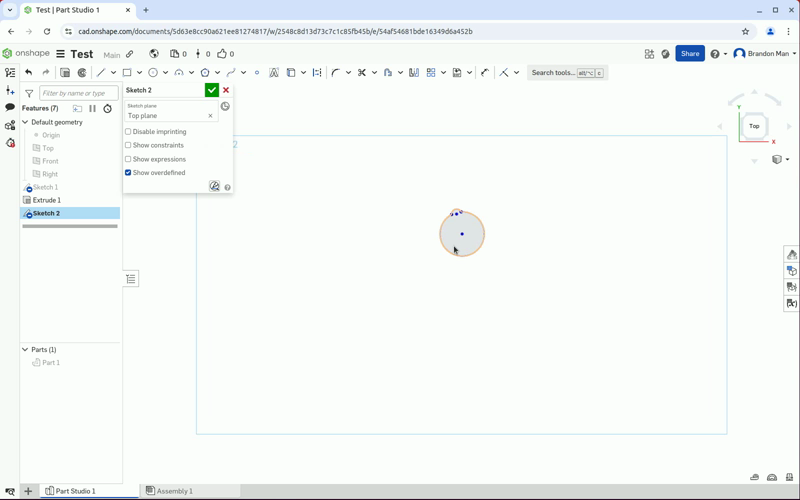
scroll(6)
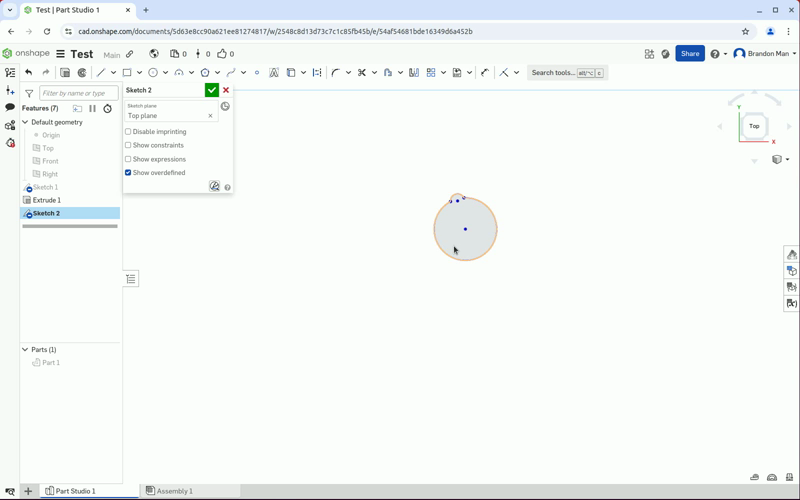
scroll(6)
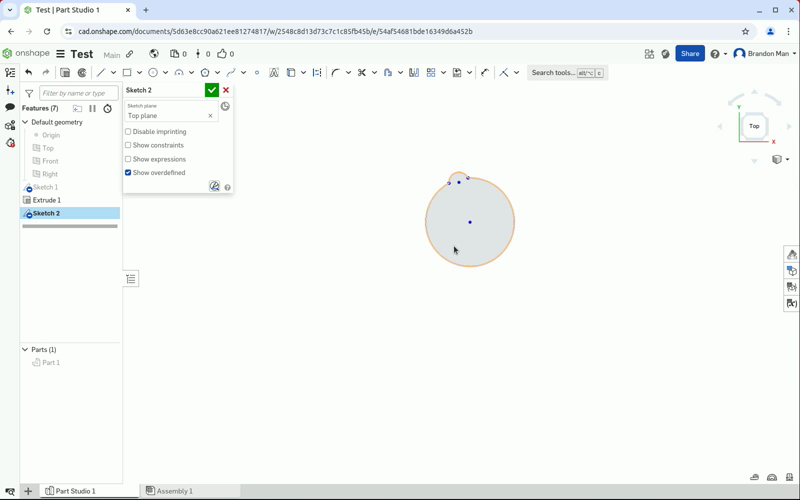
scroll(6)
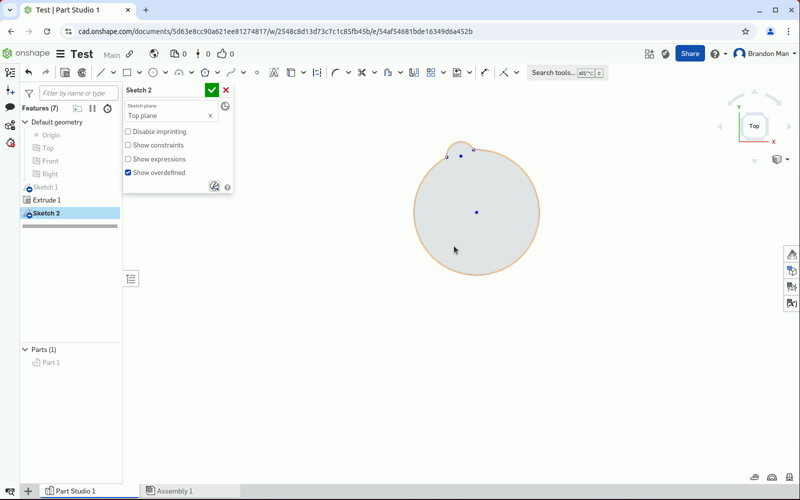
scroll(6)
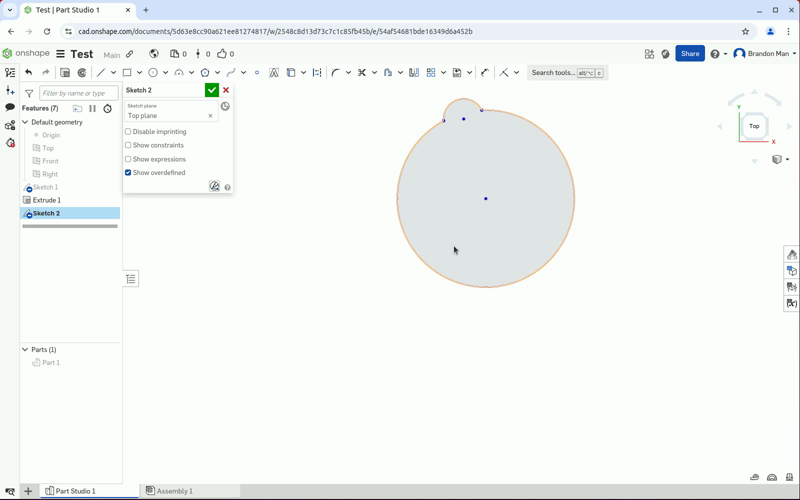
scroll(6)
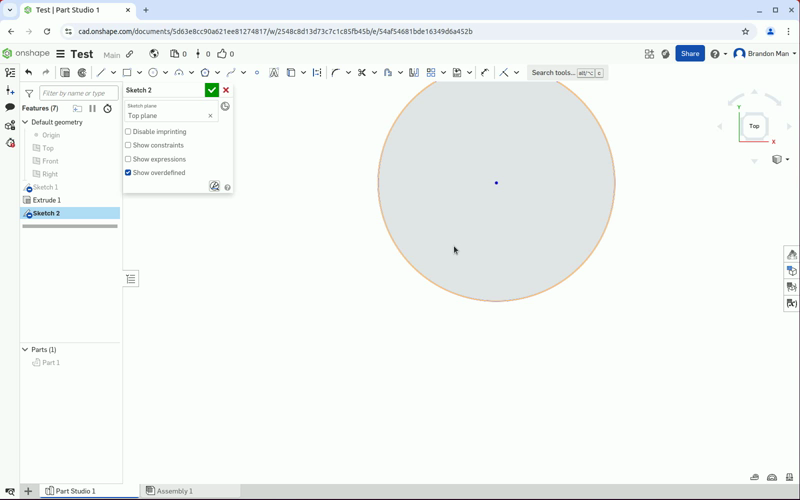
scroll(6)
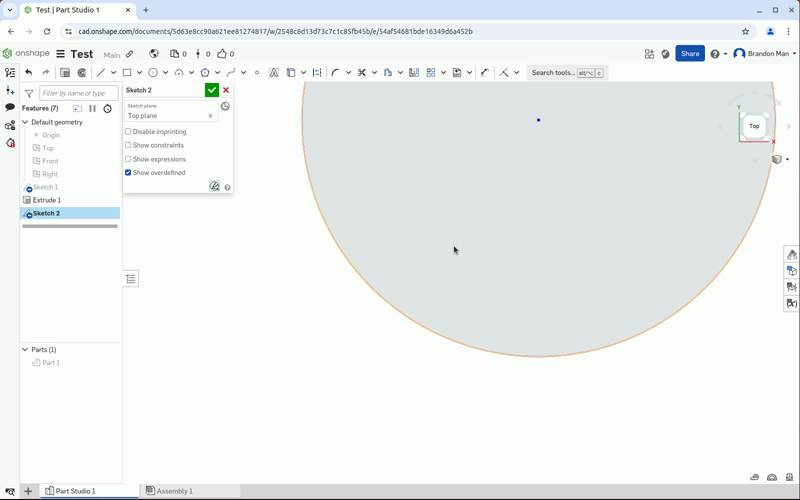
click(454, 245)
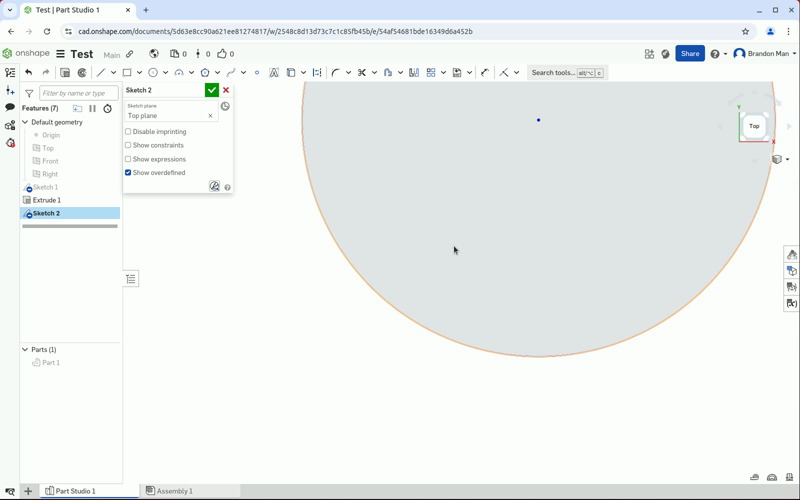
scroll(-6)
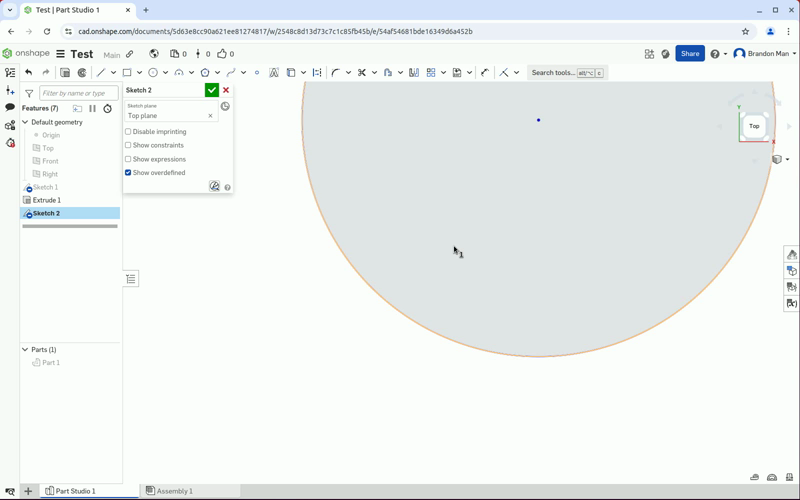
scroll(-6)
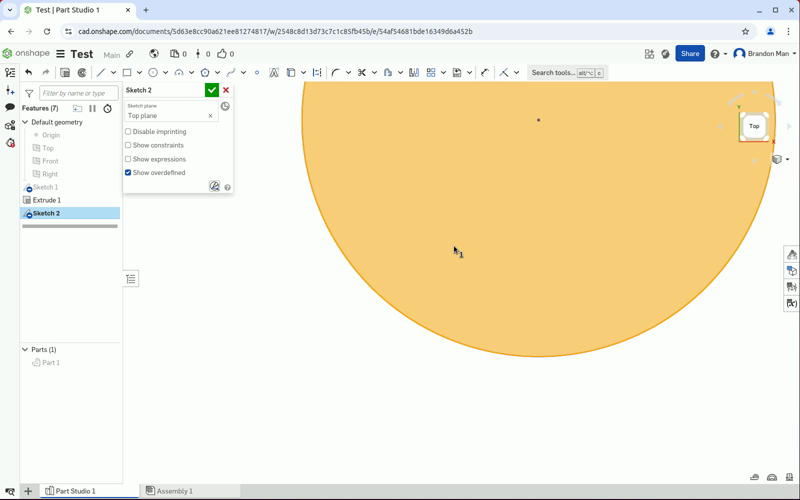
scroll(-6)
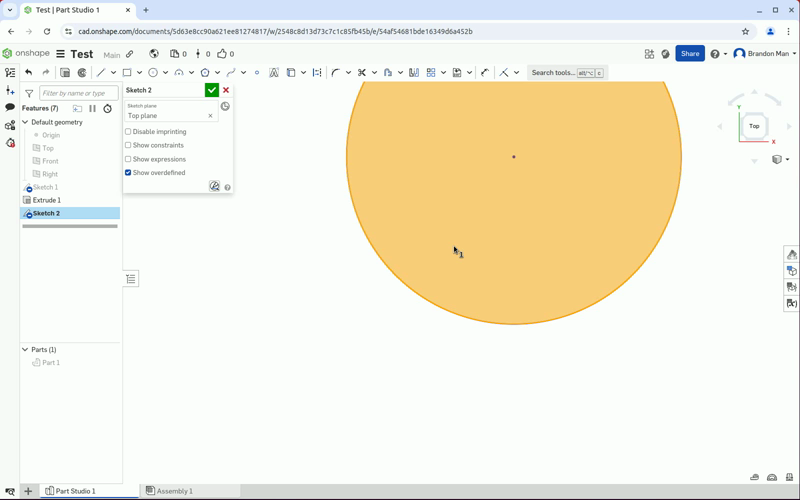
scroll(-6)
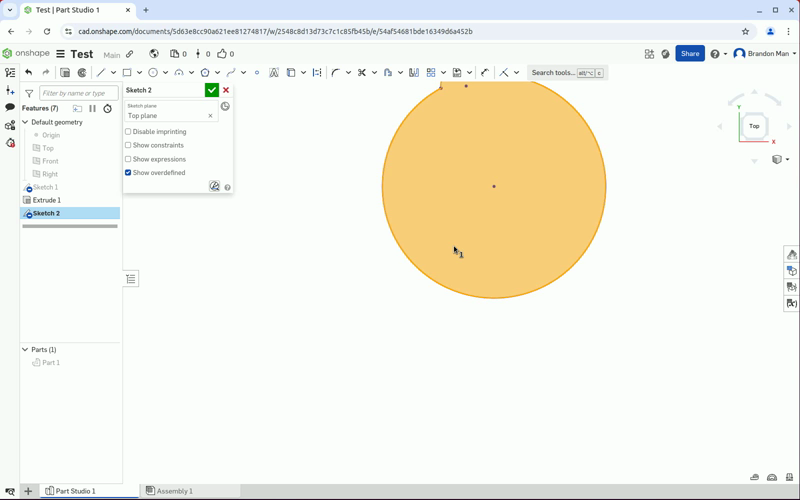
scroll(-6)
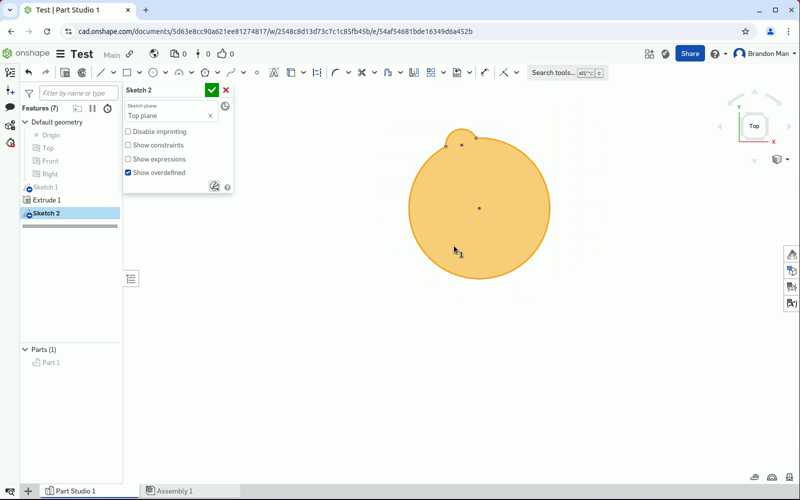
scroll(-6)
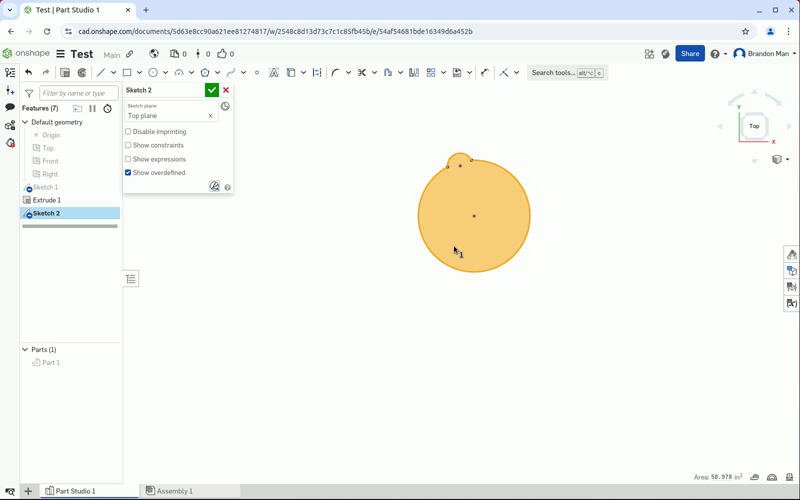
scroll(-6)
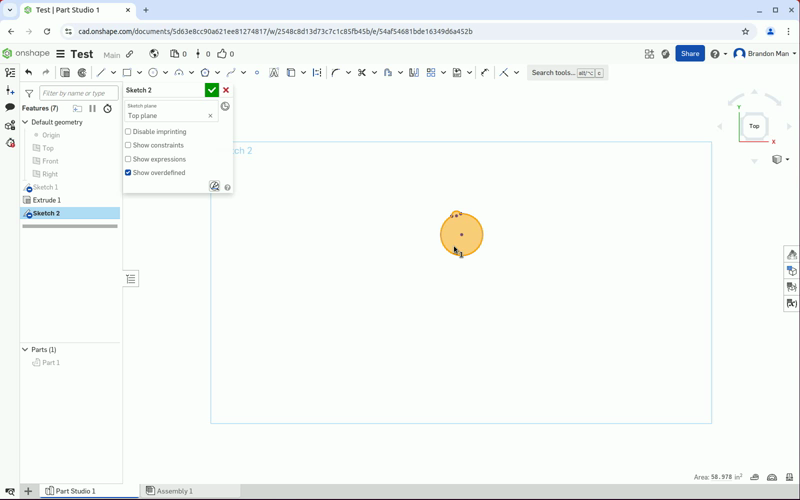
mouse_move(73, 352)
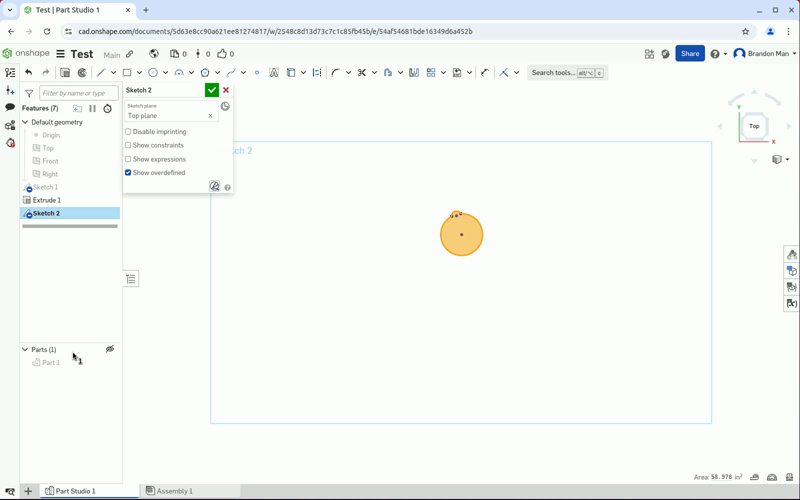
key(shift+y)
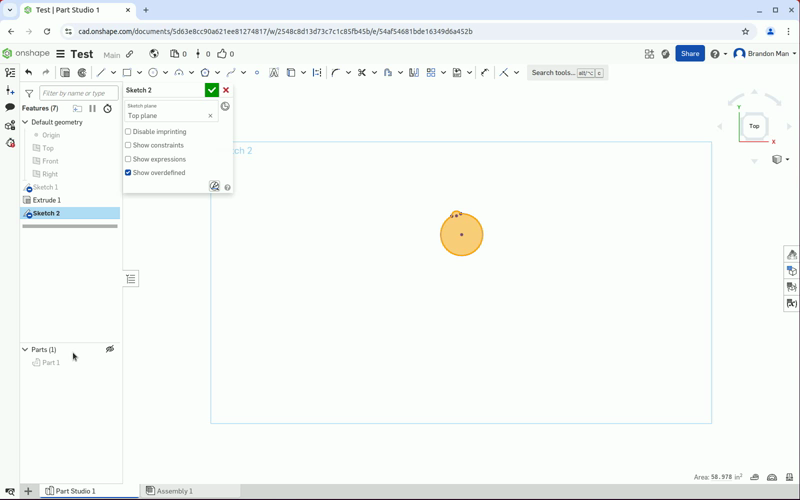
key(shift+e)
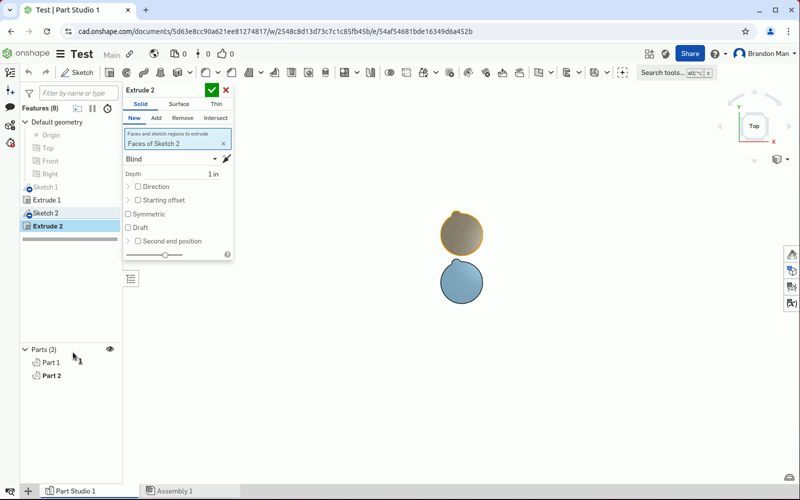
mouse_move(143, 106)
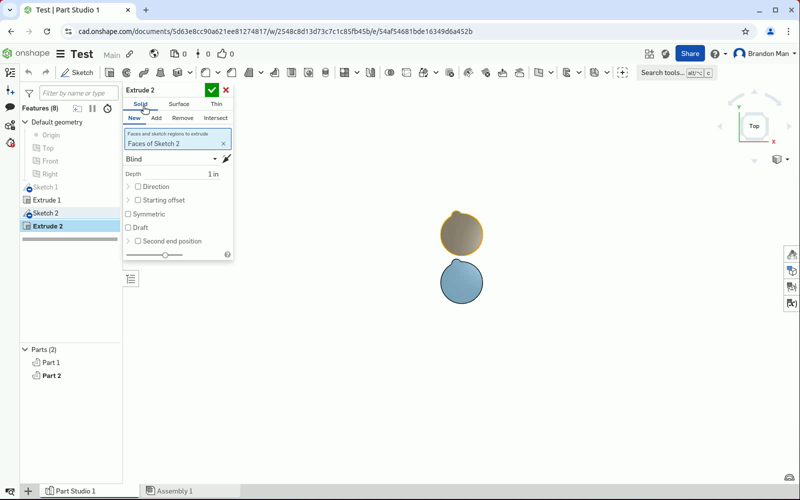
click(143, 106)
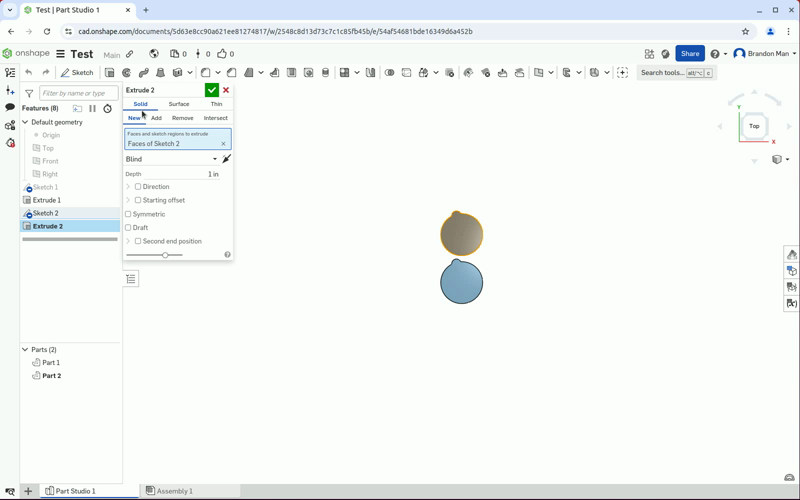
mouse_move(137, 120)
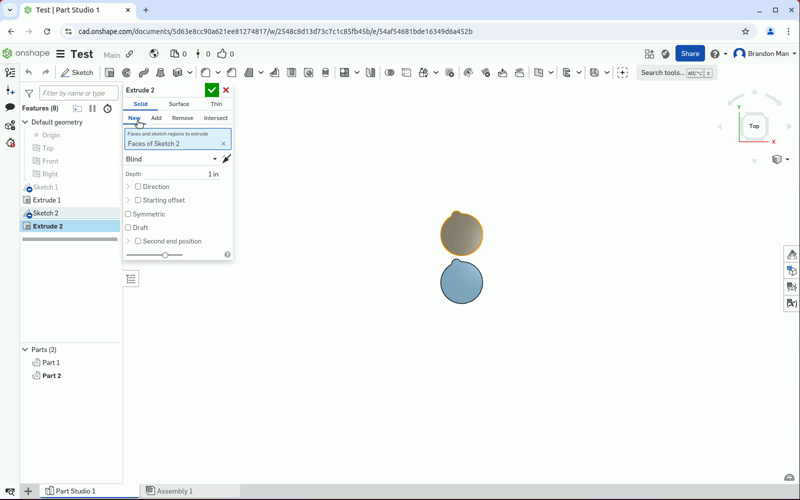
click(137, 120)
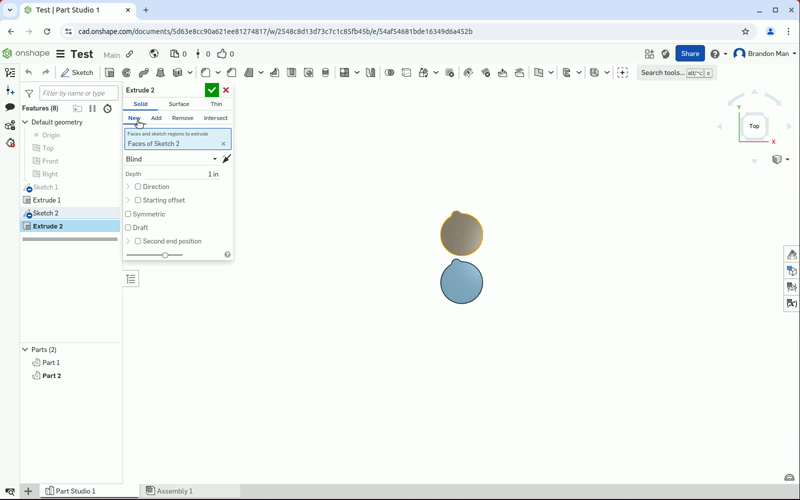
key(tab, 4)
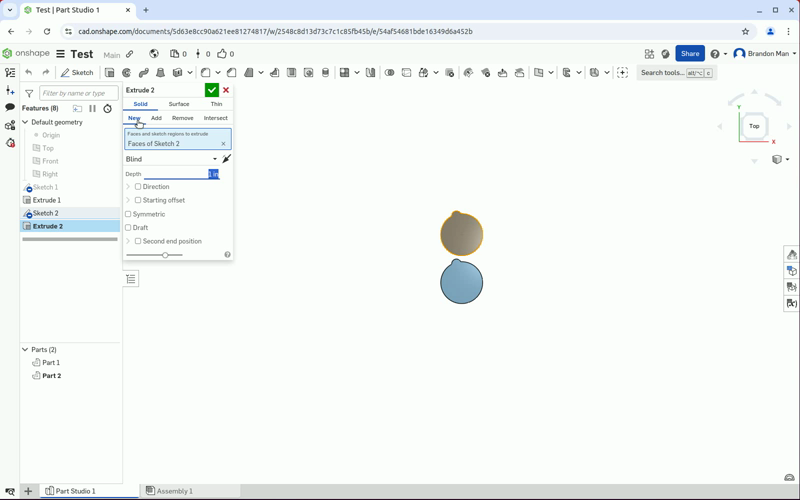
text(0.241)
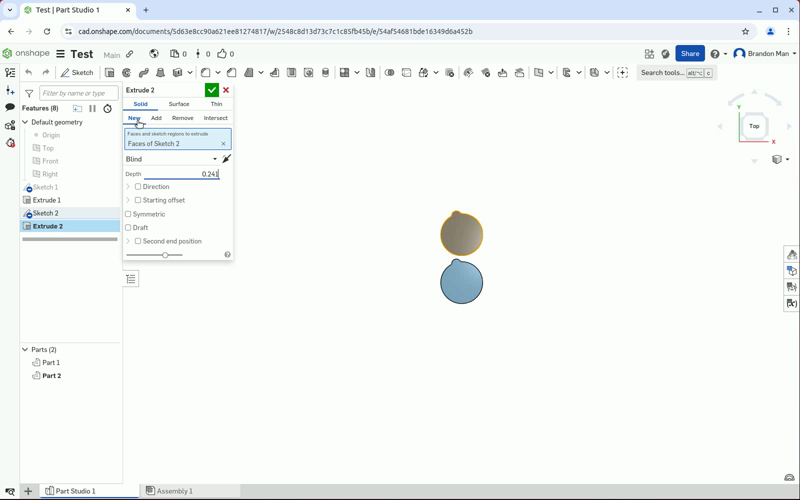
key(enter)
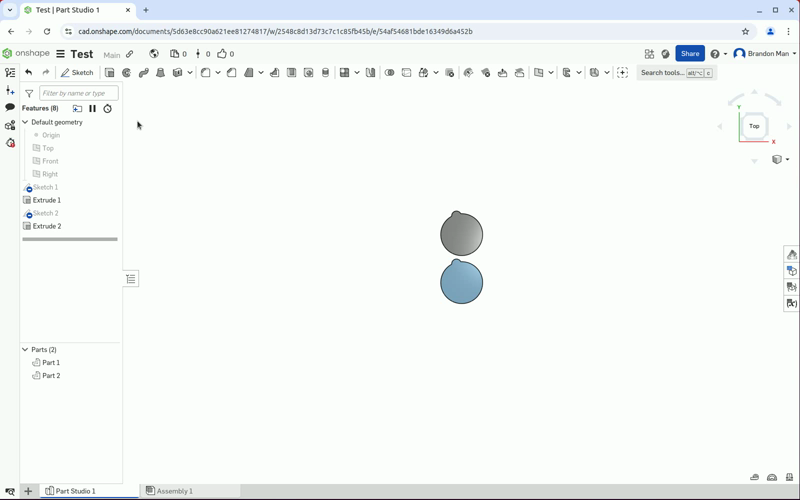
key(shift+h)
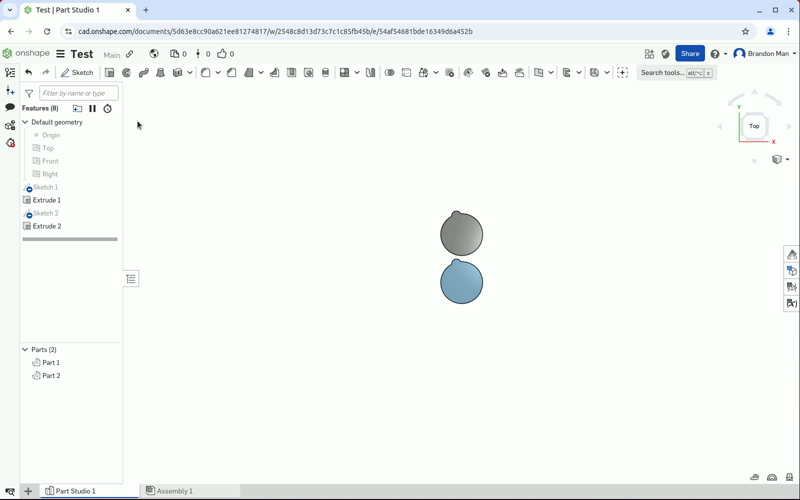
key(shift+h)
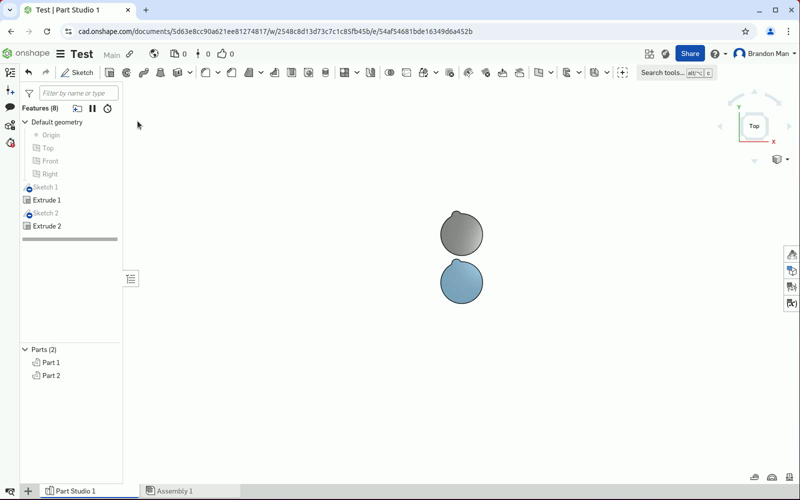
mouse_move(73, 189)
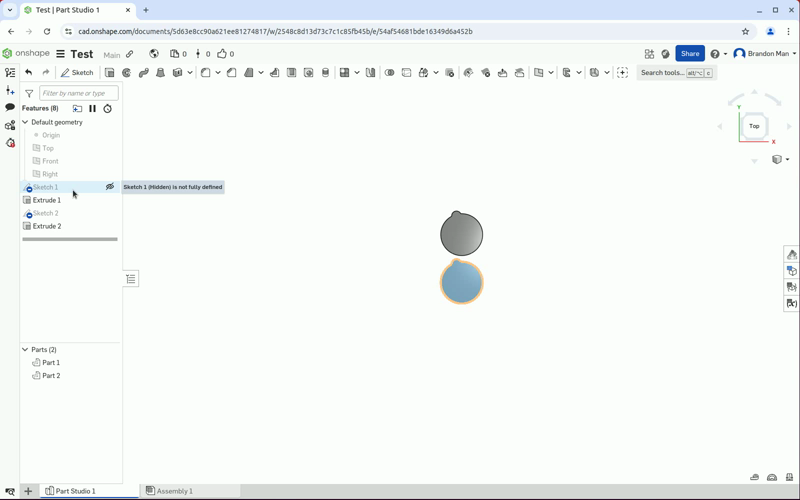
click(73, 189)
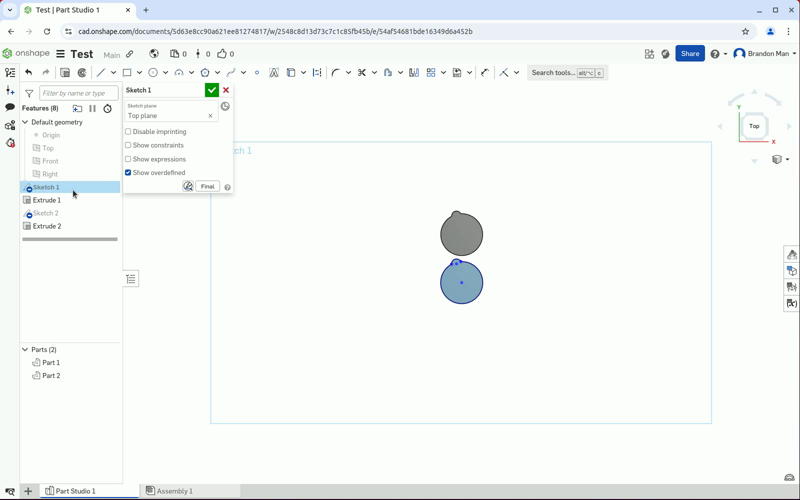
mouse_move(229, 92)
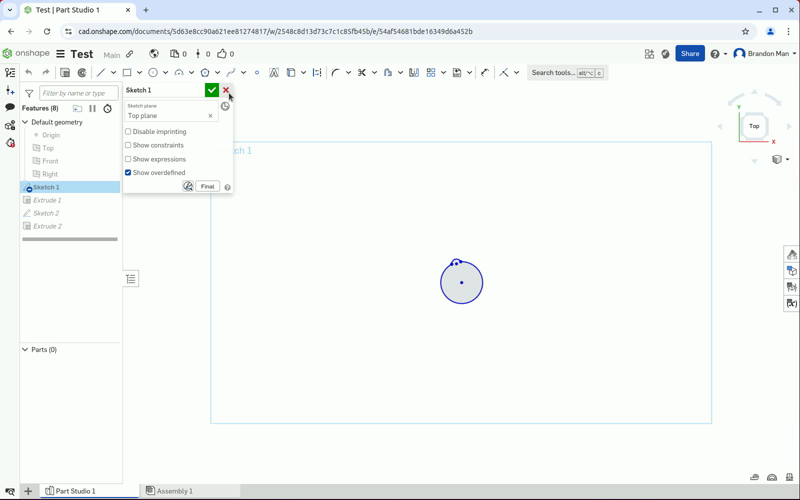
click(229, 92)
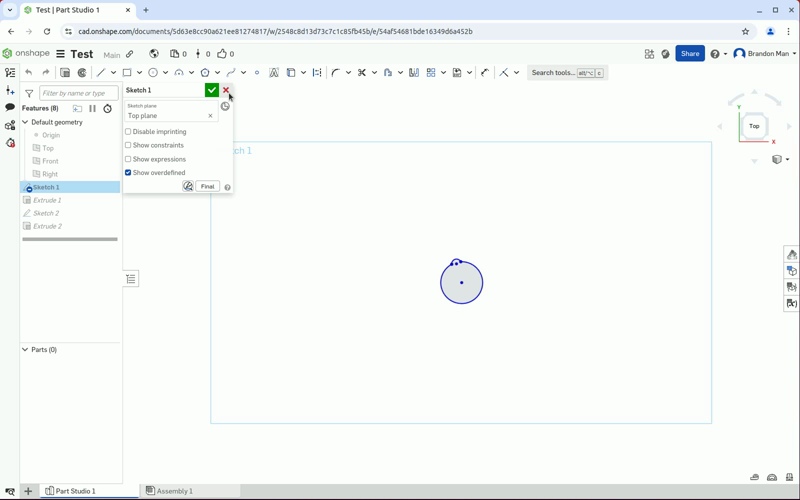
key(shift+s)
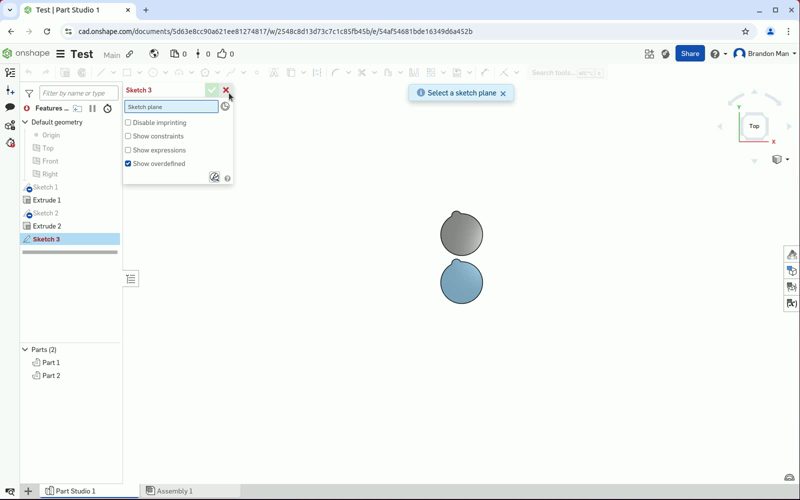
mouse_move(73, 150)
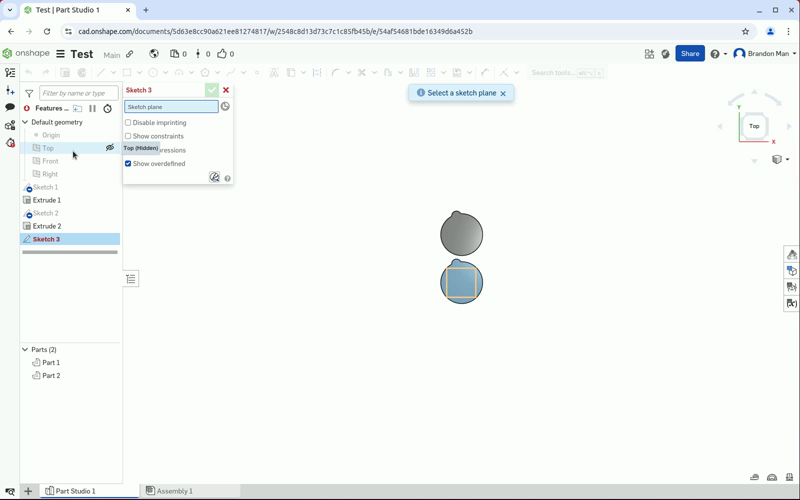
click(73, 150)
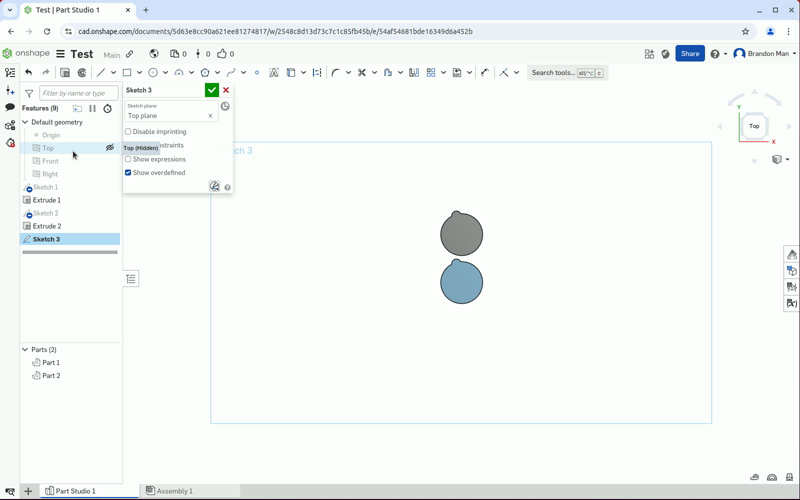
mouse_move(73, 352)
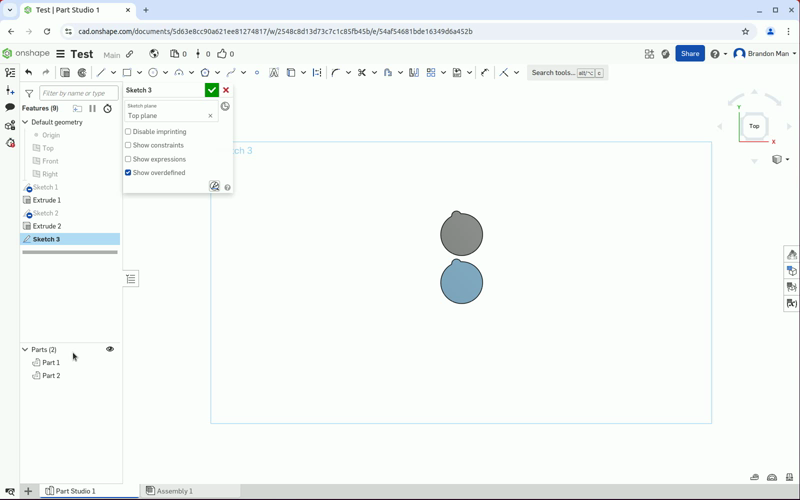
key(y)
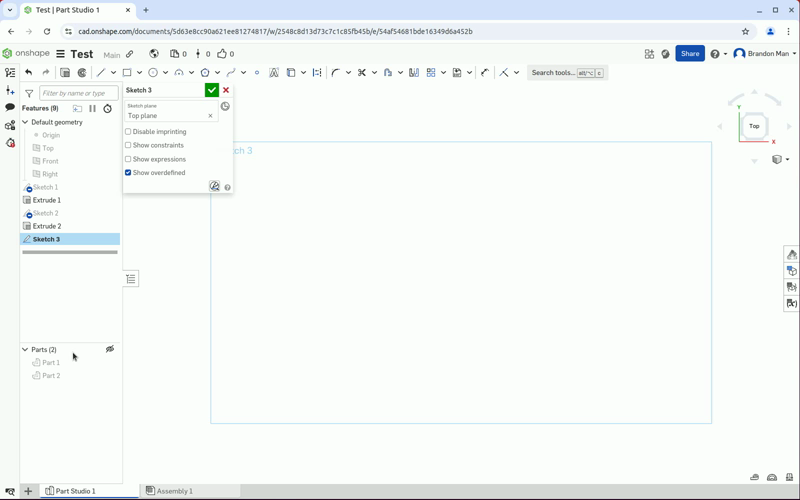
key(a)
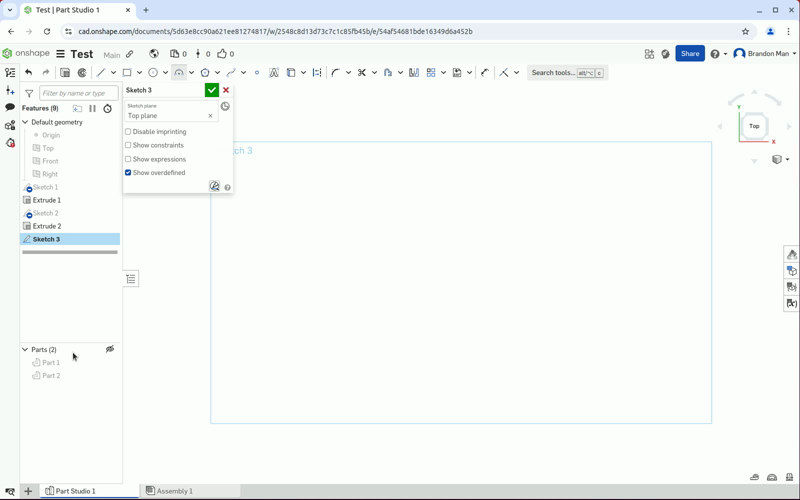
key_down(shift)
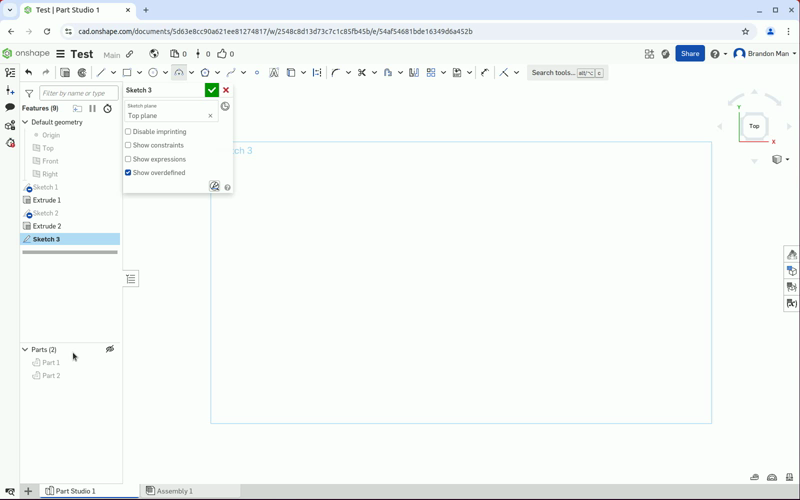
mouse_move(497, 216)
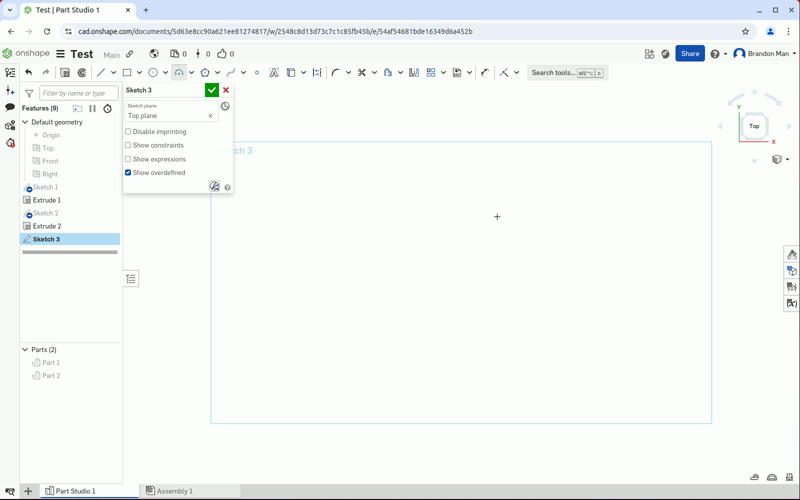
click(497, 216)
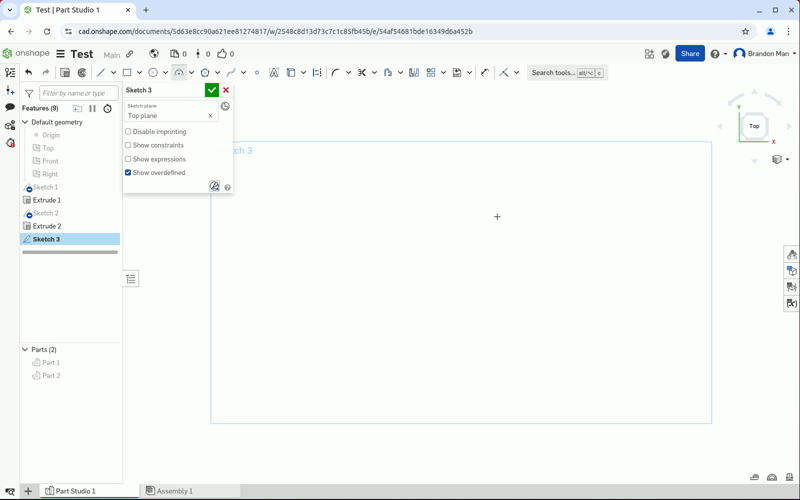
key_up(shift)
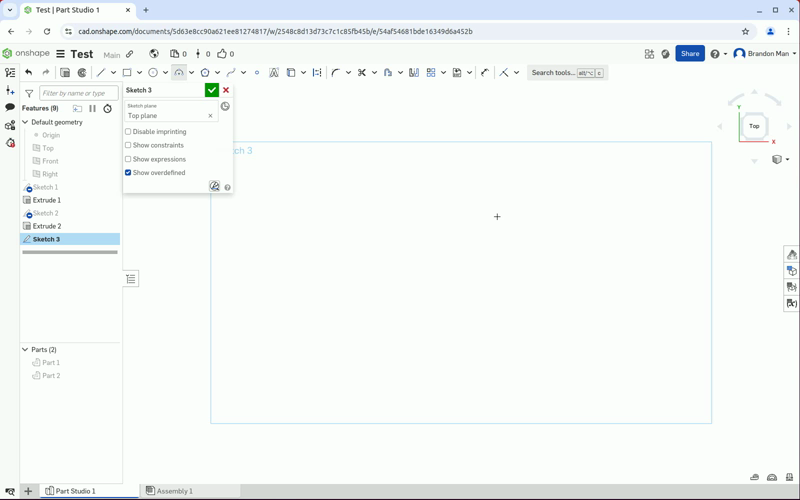
key_down(shift)
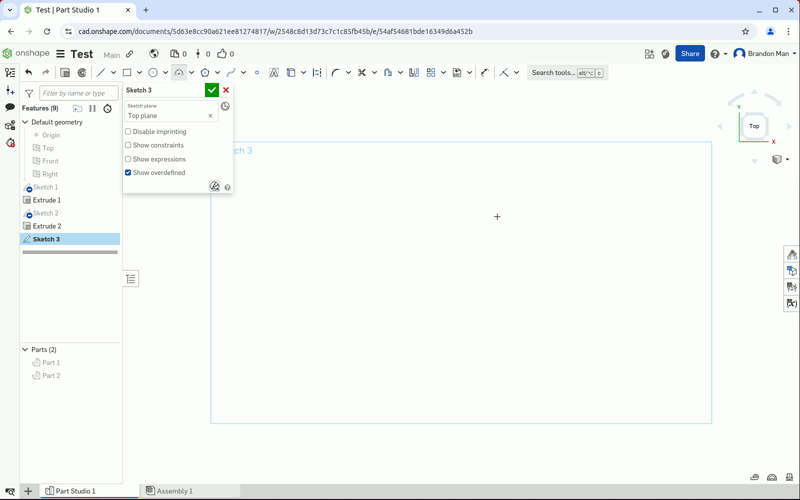
mouse_move(506, 213)
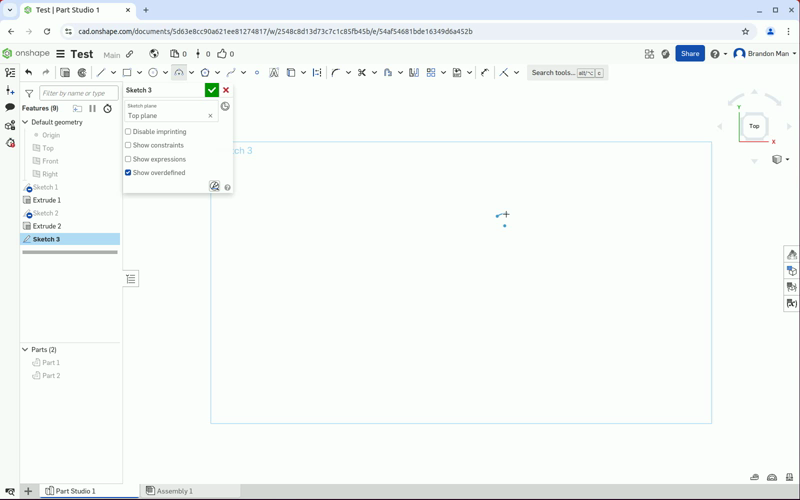
click(506, 213)
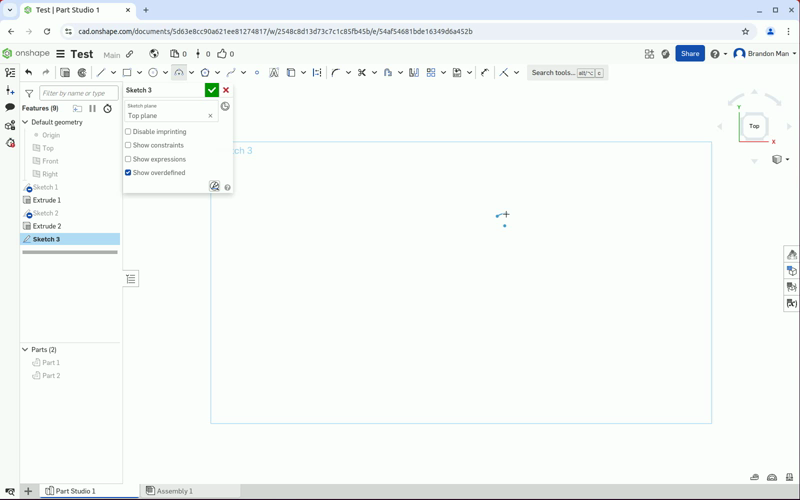
mouse_move(510, 255)
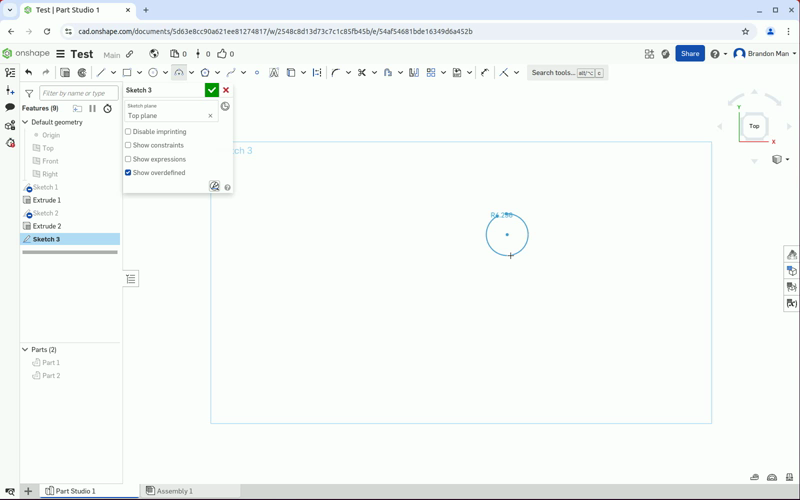
click(510, 255)
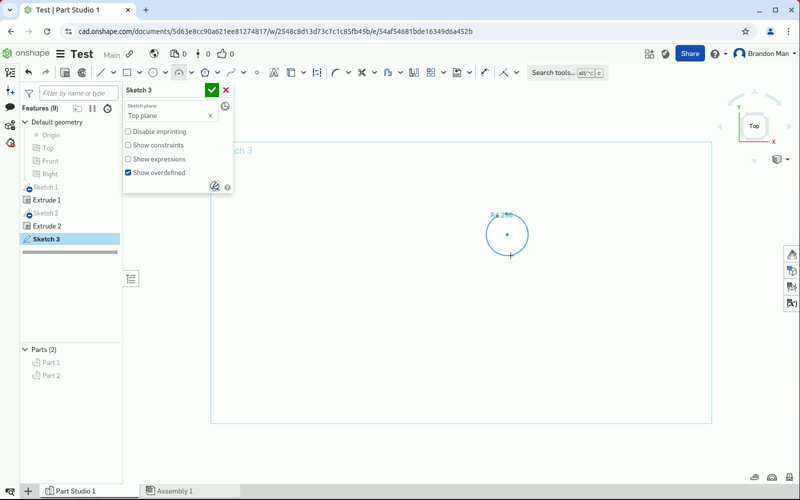
key_up(shift)
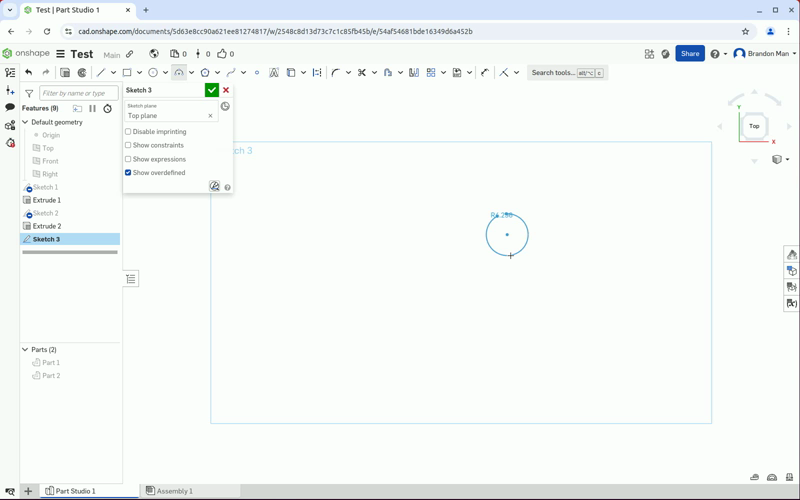
mouse_move(506, 213)
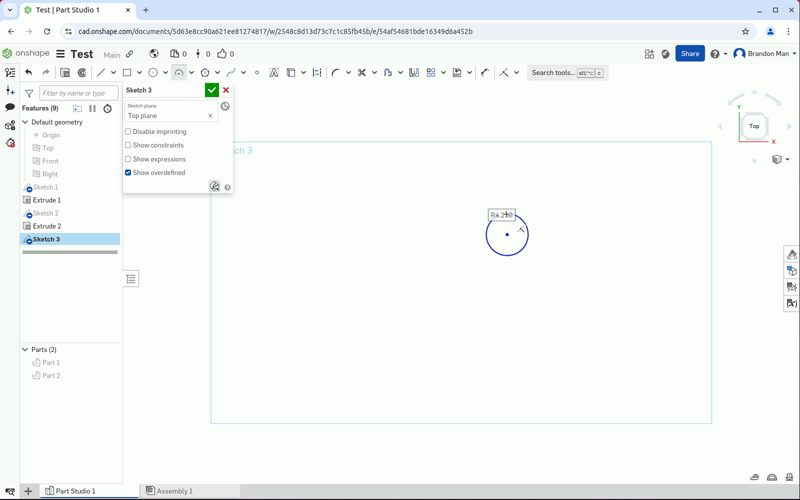
click(506, 213)
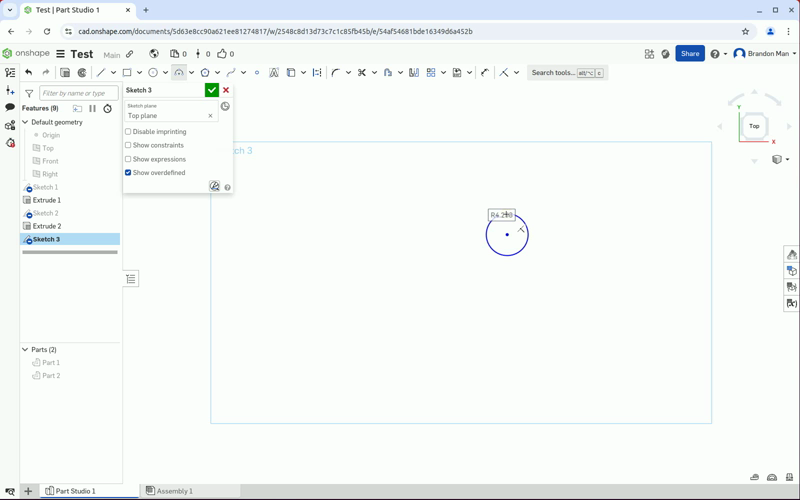
mouse_move(497, 216)
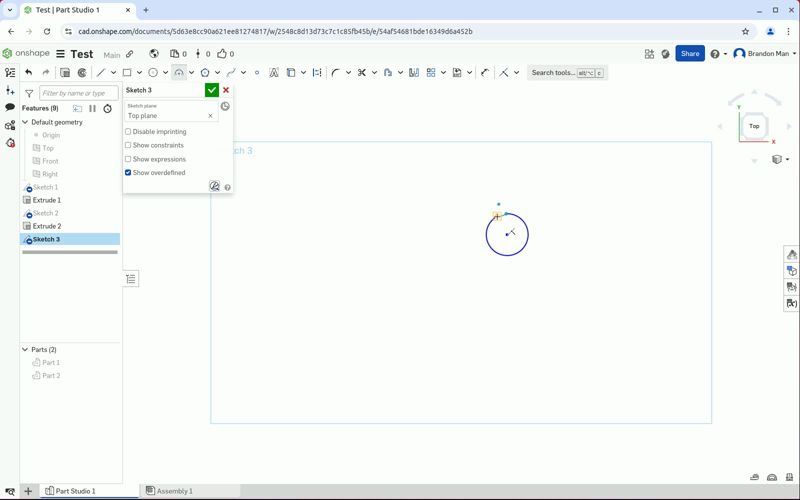
click(497, 216)
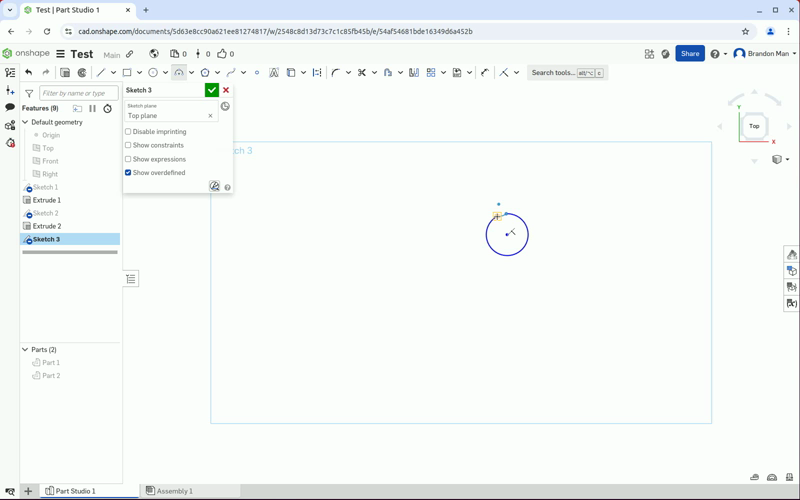
key_down(shift)
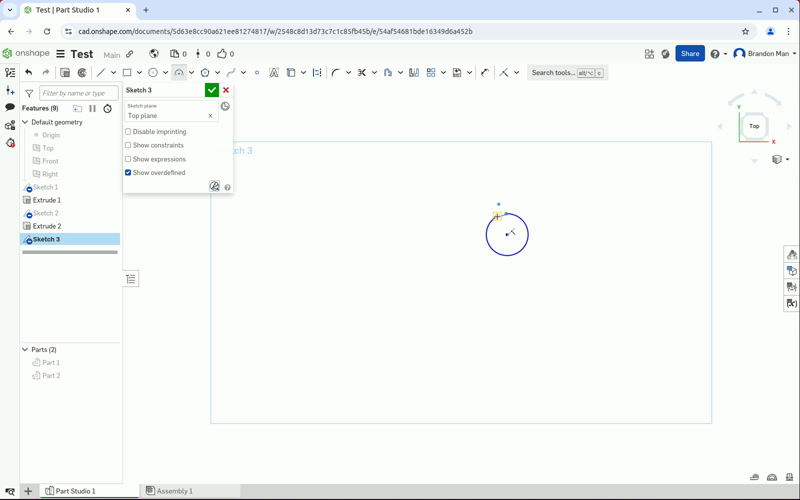
mouse_move(501, 211)
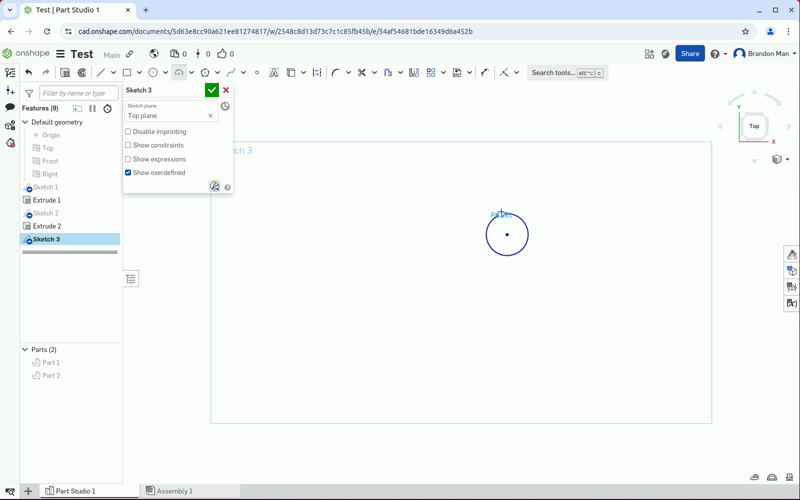
click(501, 211)
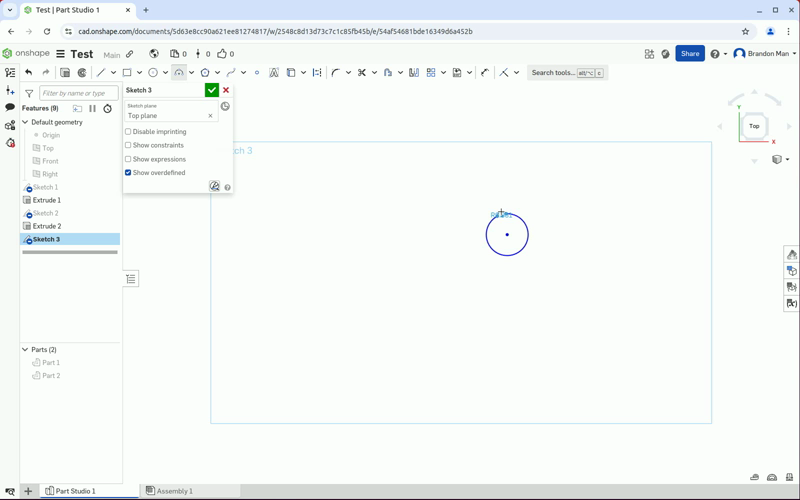
key_up(shift)
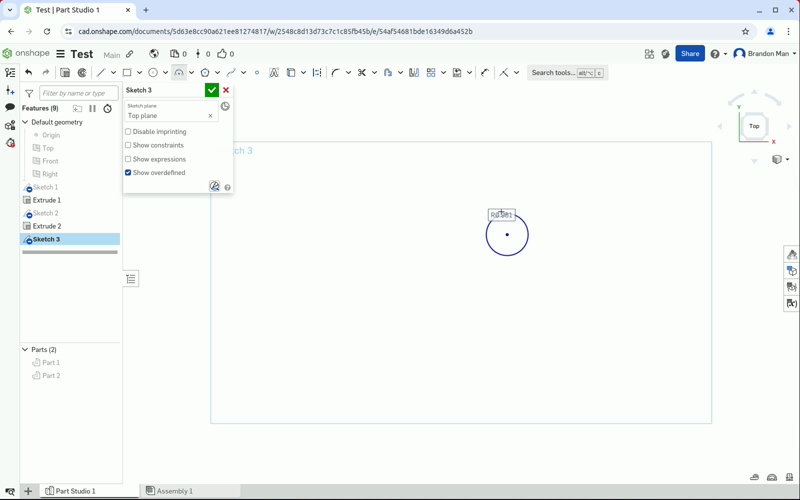
key(esc)
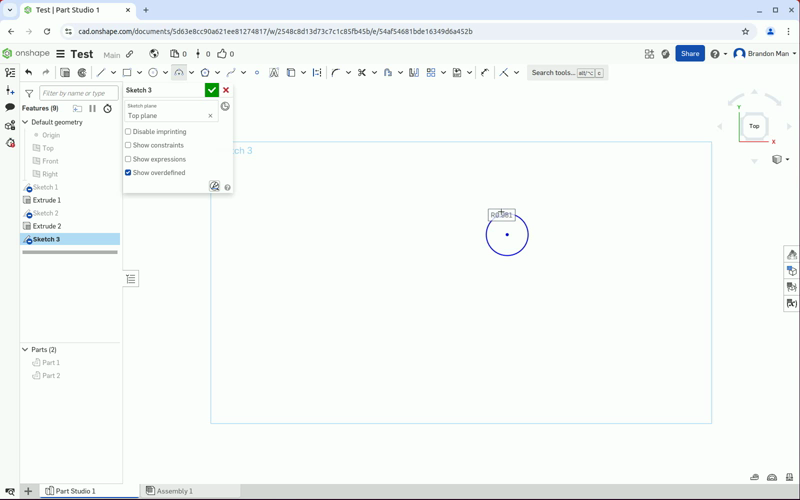
mouse_move(494, 220)
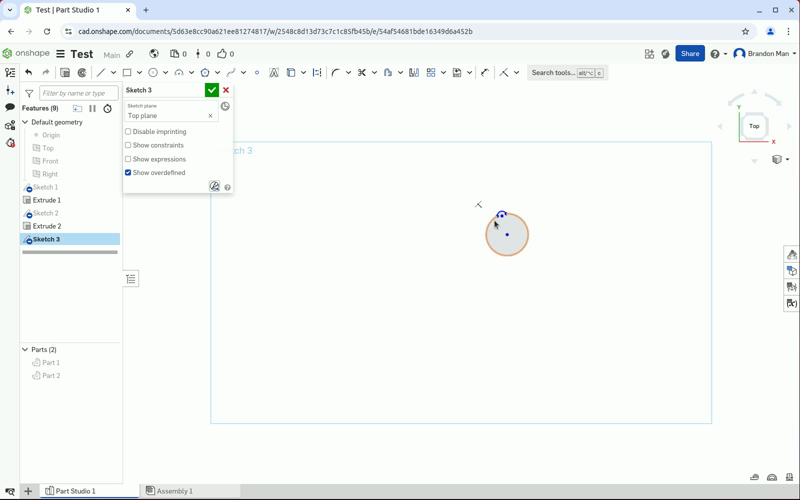
scroll(6)
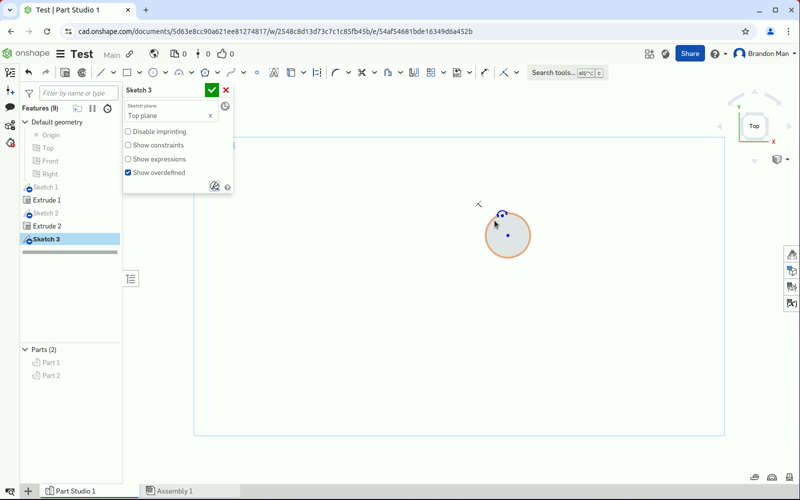
scroll(6)
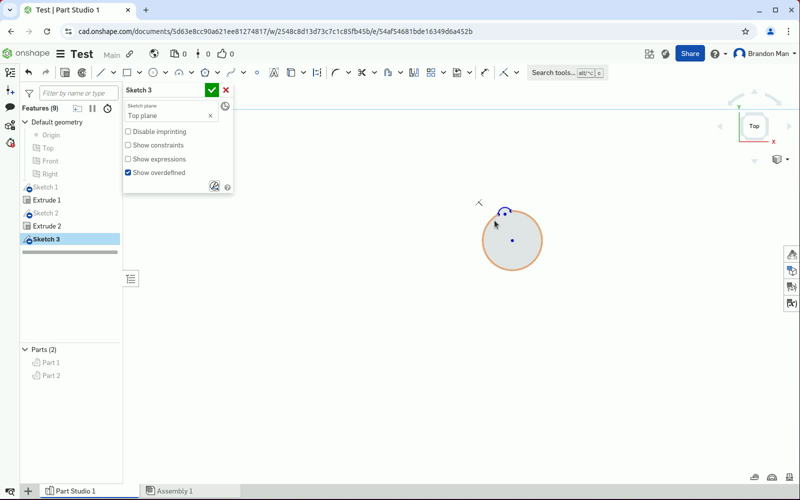
scroll(6)
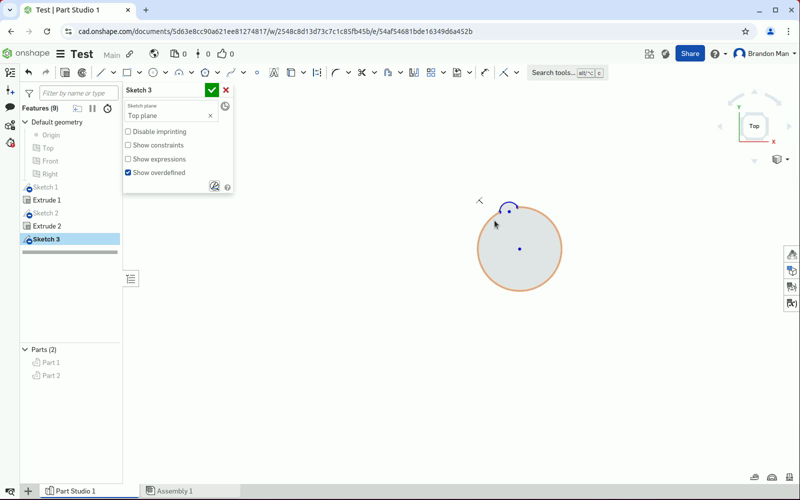
scroll(6)
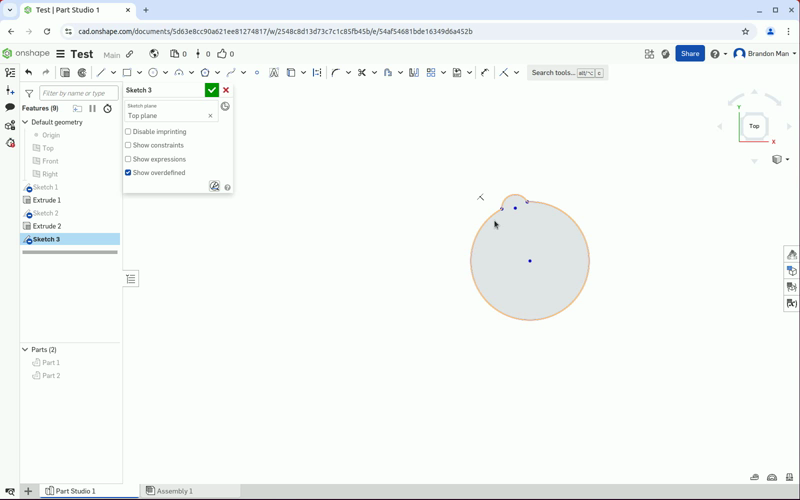
scroll(6)
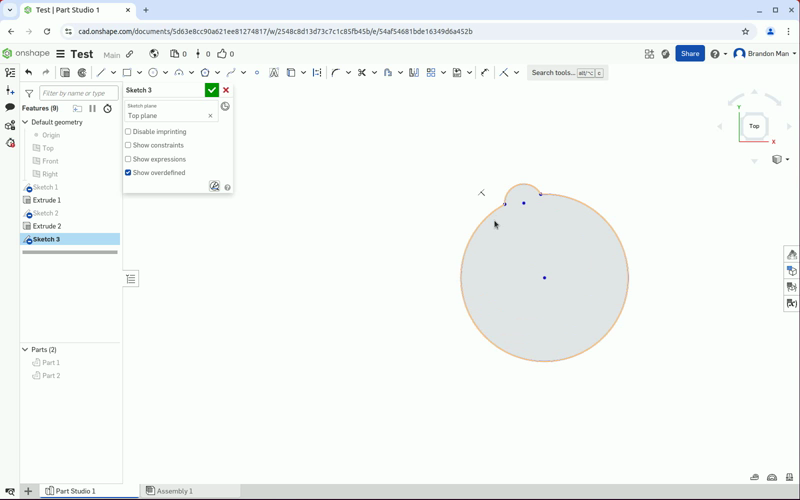
scroll(6)
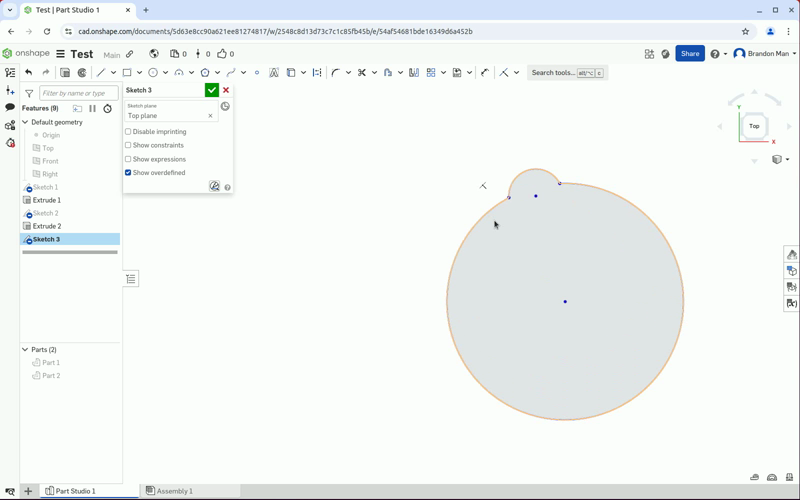
scroll(6)
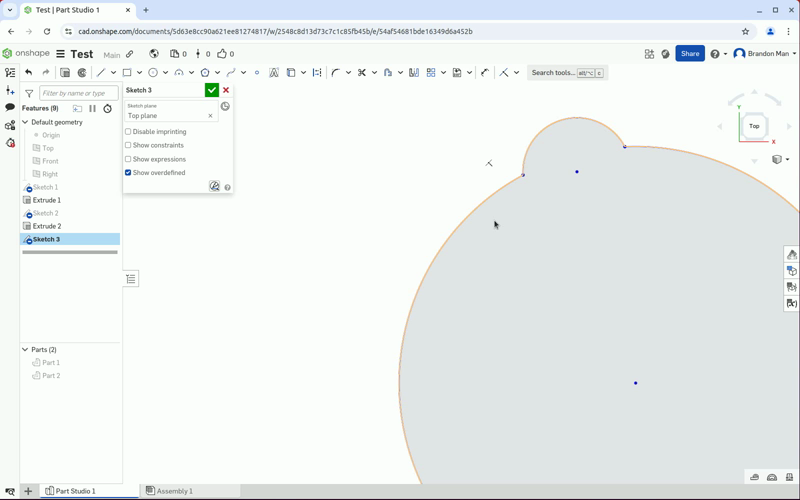
click(494, 220)
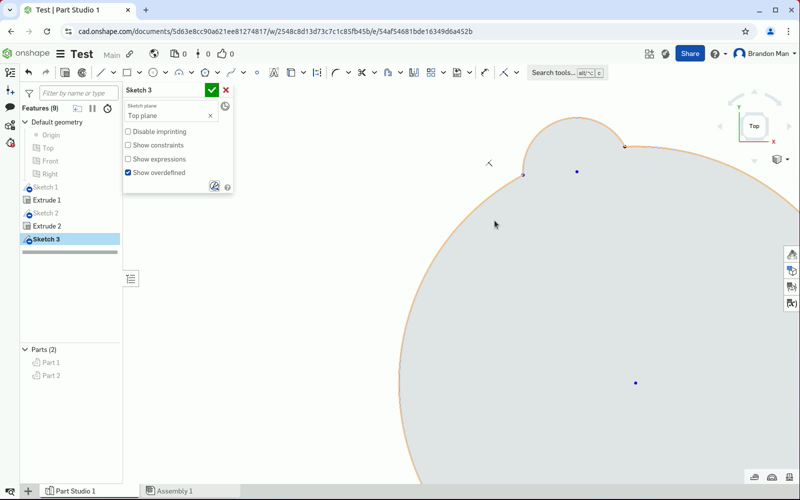
scroll(-6)
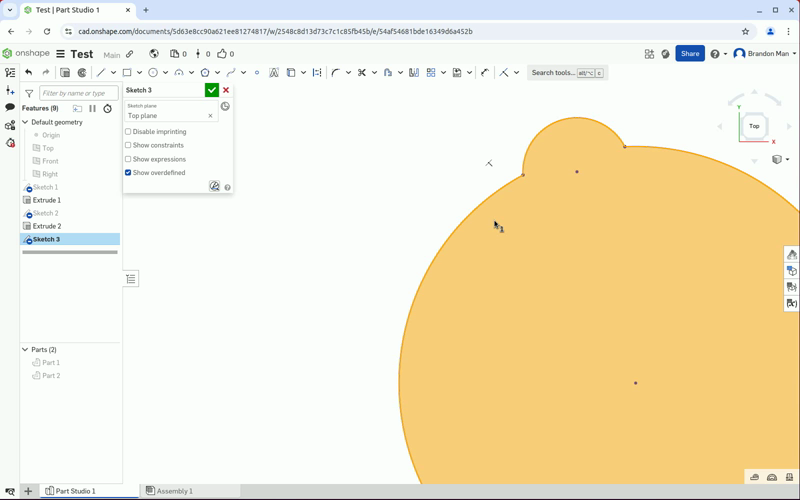
scroll(-6)
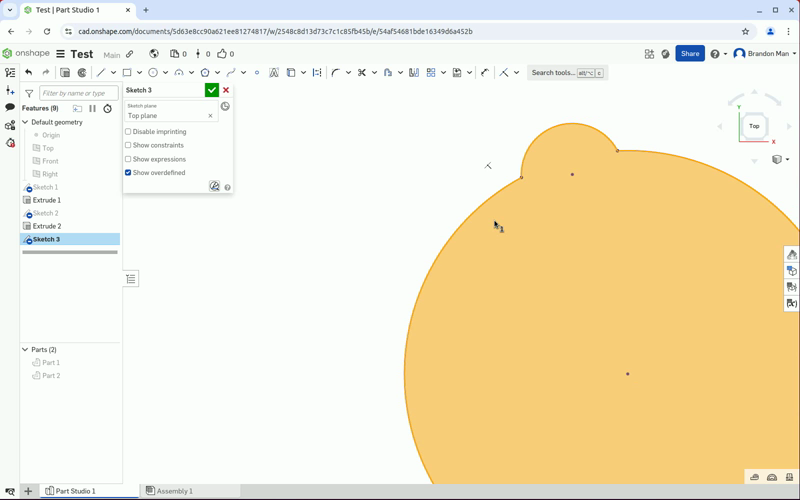
scroll(-6)
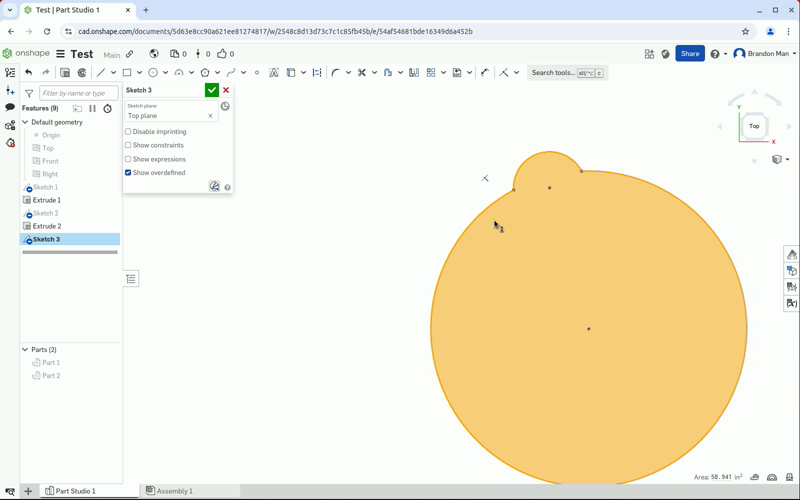
scroll(-6)
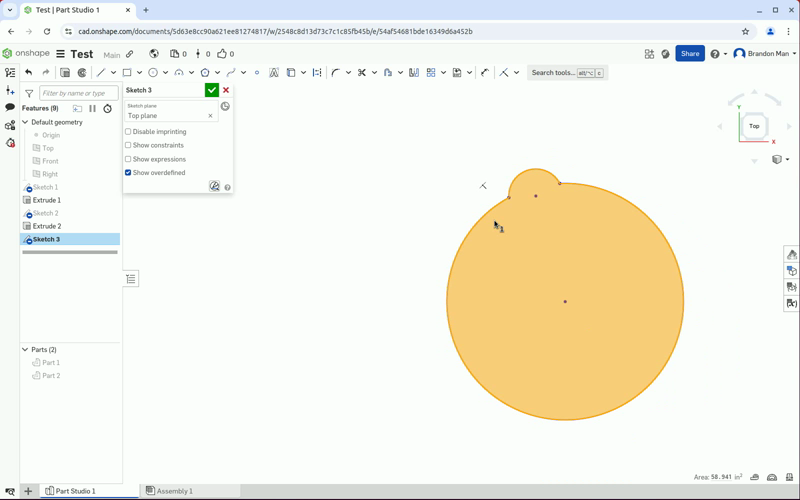
scroll(-6)
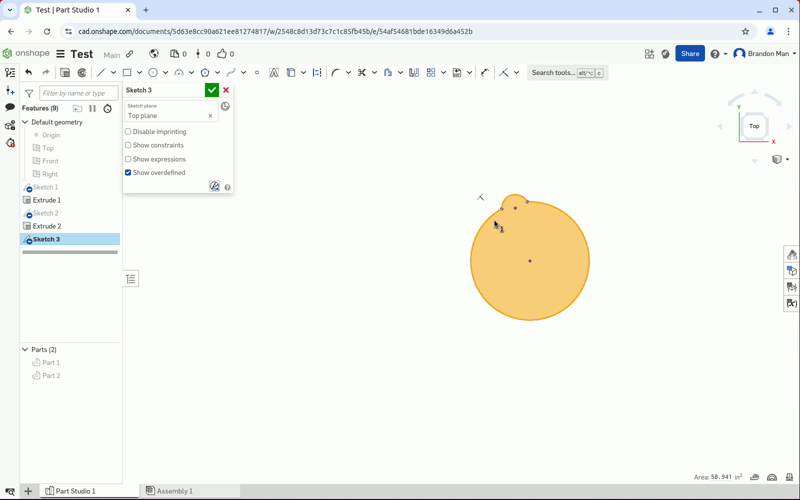
scroll(-6)
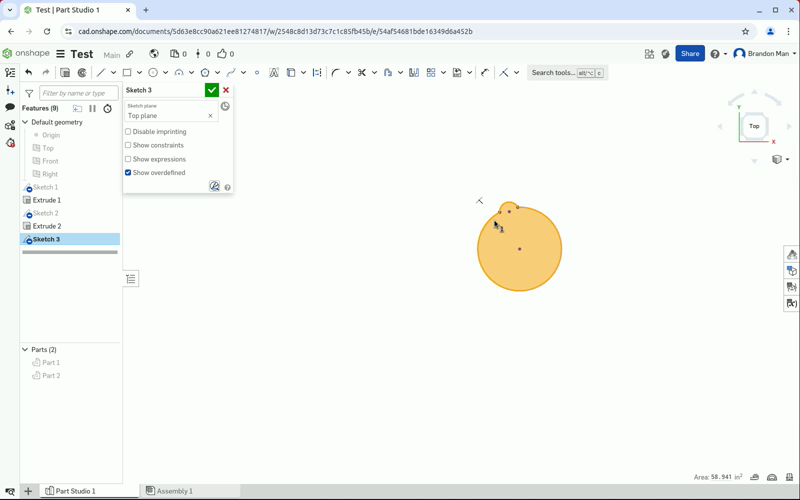
scroll(-6)
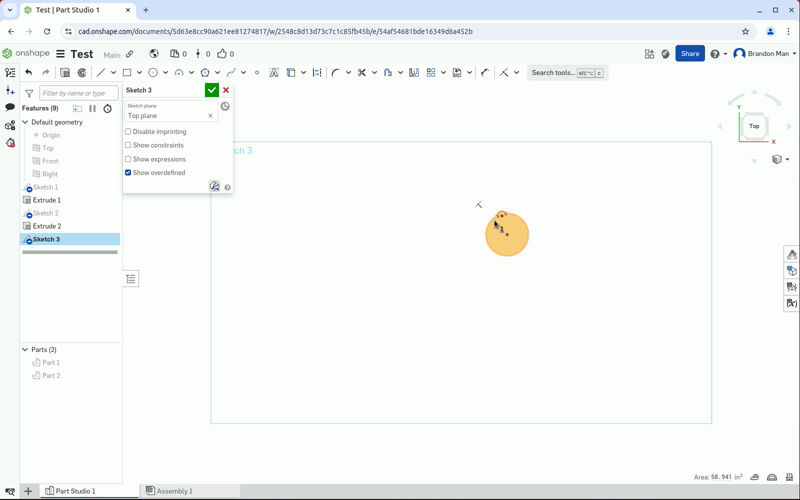
mouse_move(73, 352)
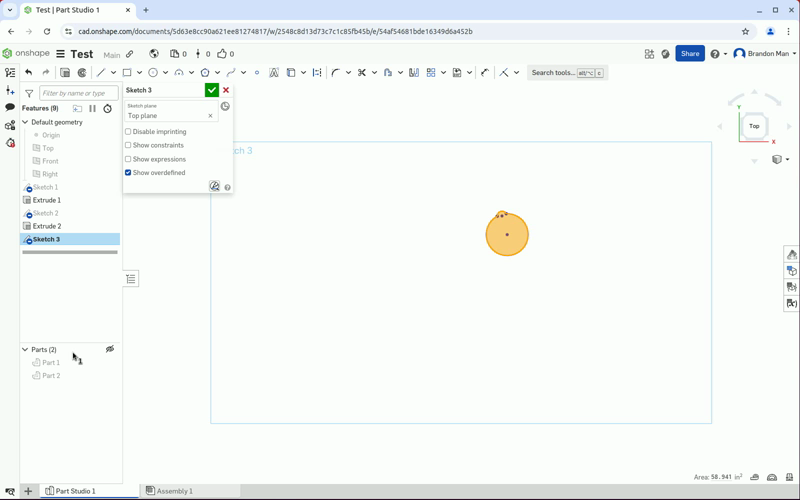
key(shift+y)
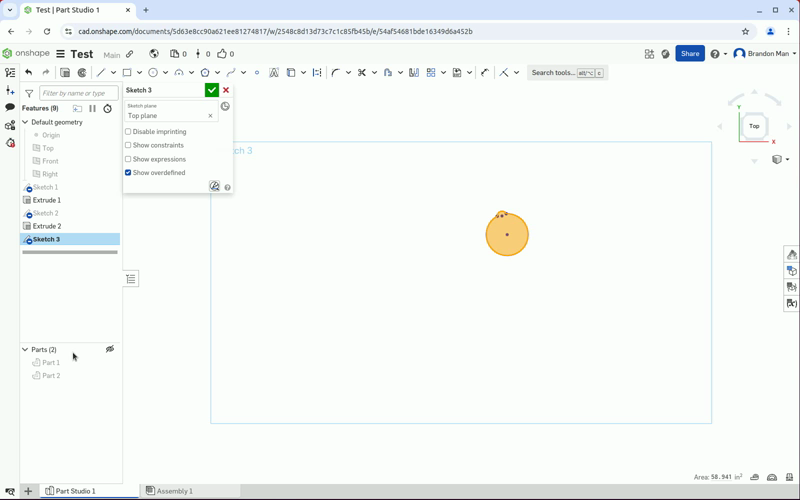
key(shift+e)
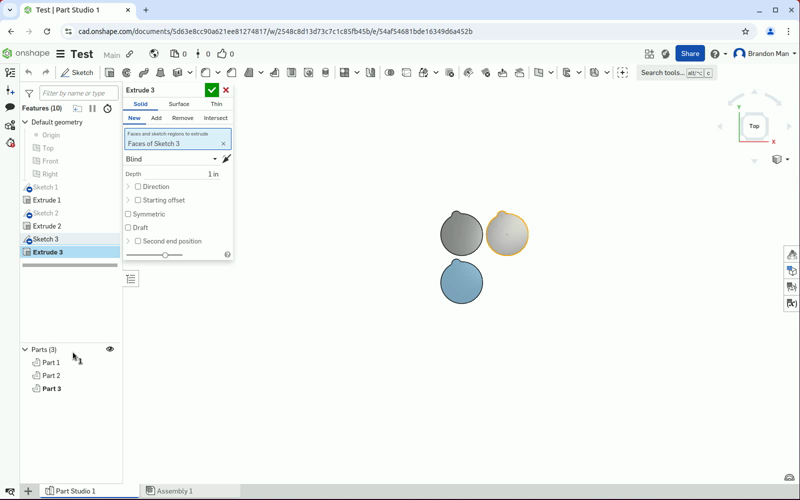
mouse_move(143, 106)
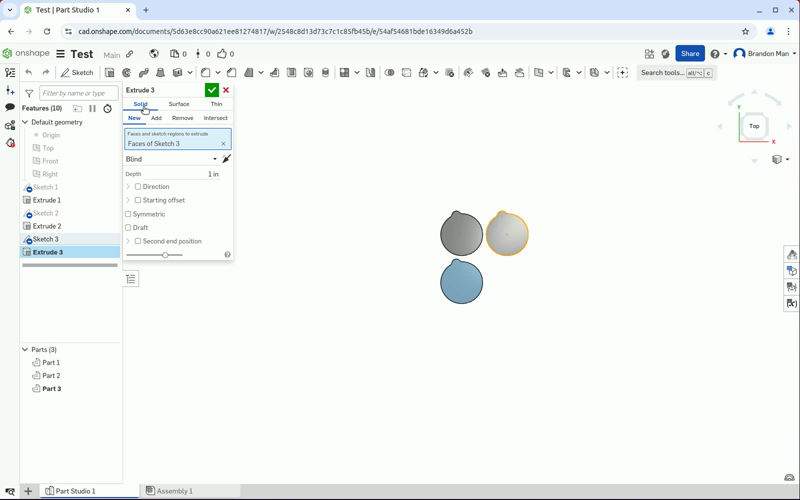
click(143, 106)
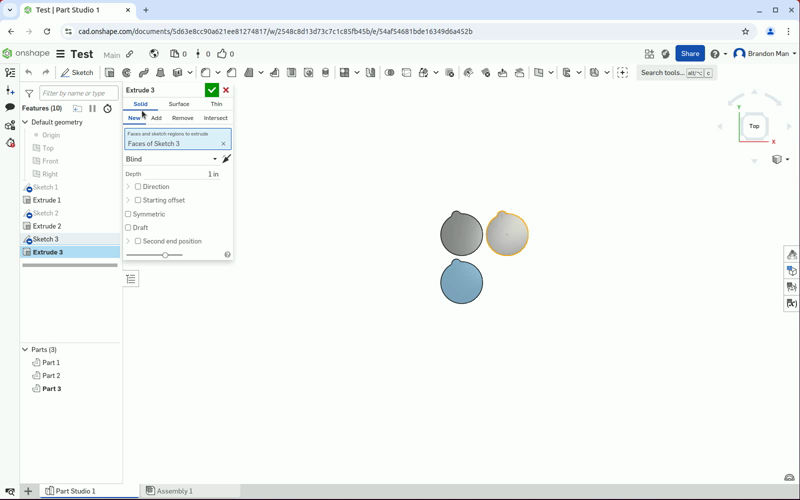
mouse_move(137, 120)
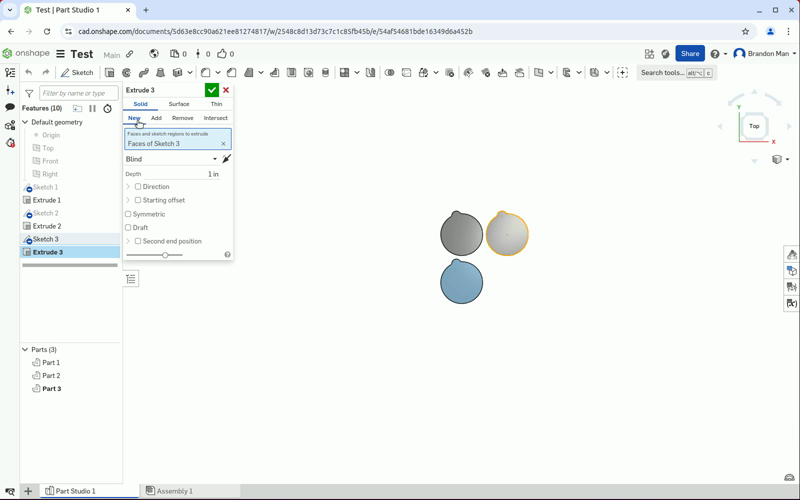
click(137, 120)
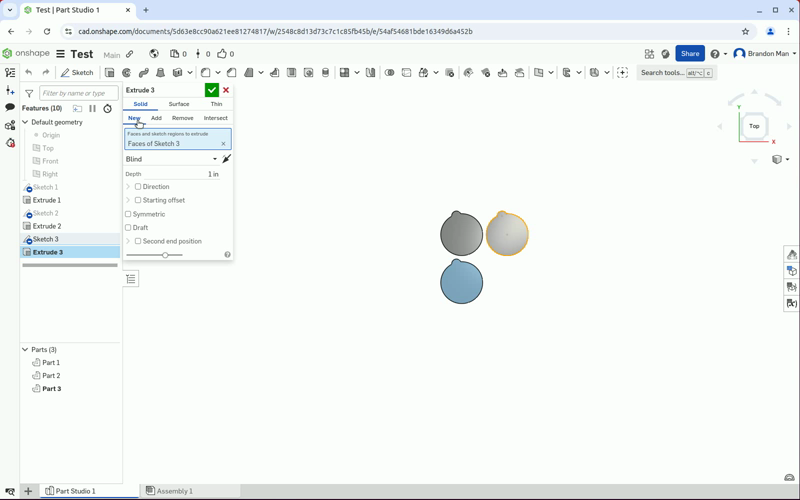
key(tab, 4)
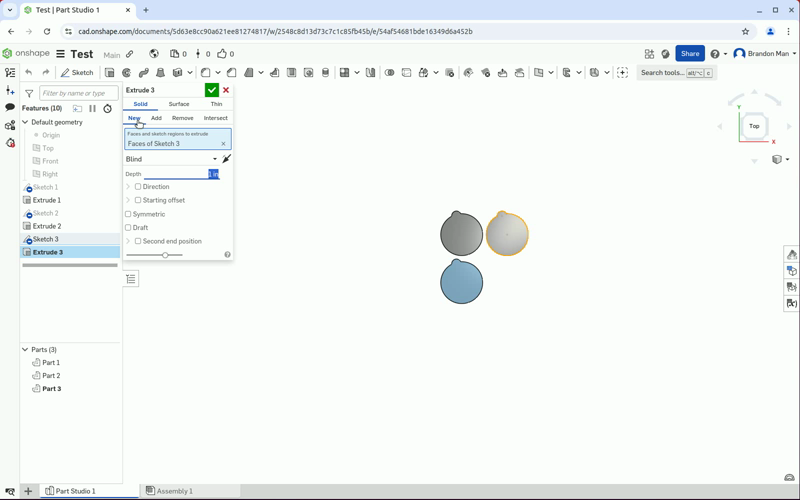
text(0.241)
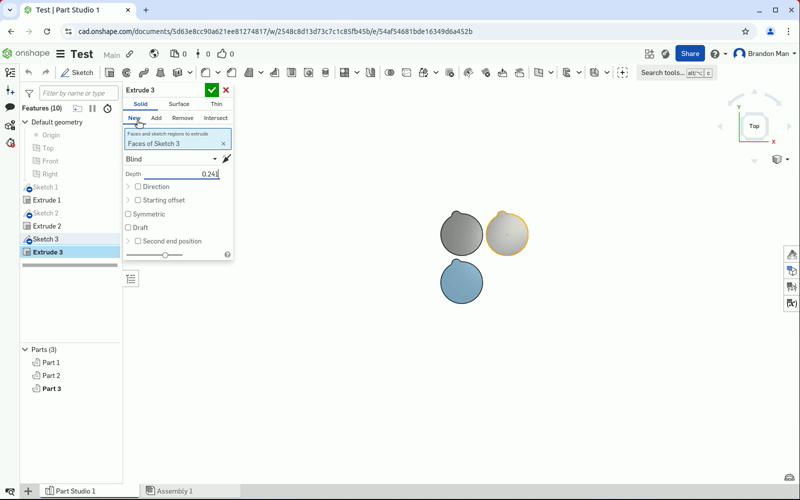
key(enter)
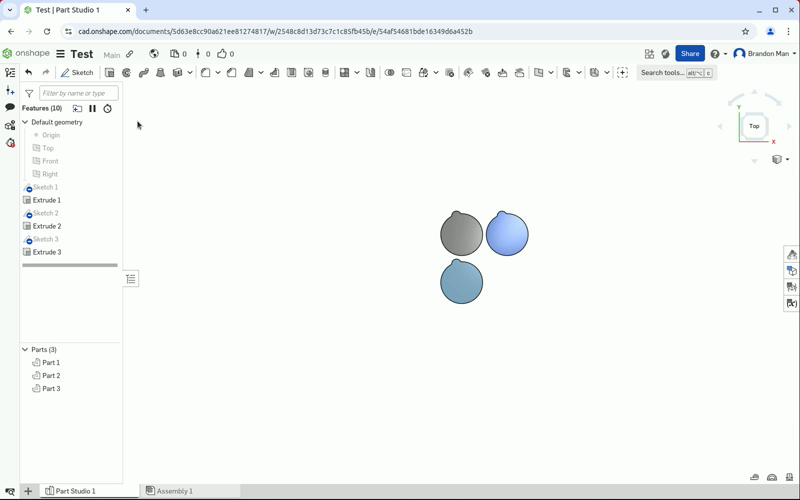
key(shift+h)
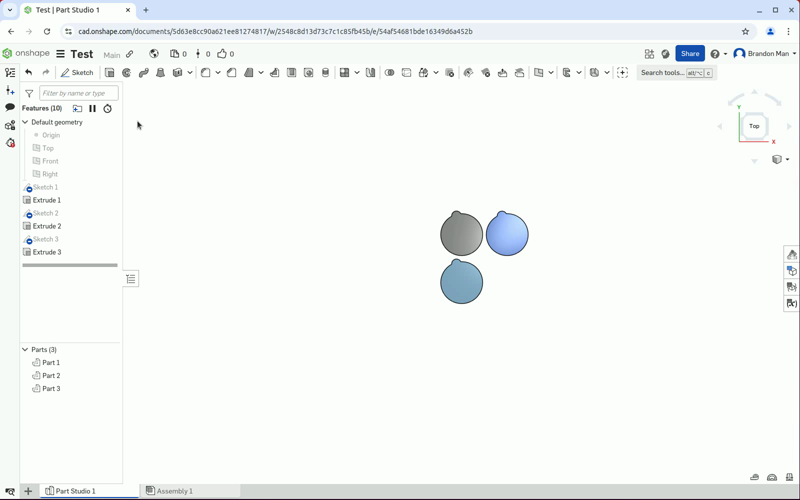
key(shift+h)
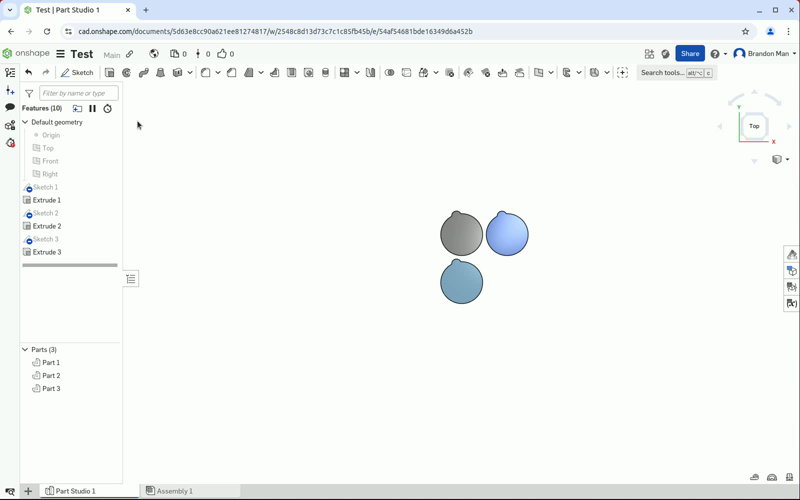
mouse_move(73, 189)
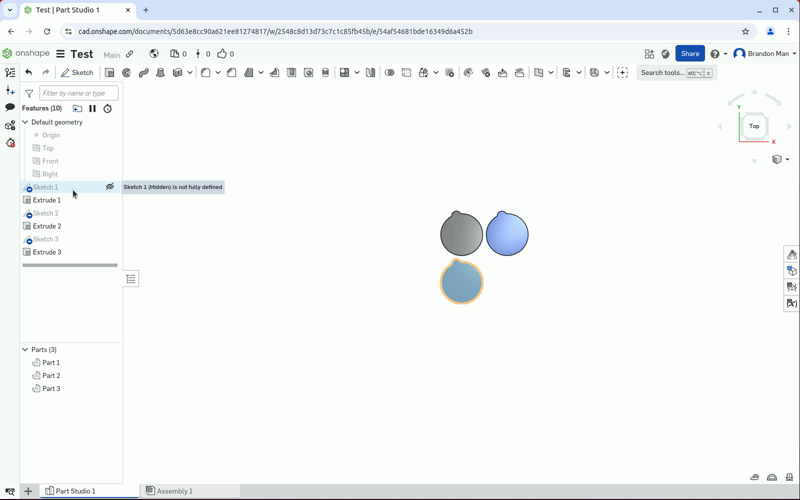
click(73, 189)
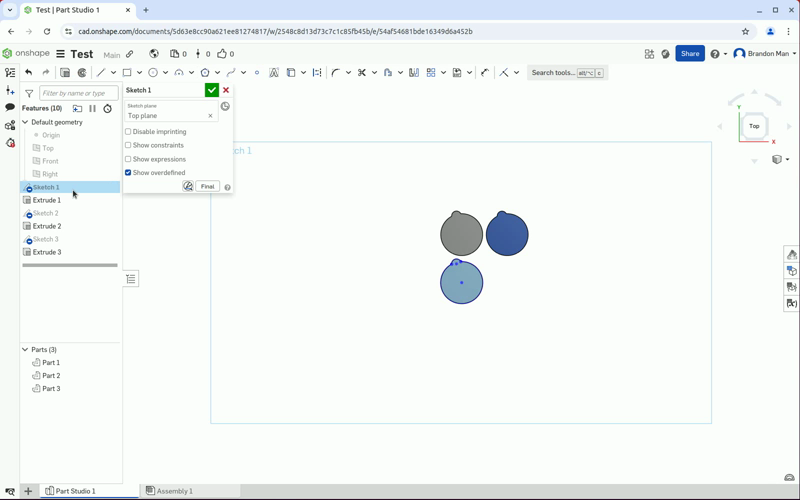
mouse_move(229, 92)
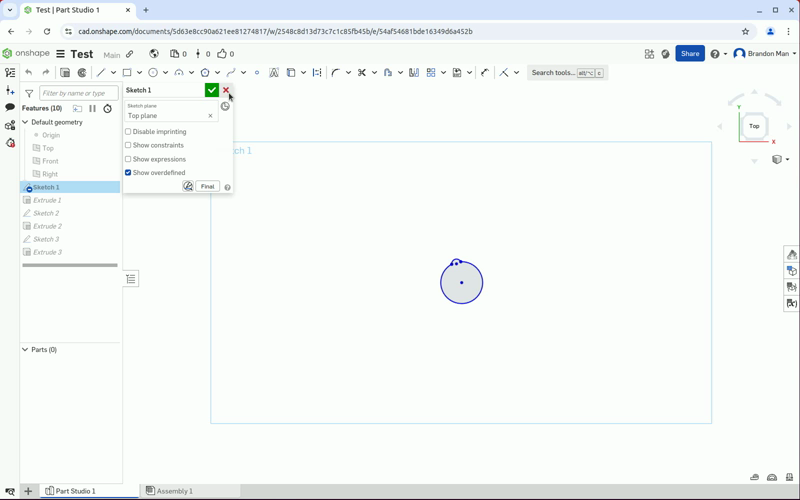
click(229, 92)
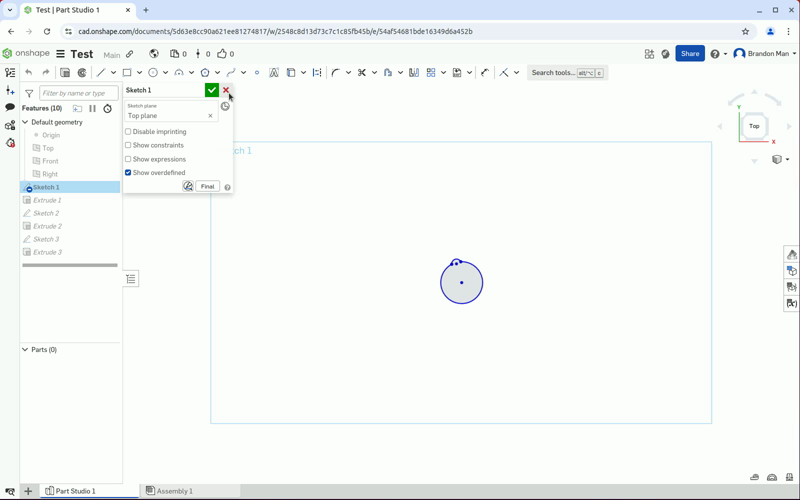
key(shift+s)
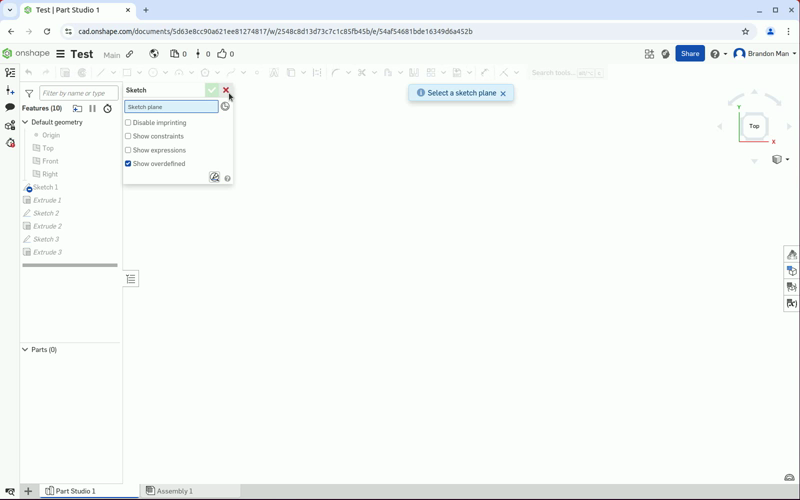
mouse_move(73, 150)
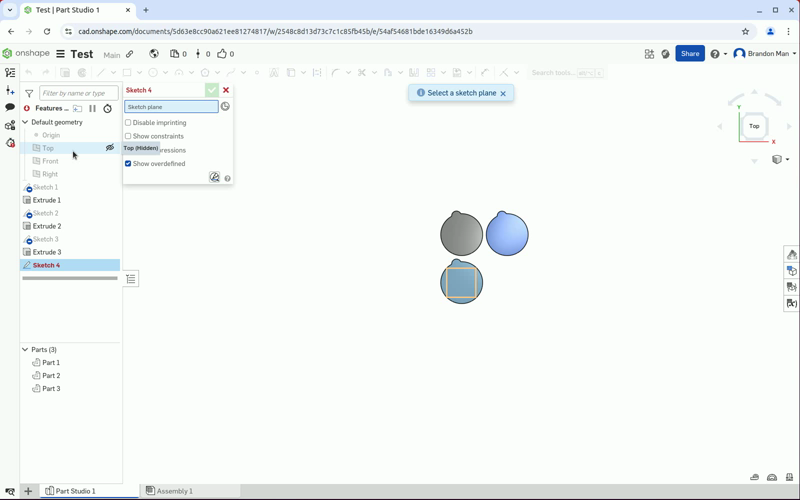
click(73, 150)
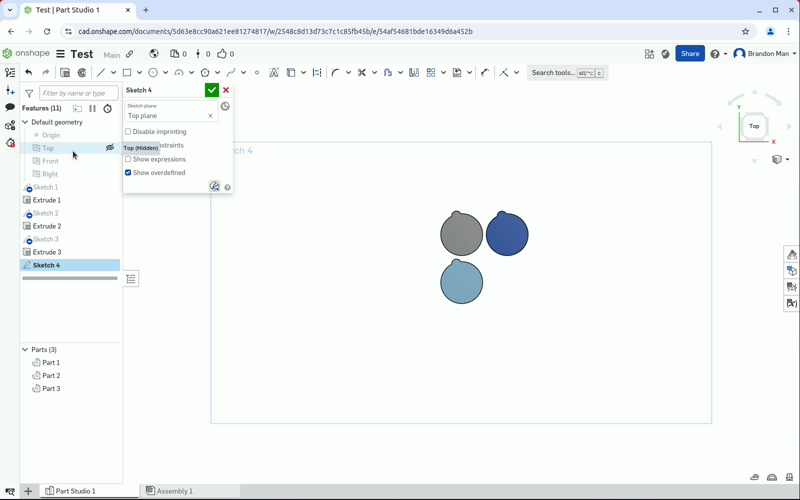
mouse_move(73, 352)
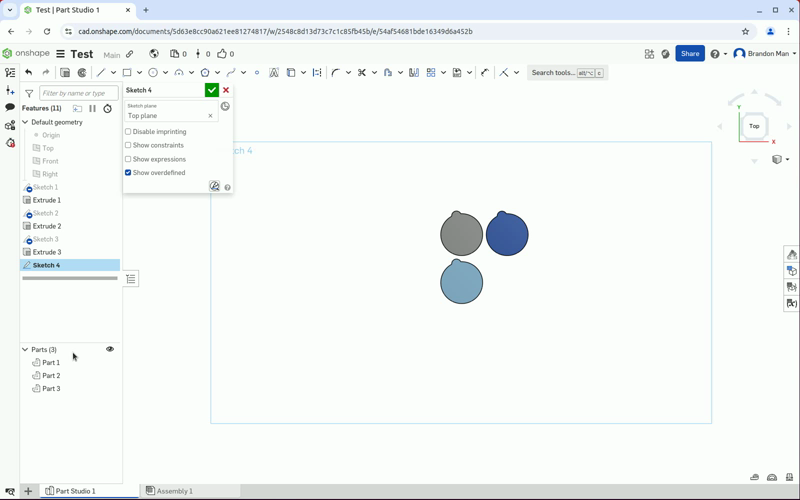
key(y)
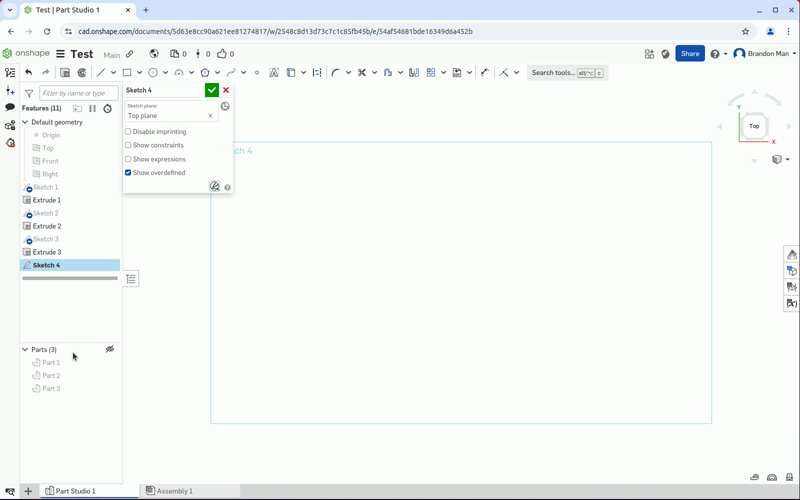
key(a)
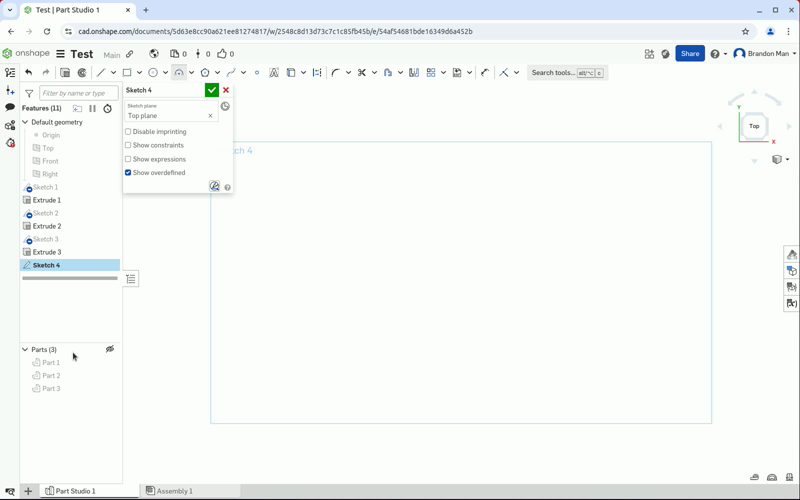
key_down(shift)
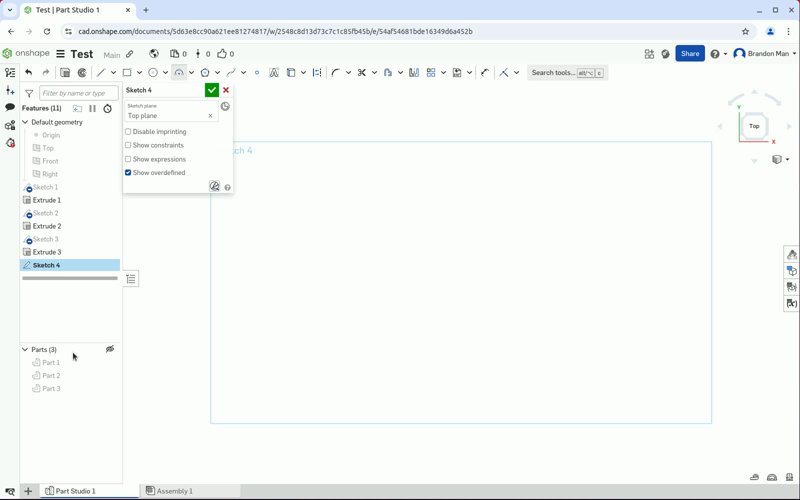
mouse_move(542, 216)
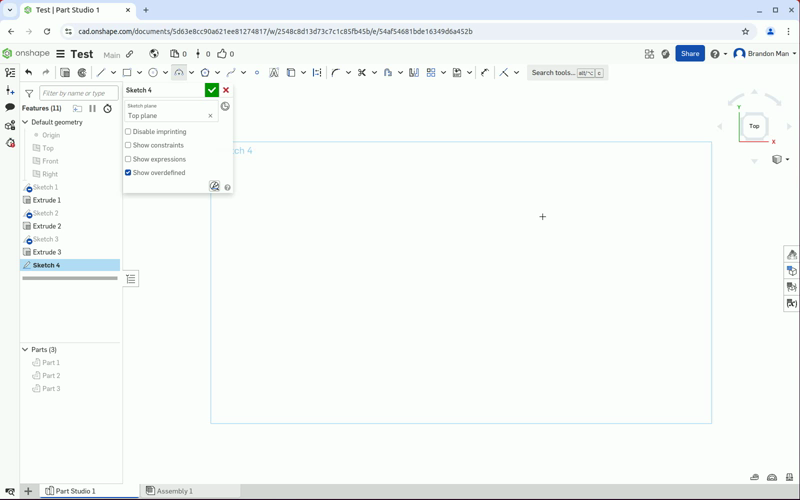
click(542, 216)
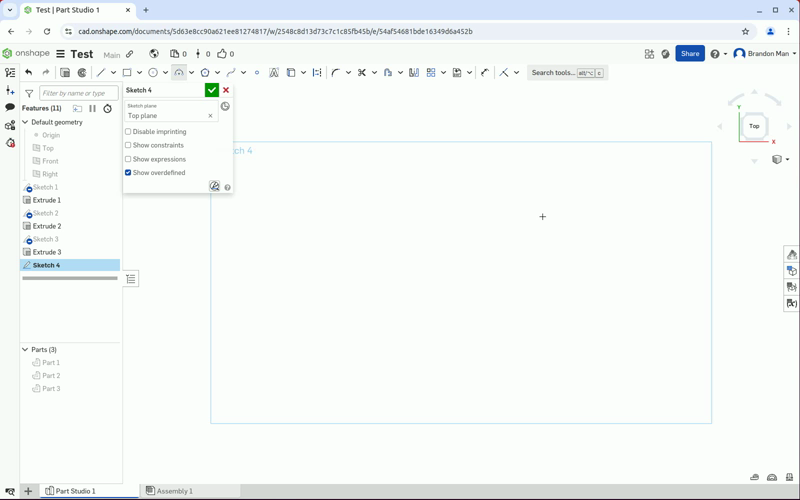
key_up(shift)
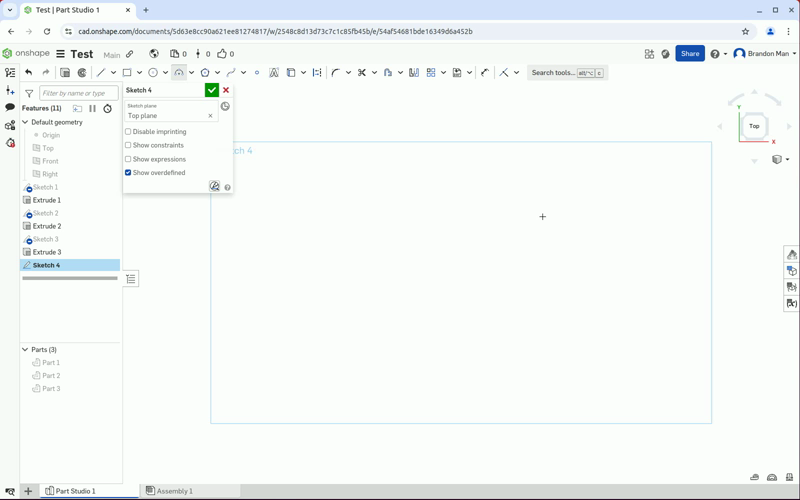
key_down(shift)
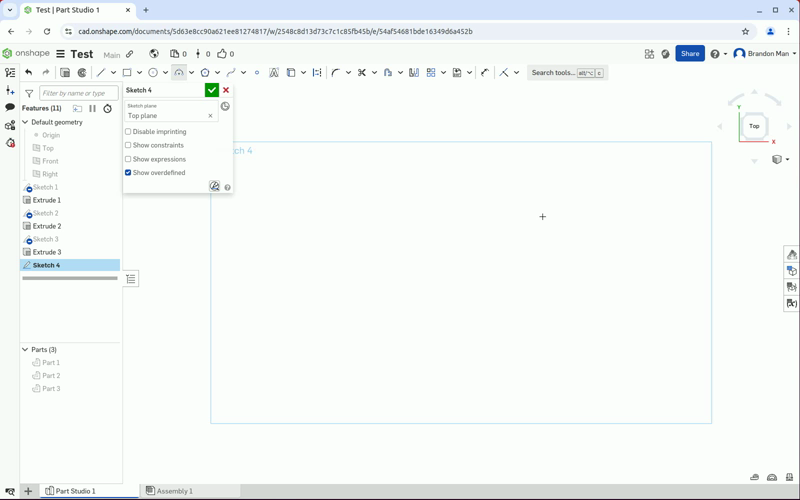
mouse_move(552, 213)
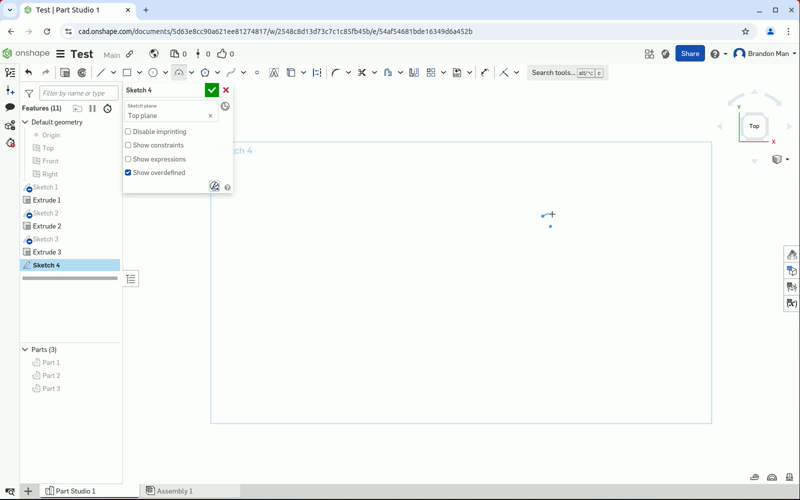
click(552, 213)
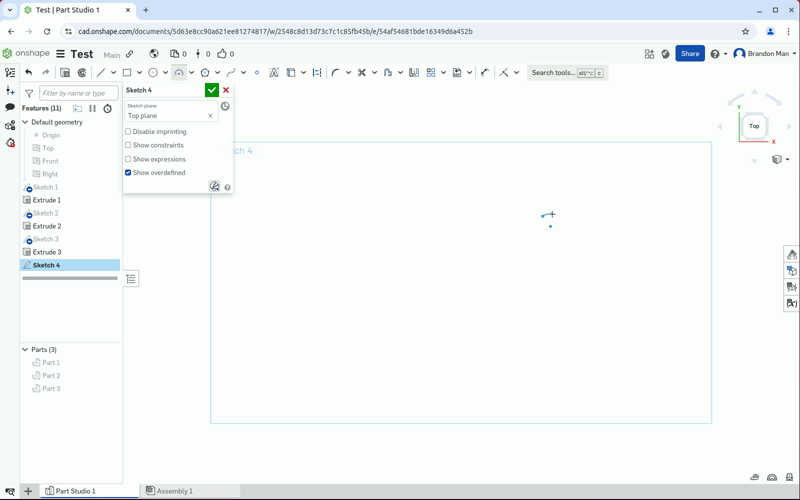
mouse_move(556, 255)
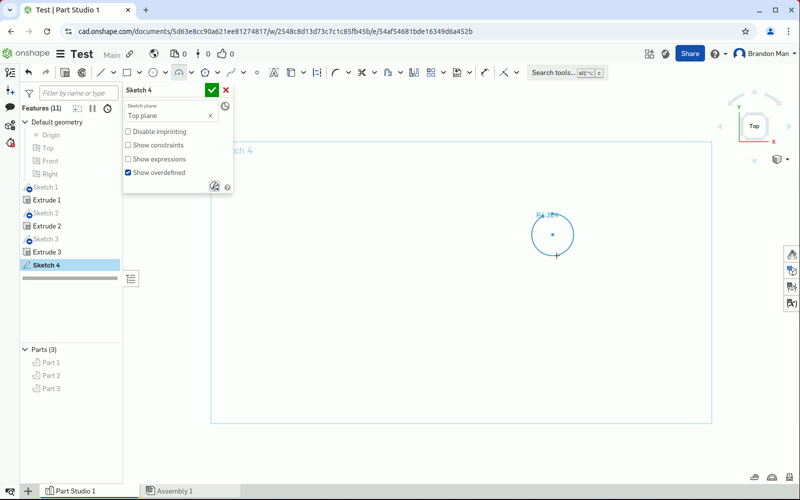
click(556, 255)
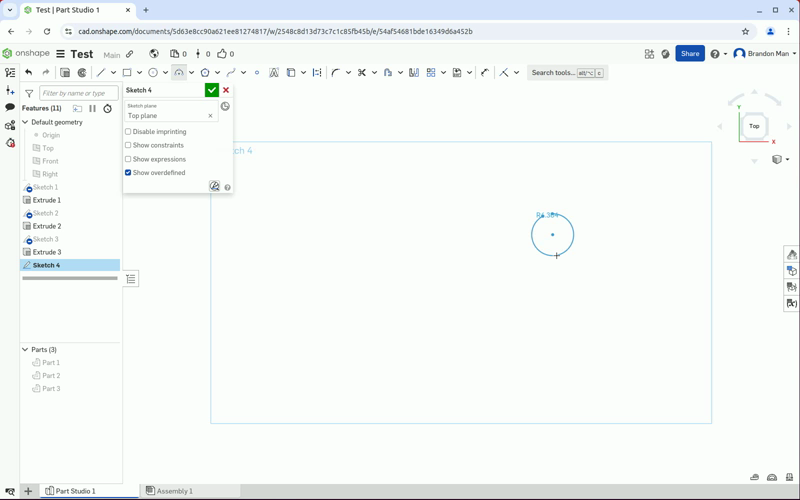
key_up(shift)
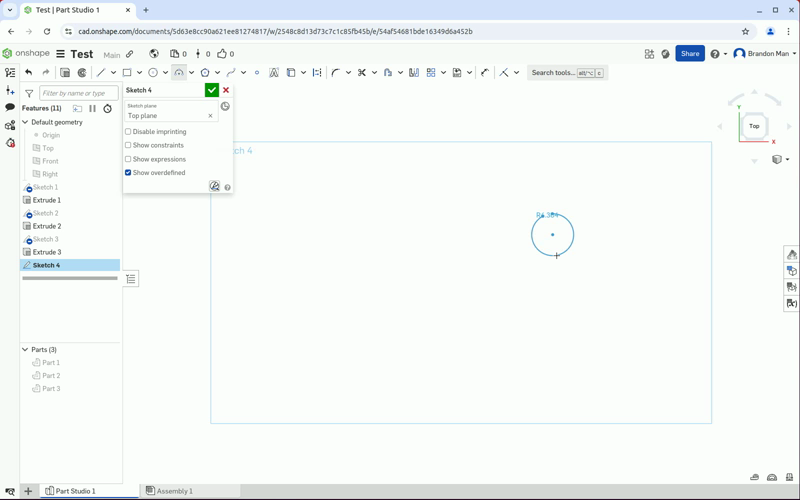
mouse_move(552, 213)
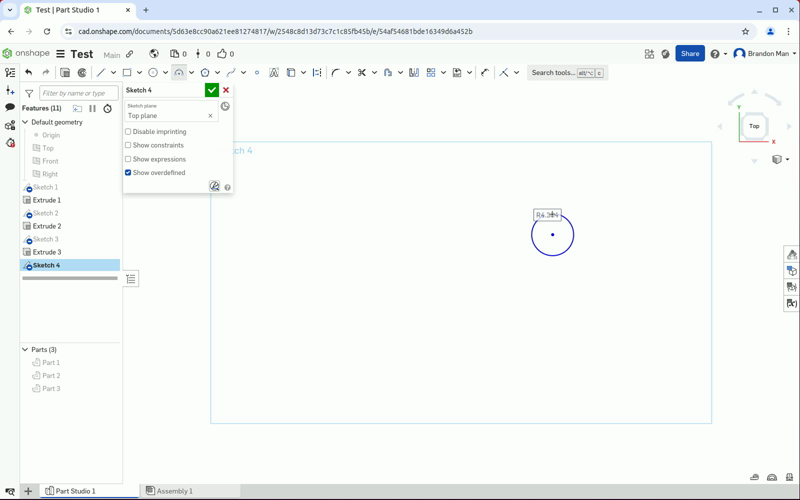
click(552, 213)
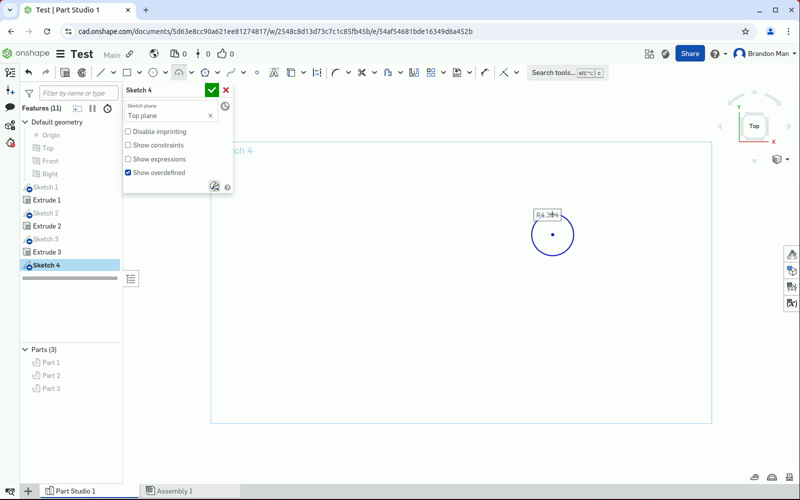
mouse_move(542, 216)
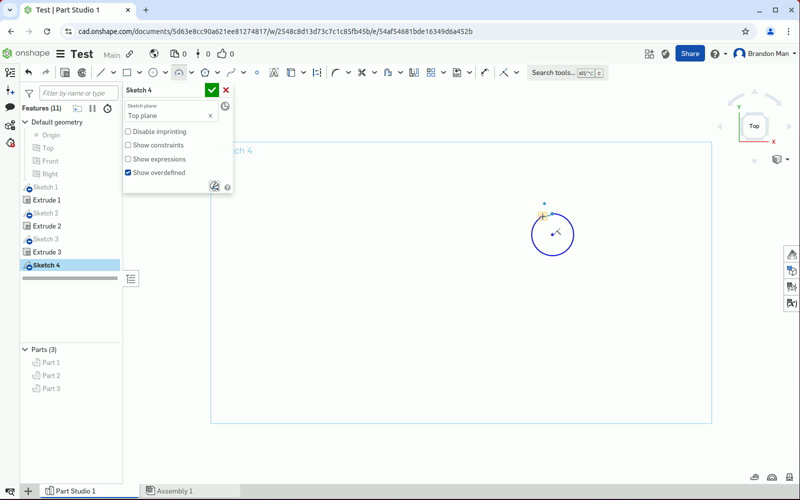
click(542, 216)
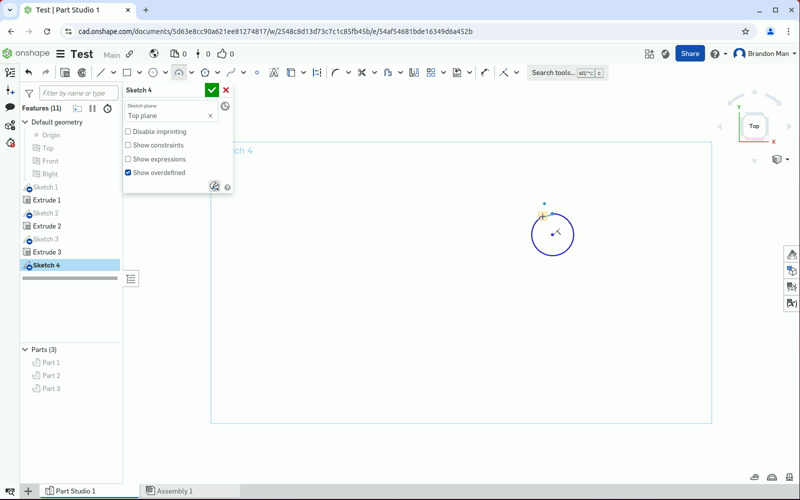
key_down(shift)
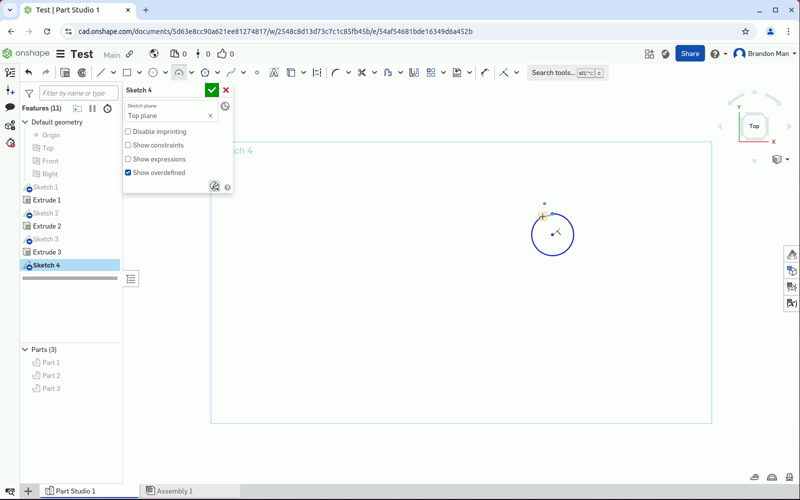
mouse_move(546, 211)
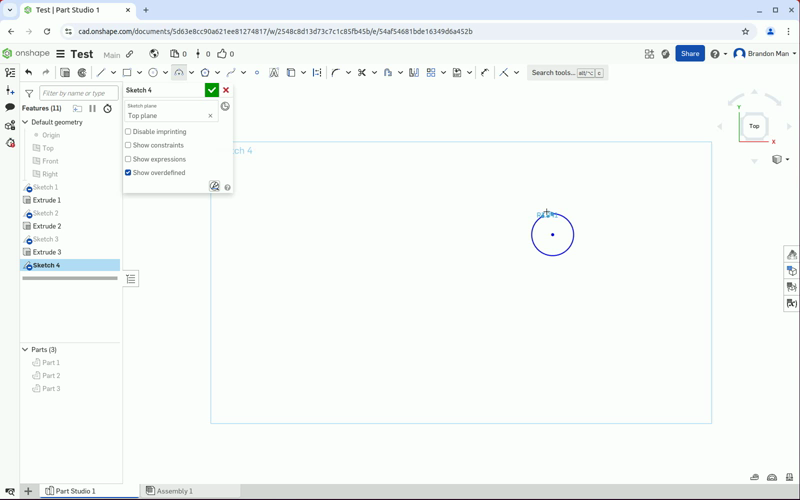
click(546, 211)
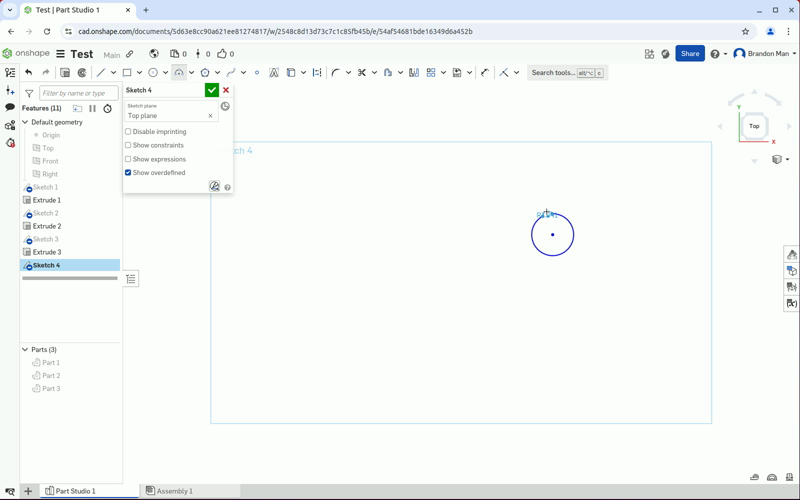
key_up(shift)
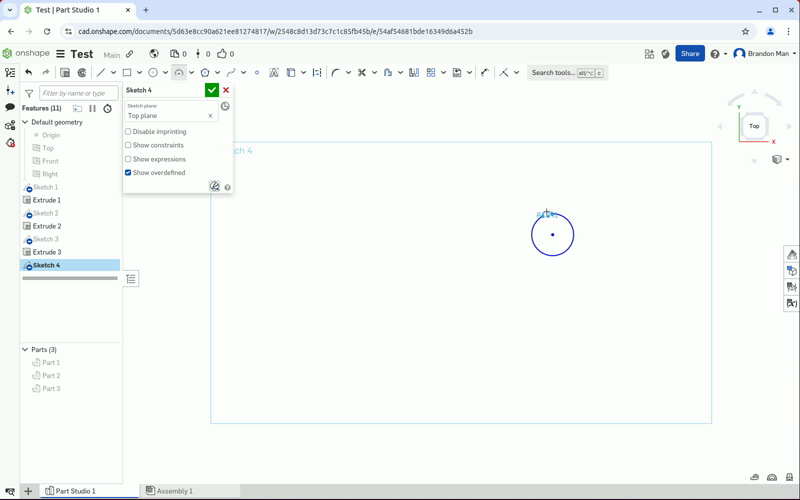
key(esc)
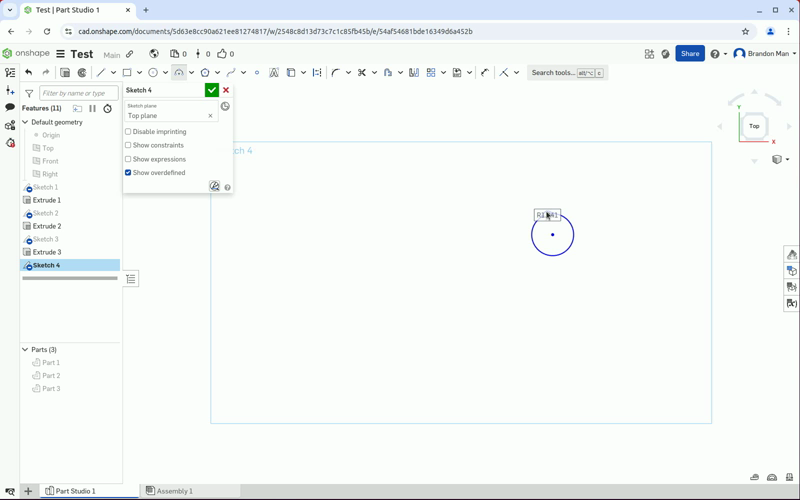
mouse_move(550, 233)
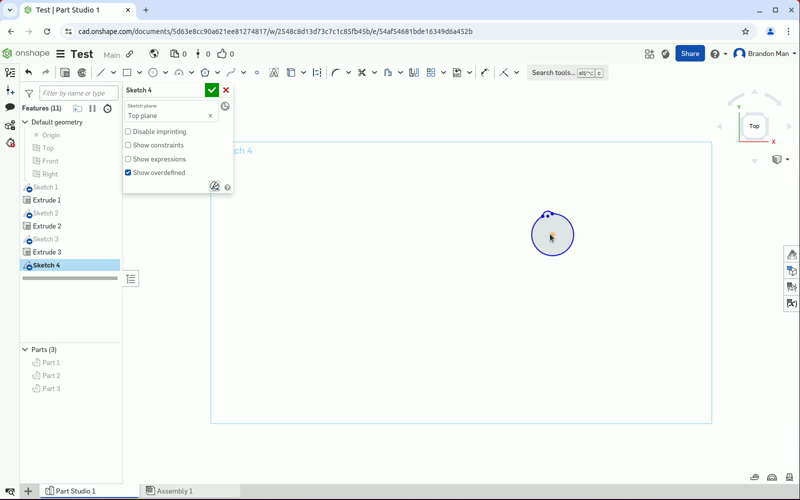
scroll(6)
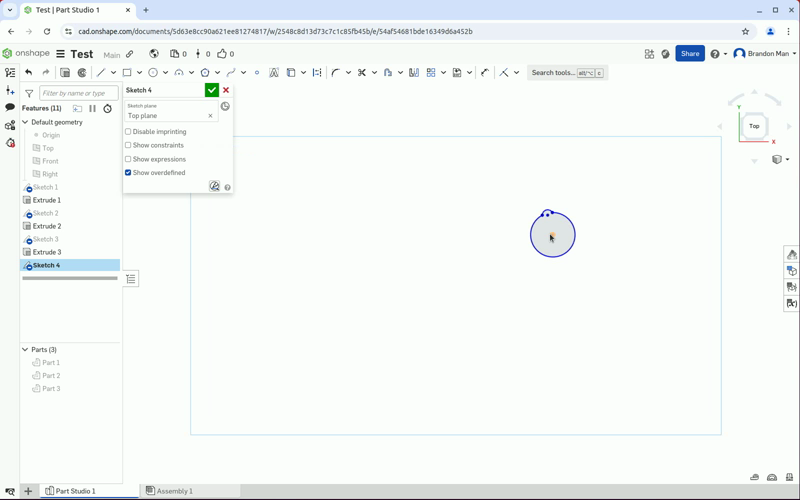
scroll(6)
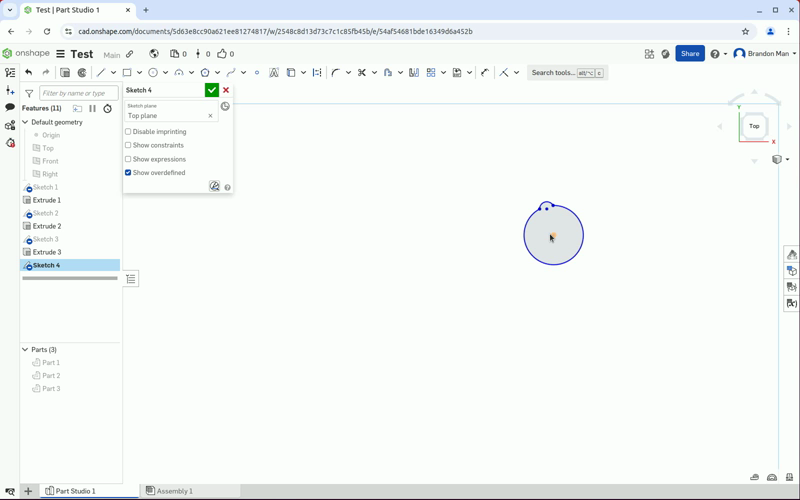
scroll(6)
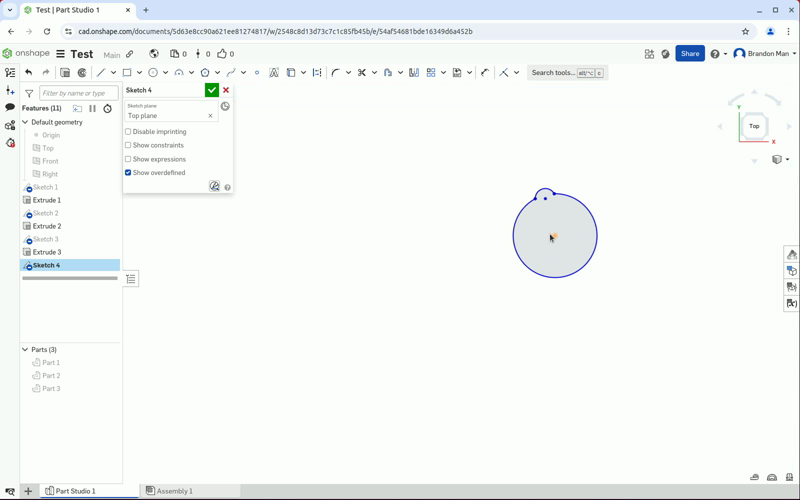
scroll(6)
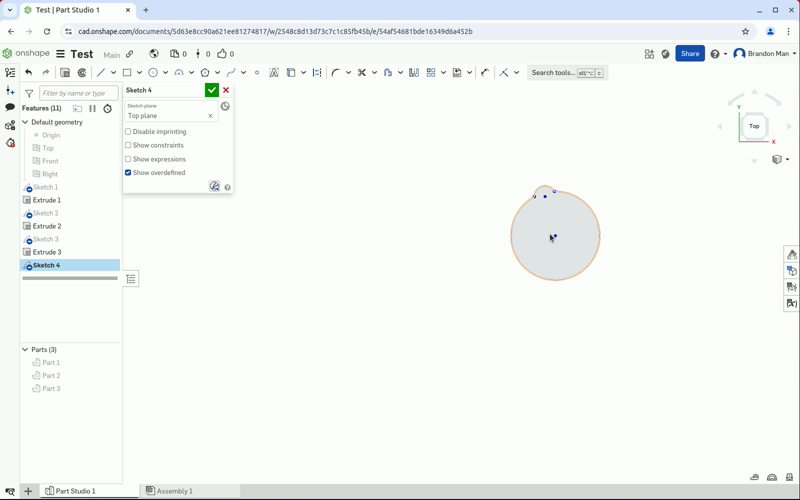
scroll(6)
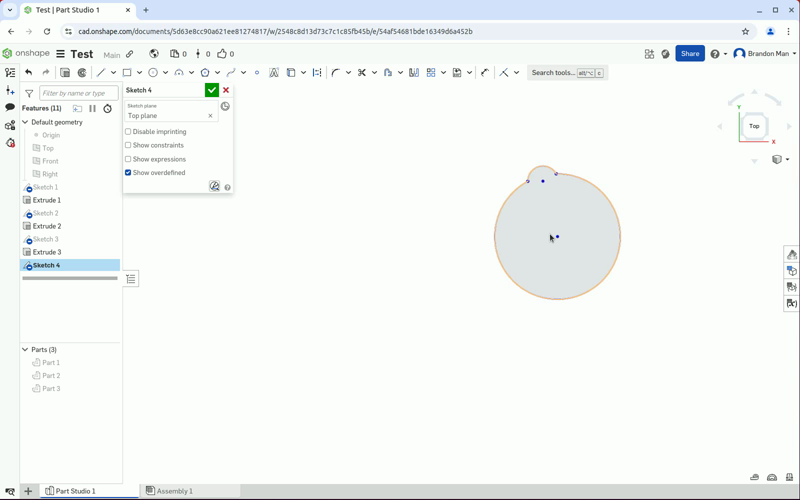
scroll(6)
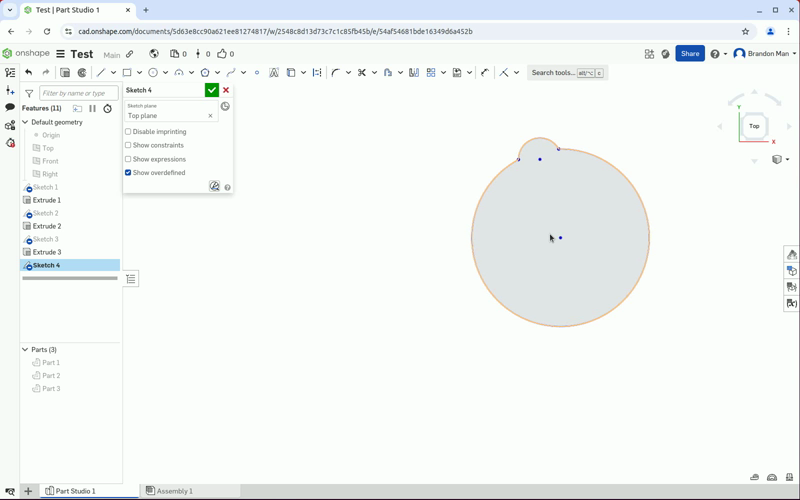
scroll(6)
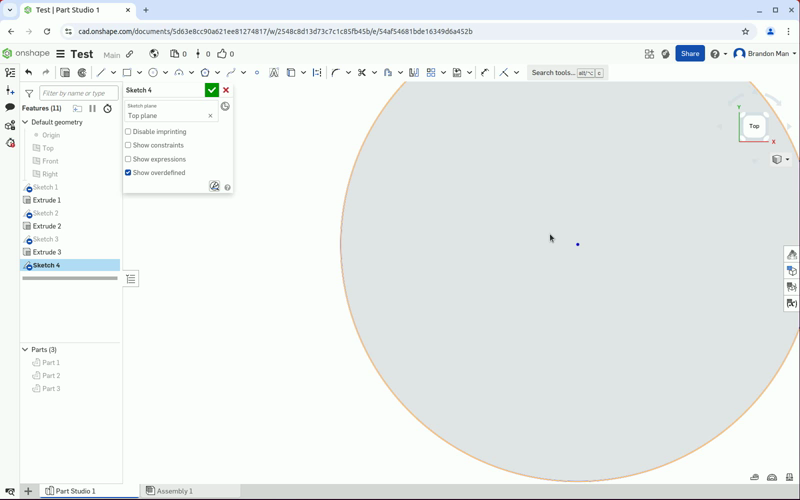
click(550, 233)
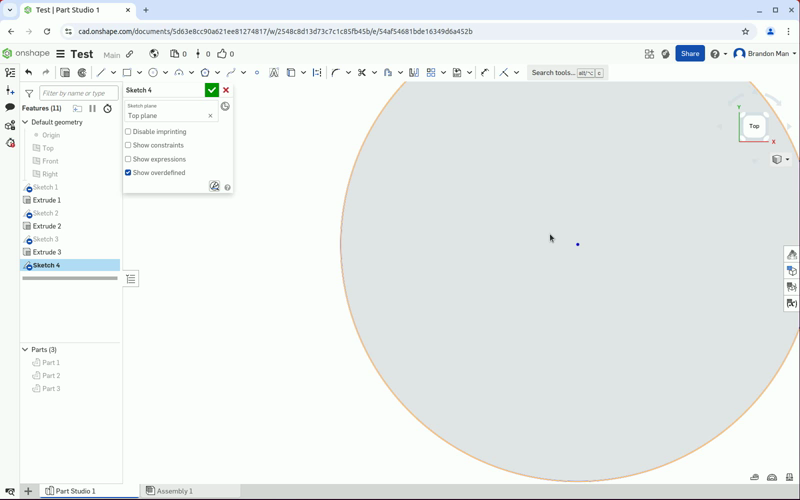
scroll(-6)
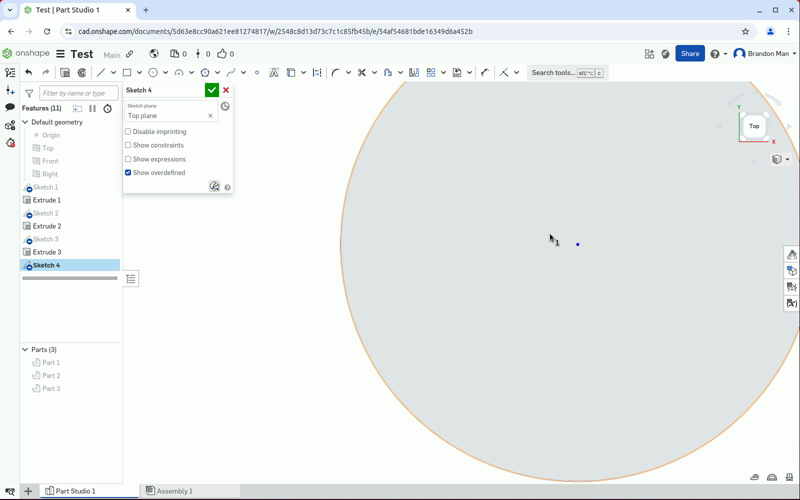
scroll(-6)
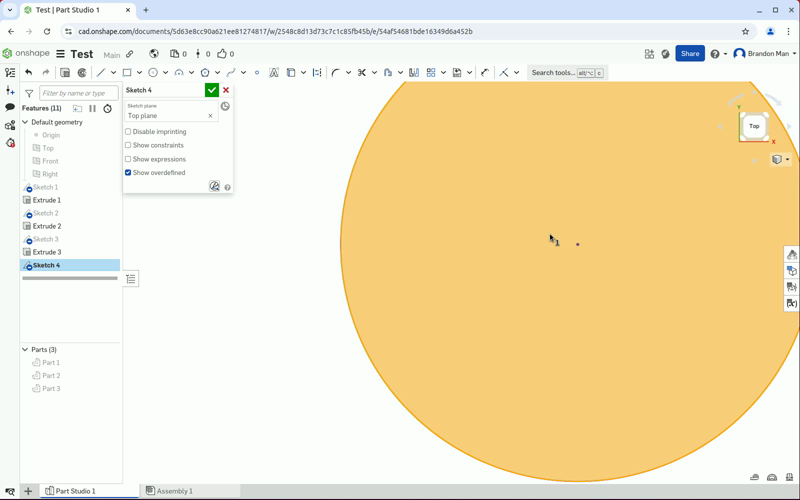
scroll(-6)
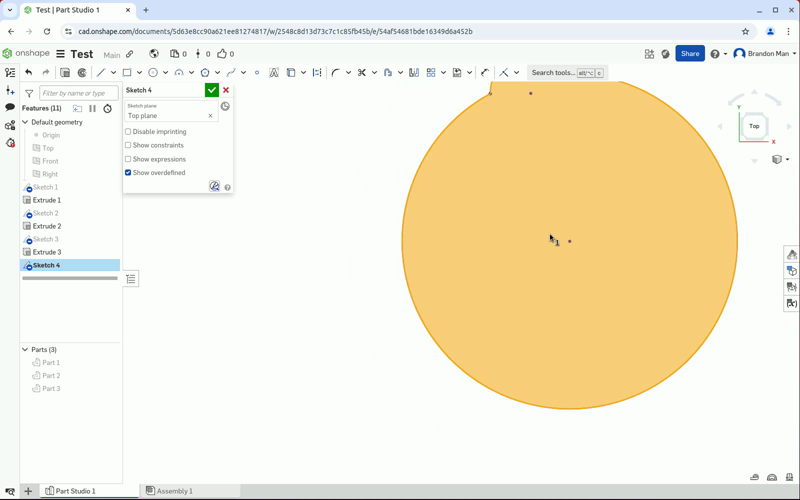
scroll(-6)
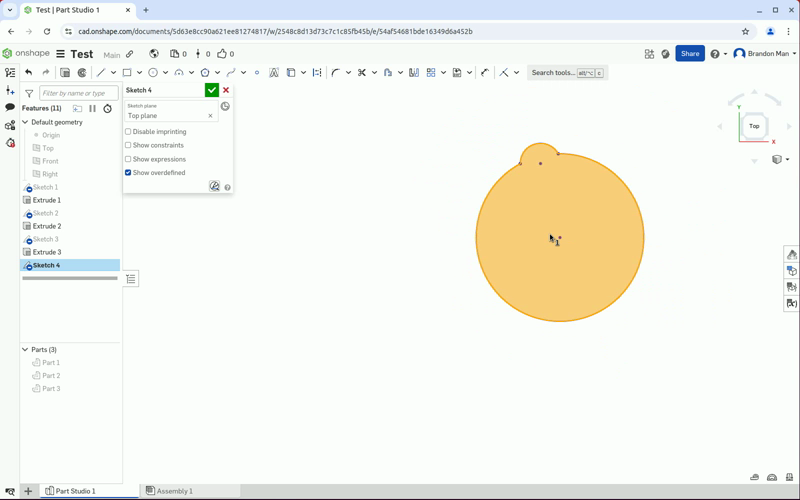
scroll(-6)
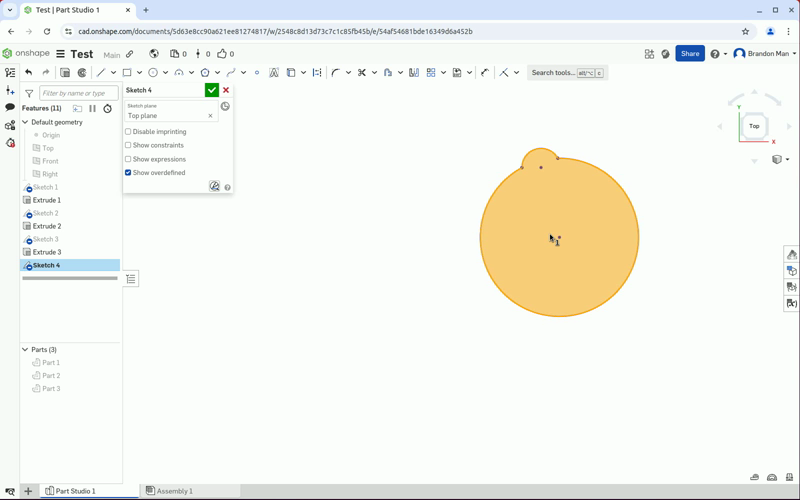
scroll(-6)
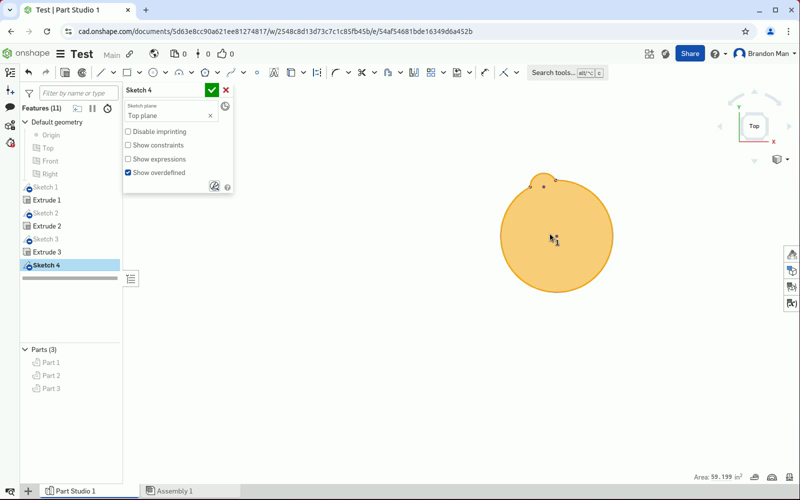
scroll(-6)
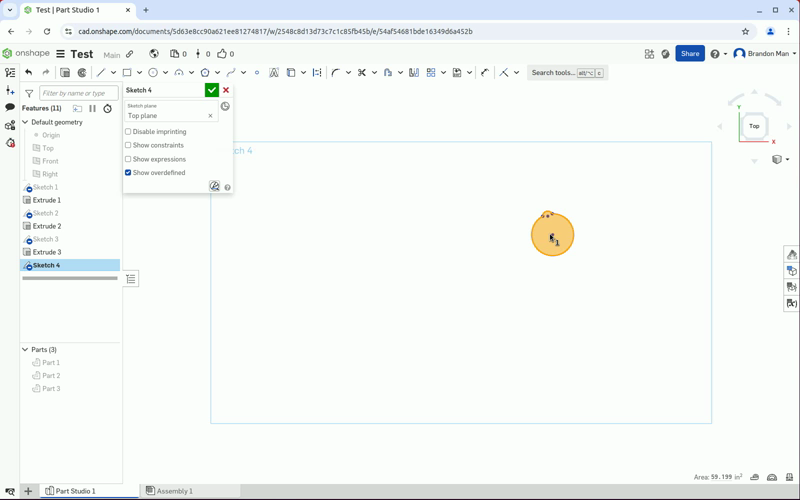
mouse_move(73, 352)
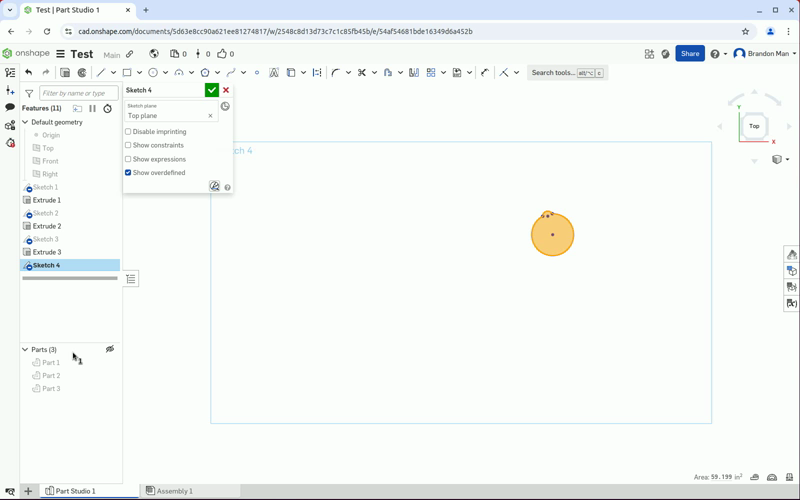
key(shift+y)
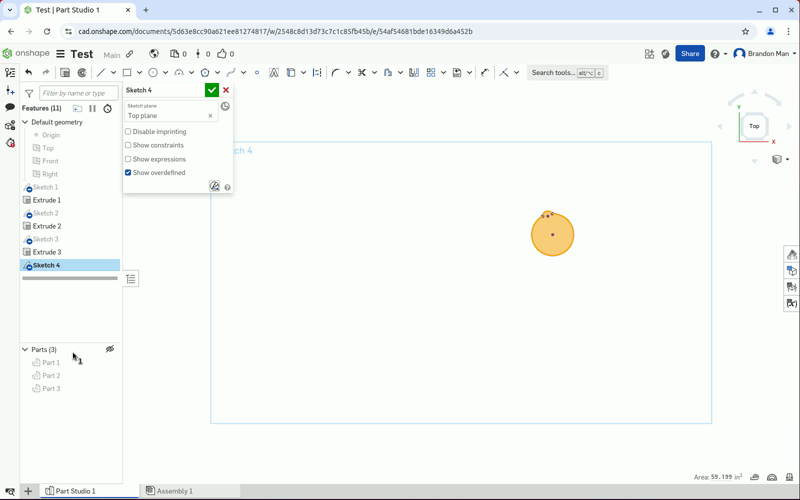
key(shift+e)
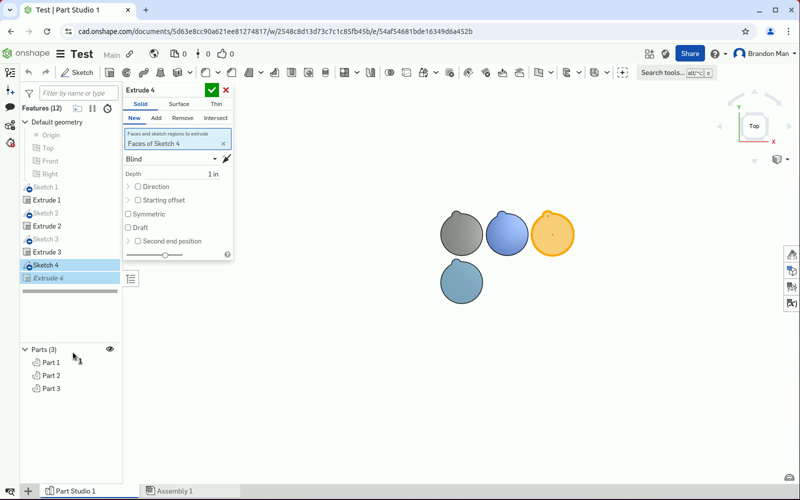
mouse_move(143, 106)
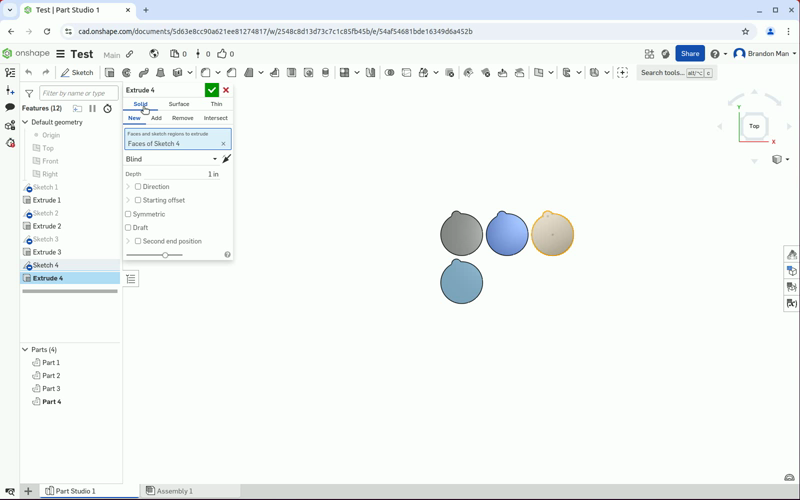
click(143, 106)
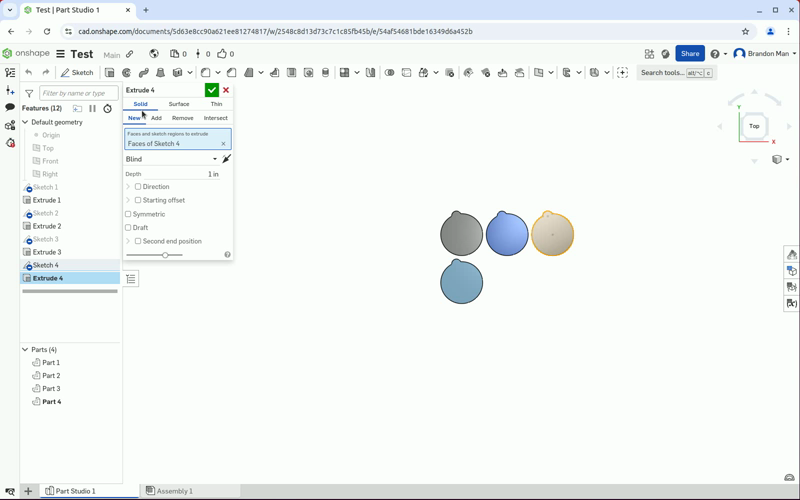
mouse_move(137, 120)
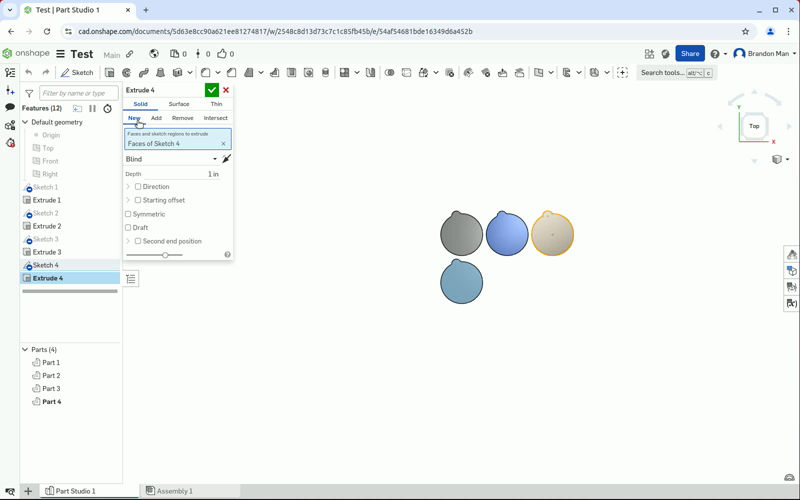
click(137, 120)
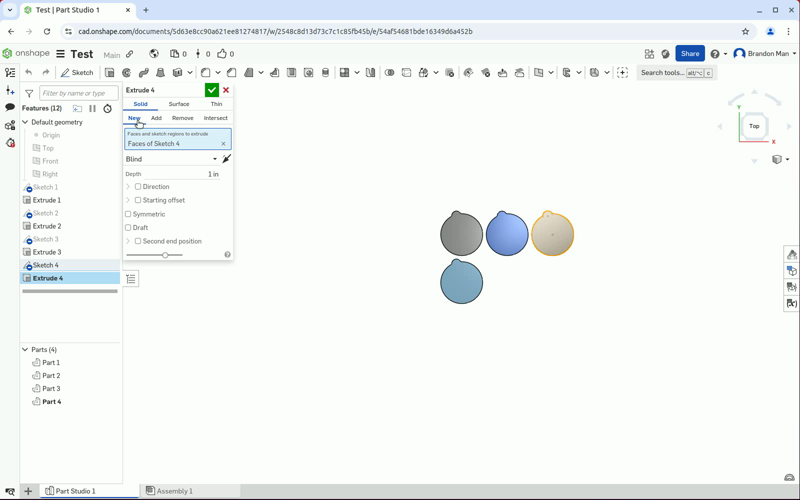
key(tab, 4)
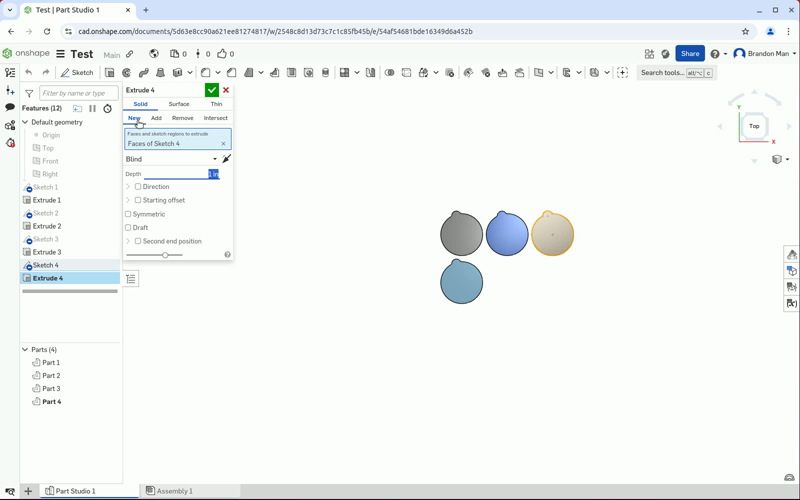
text(0.241)
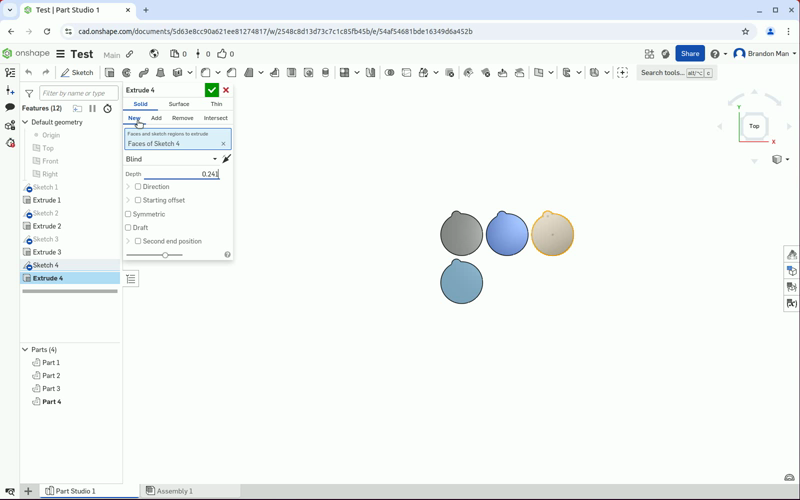
key(enter)
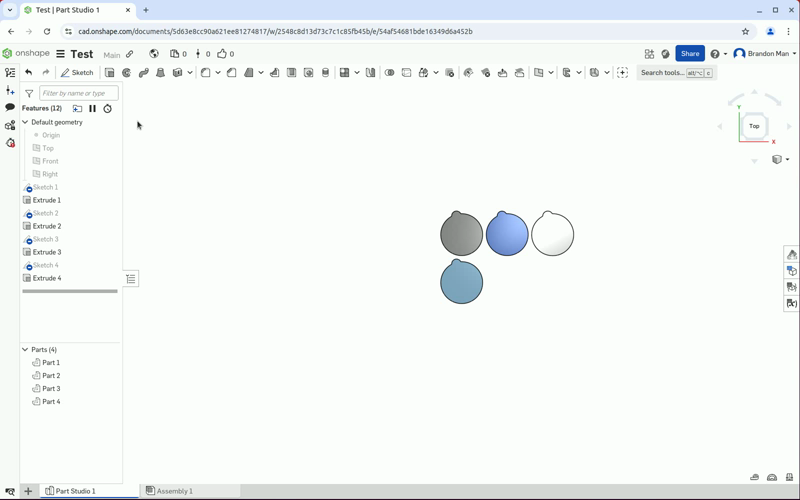
key(shift+h)
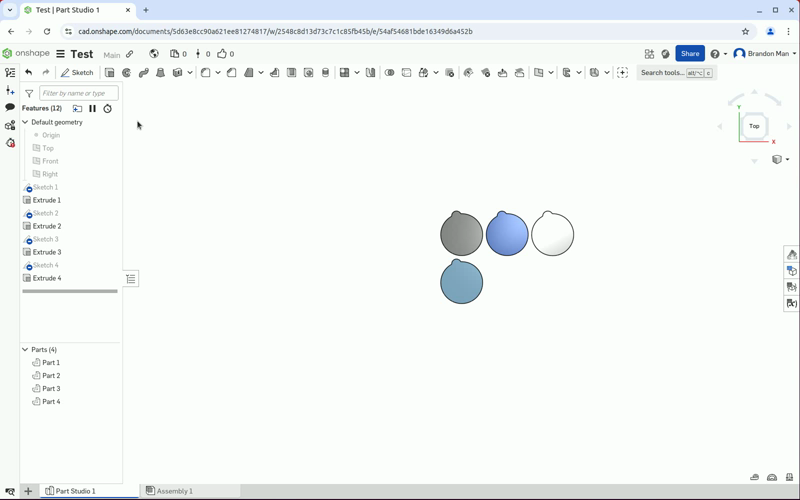
key(shift+h)
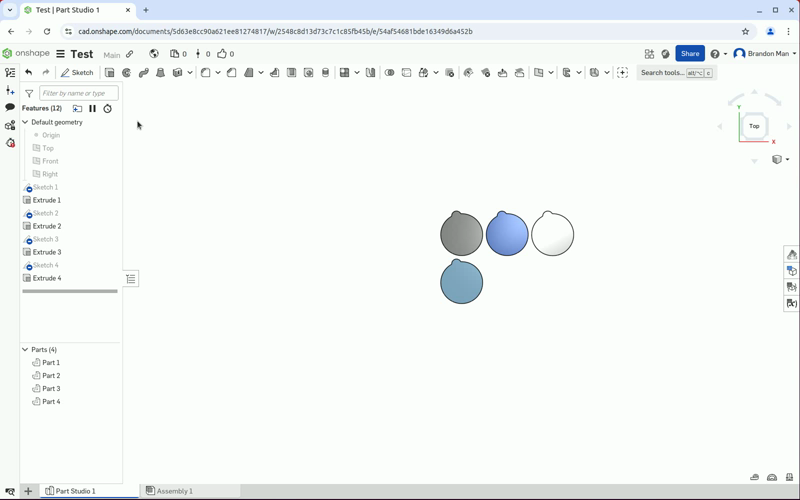
mouse_move(73, 189)
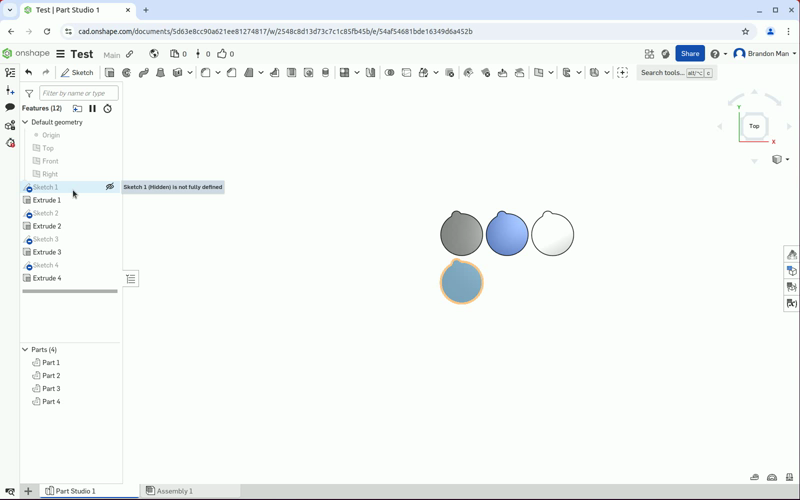
click(73, 189)
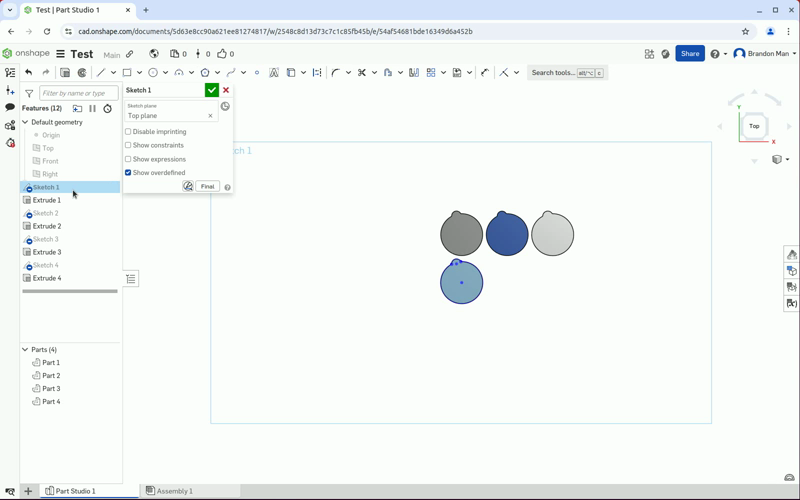
mouse_move(229, 92)
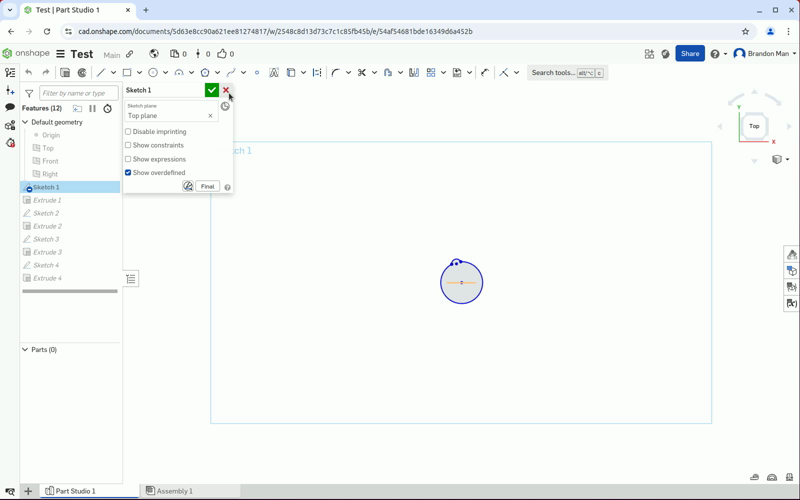
click(229, 92)
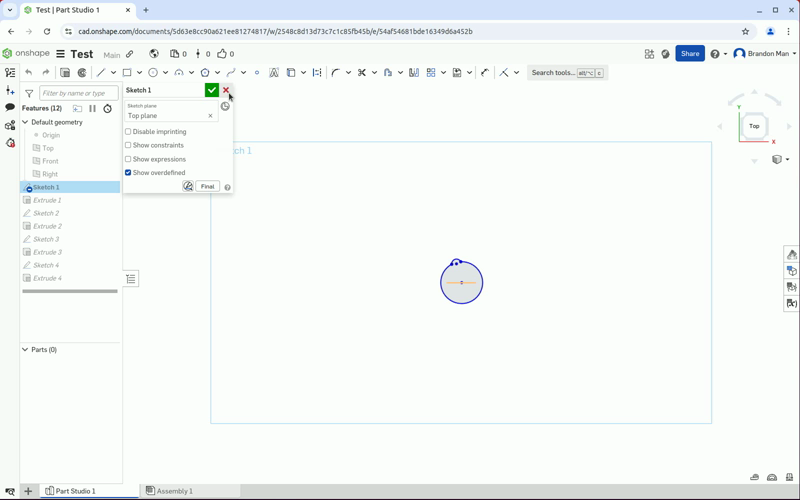
key(shift+s)
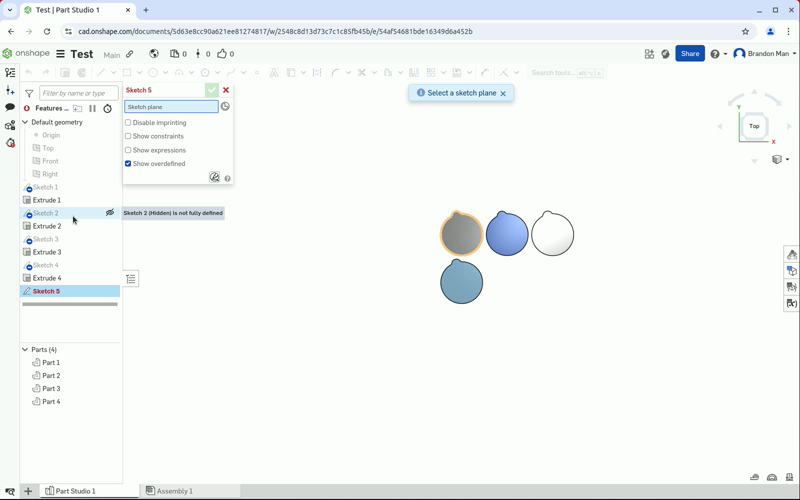
scroll(3)
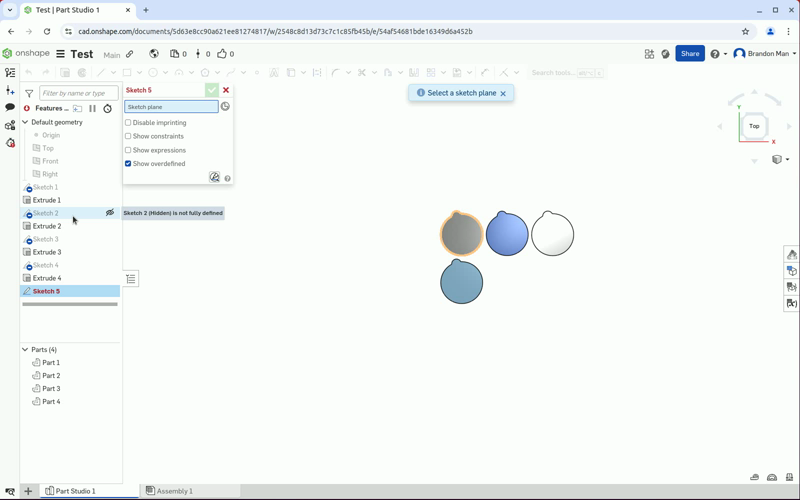
mouse_move(73, 150)
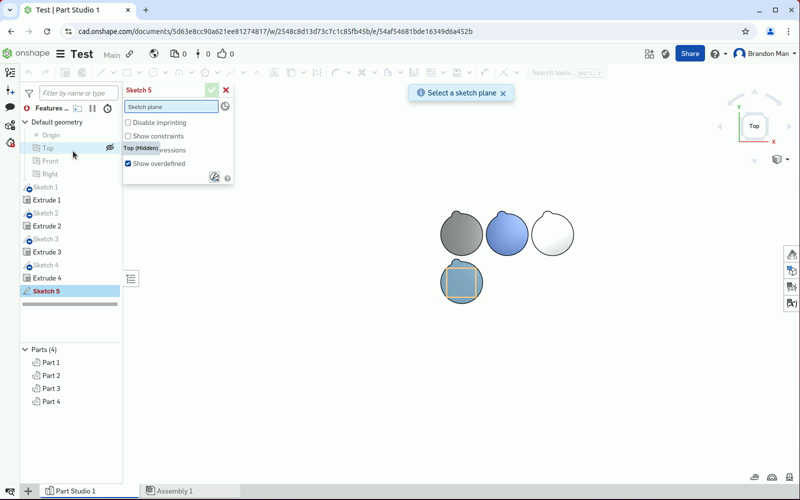
click(73, 150)
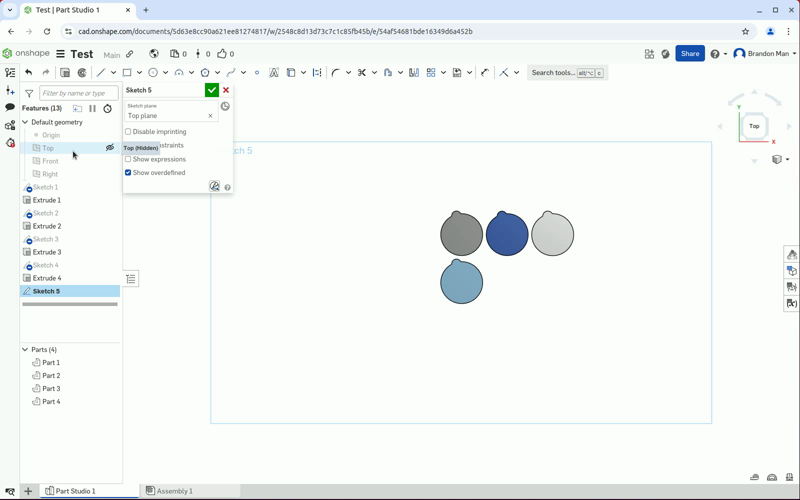
mouse_move(73, 352)
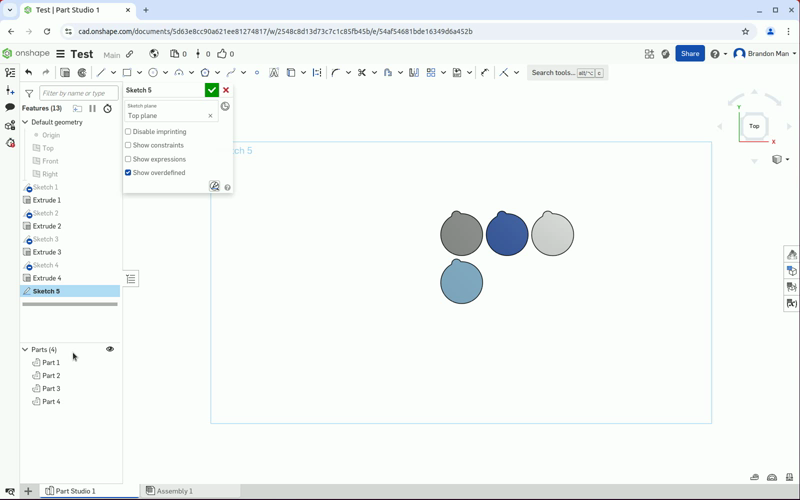
key(y)
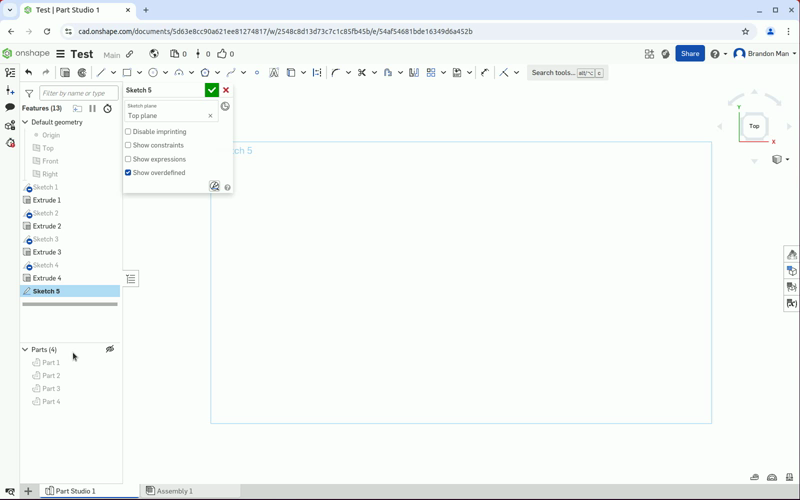
key(a)
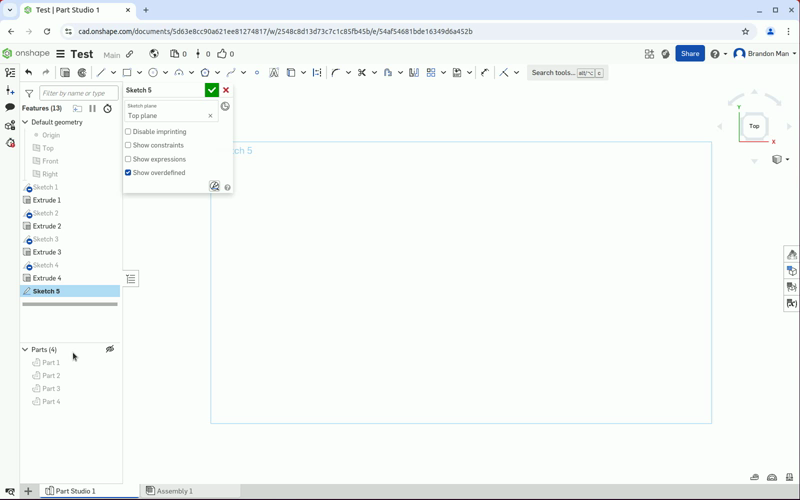
key_down(shift)
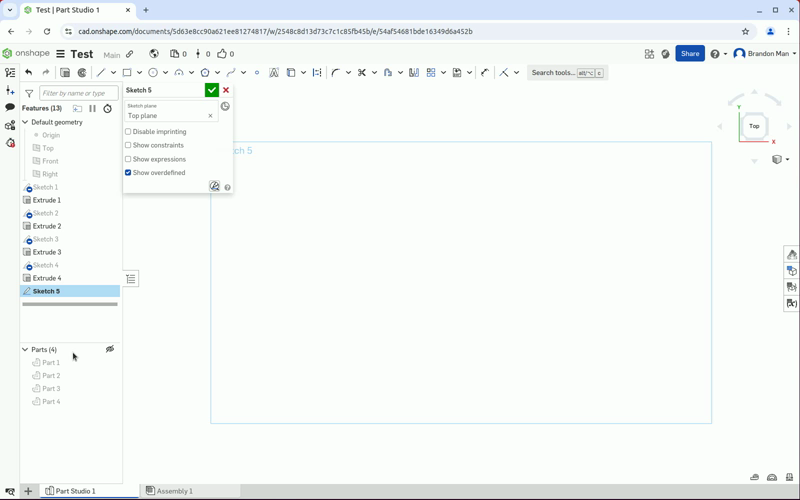
mouse_move(497, 264)
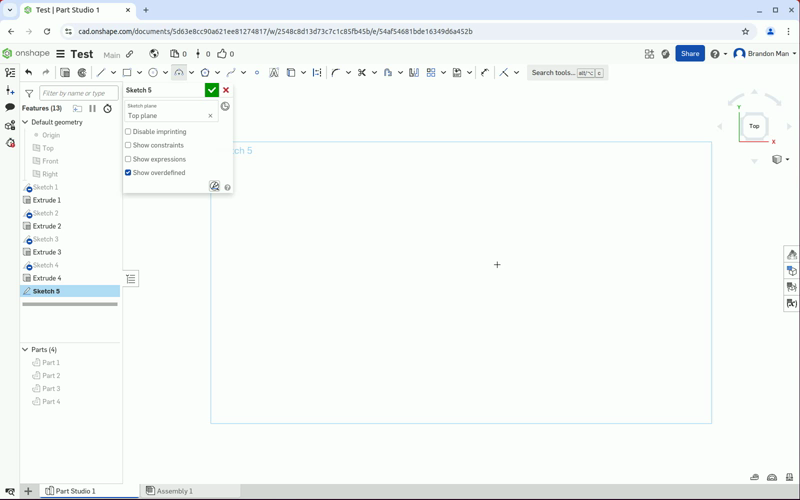
click(497, 264)
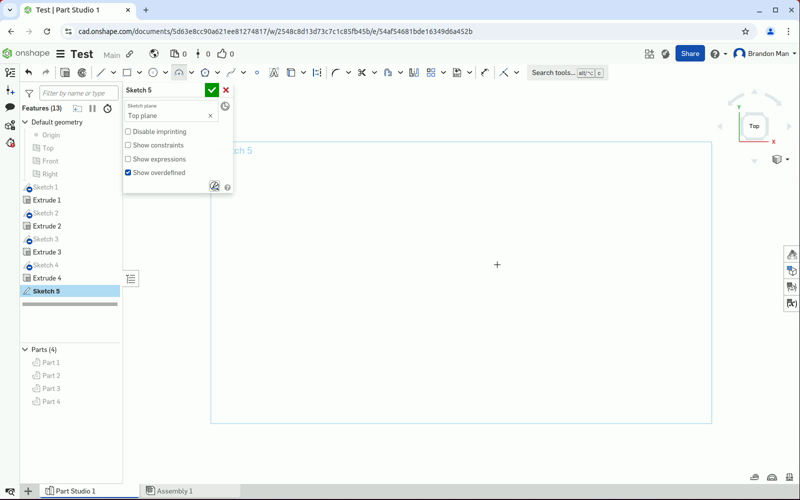
key_up(shift)
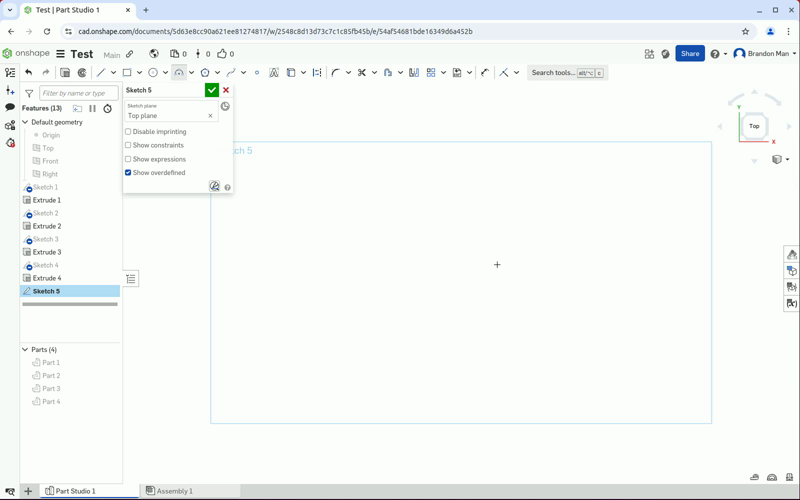
key_down(shift)
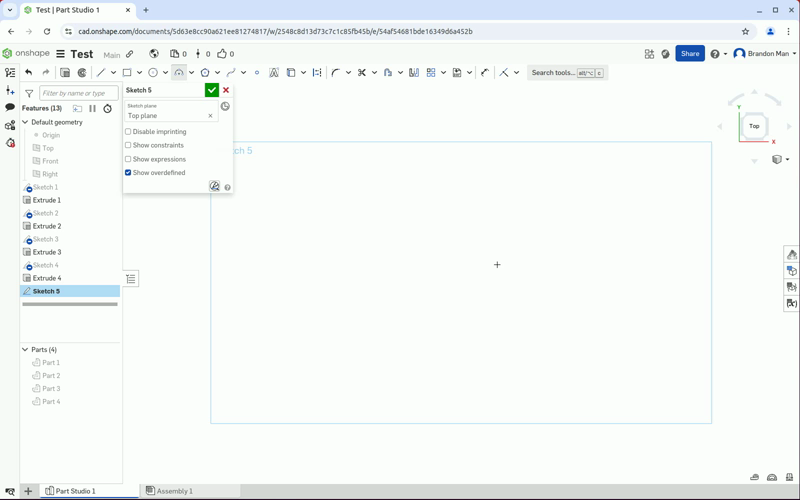
mouse_move(506, 261)
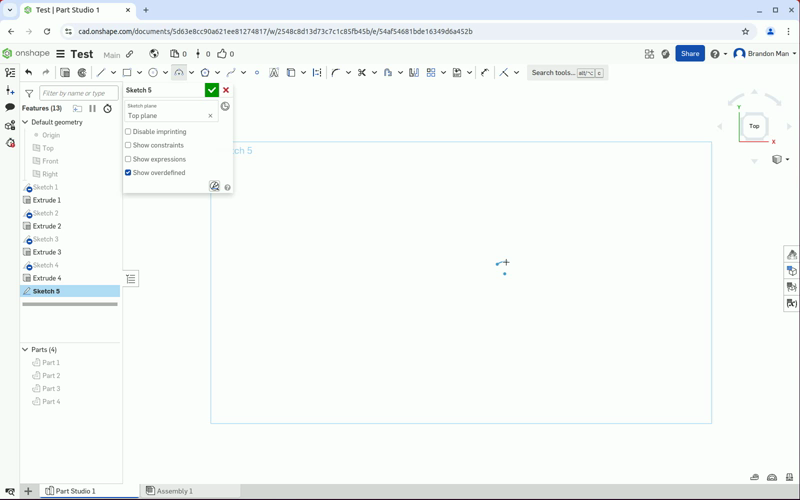
click(506, 261)
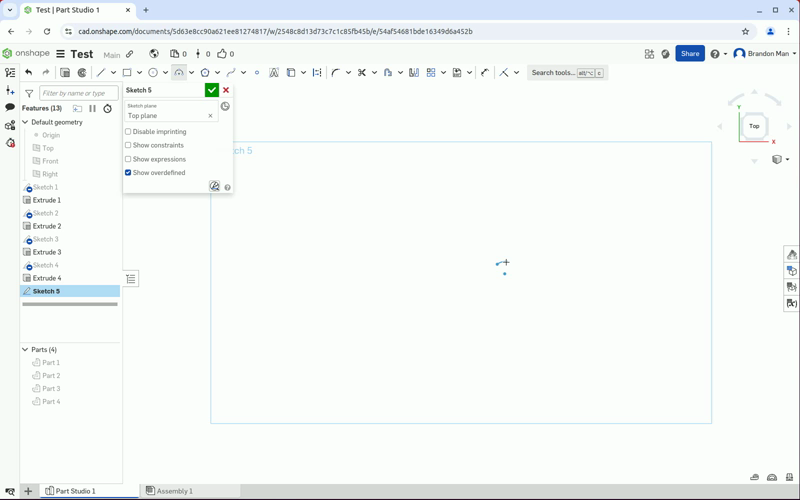
mouse_move(510, 303)
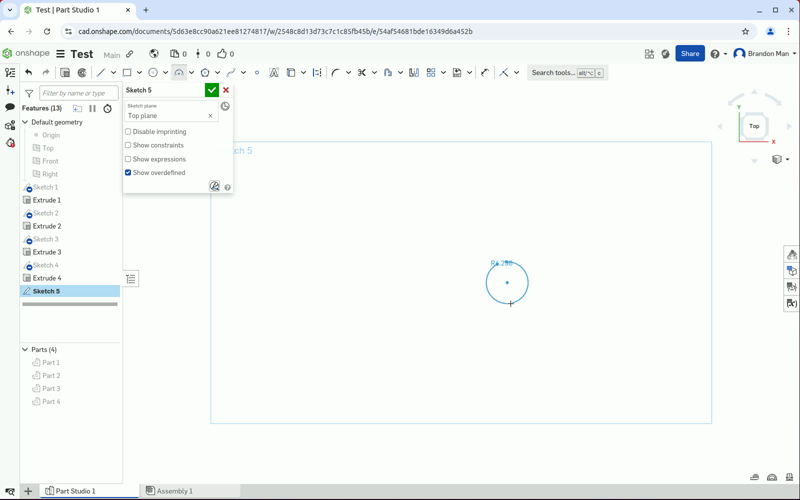
click(510, 303)
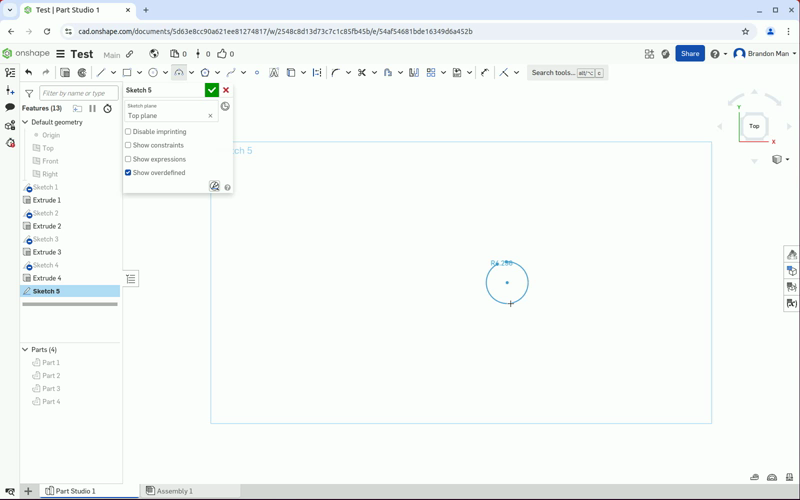
key_up(shift)
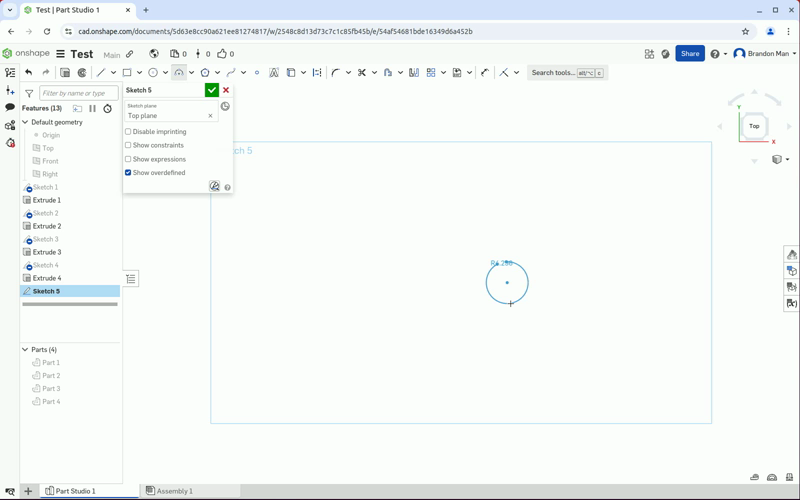
mouse_move(506, 261)
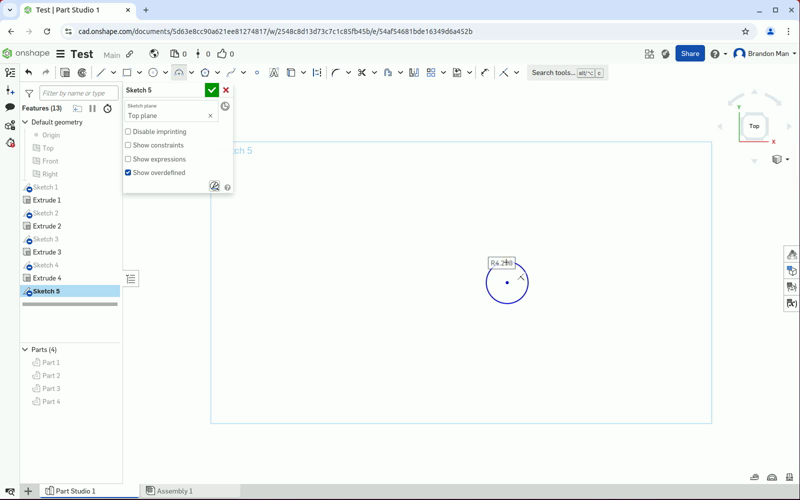
click(506, 261)
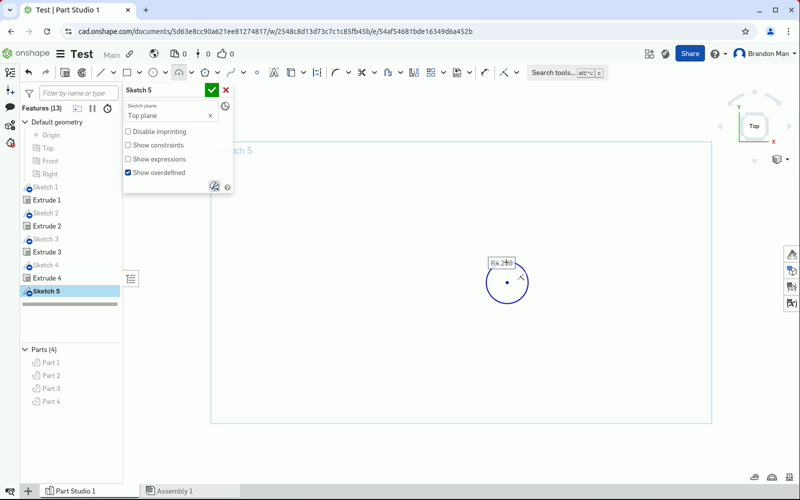
mouse_move(497, 264)
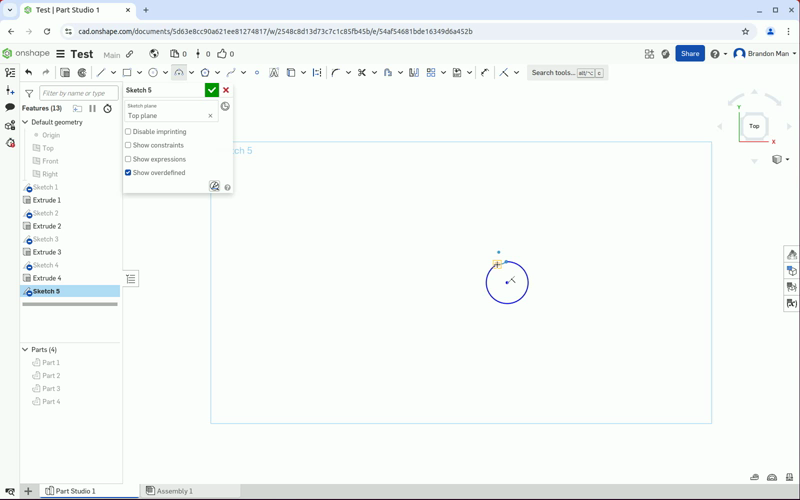
click(497, 264)
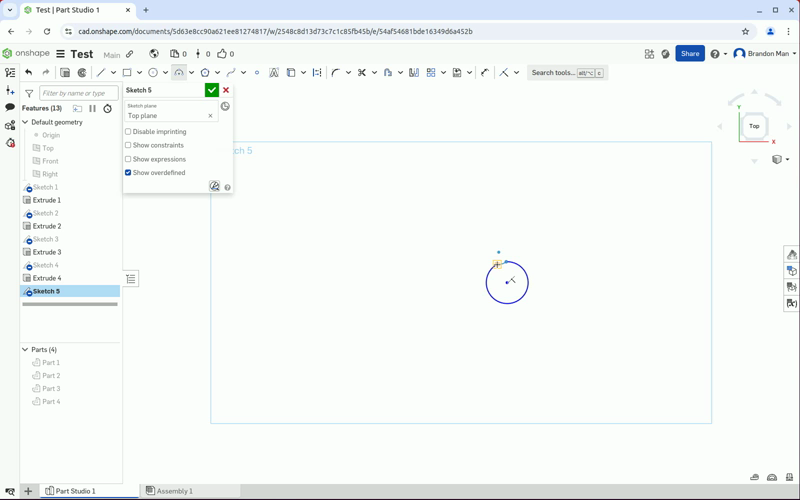
key_down(shift)
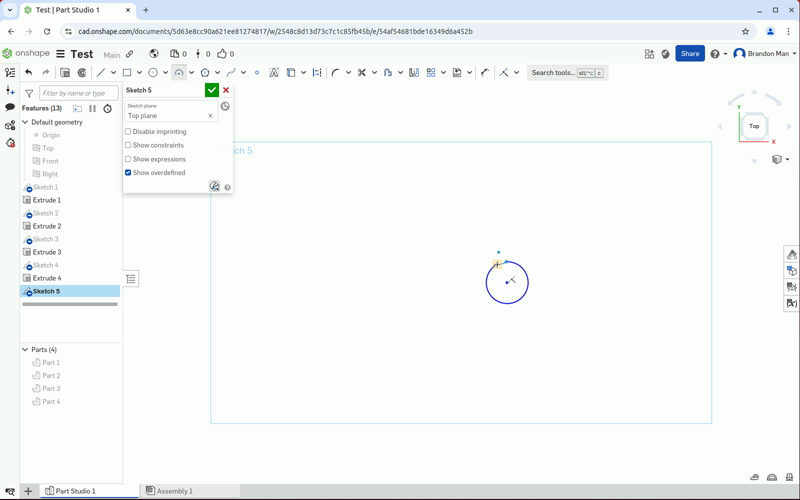
mouse_move(501, 259)
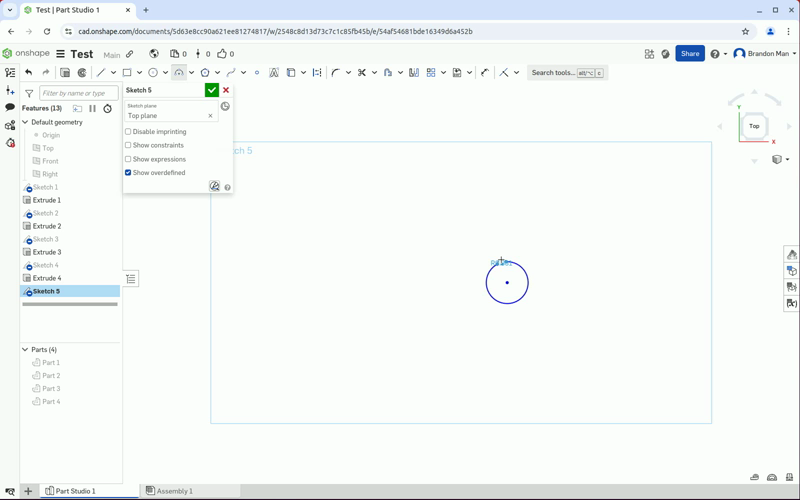
click(501, 259)
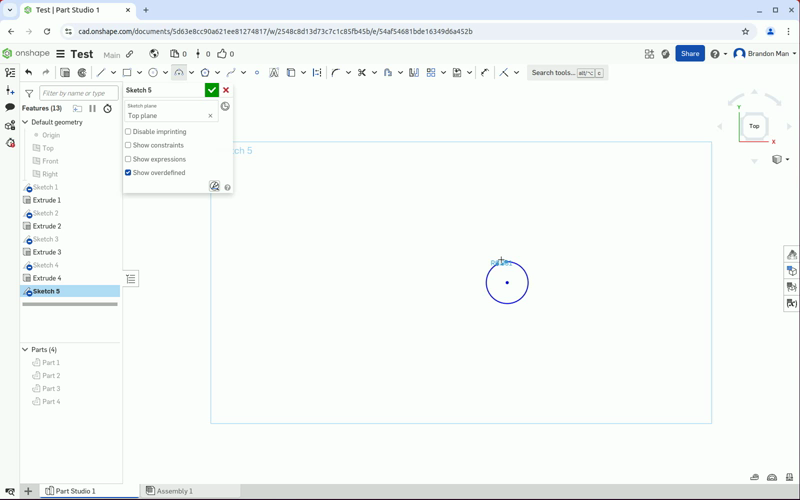
key_up(shift)
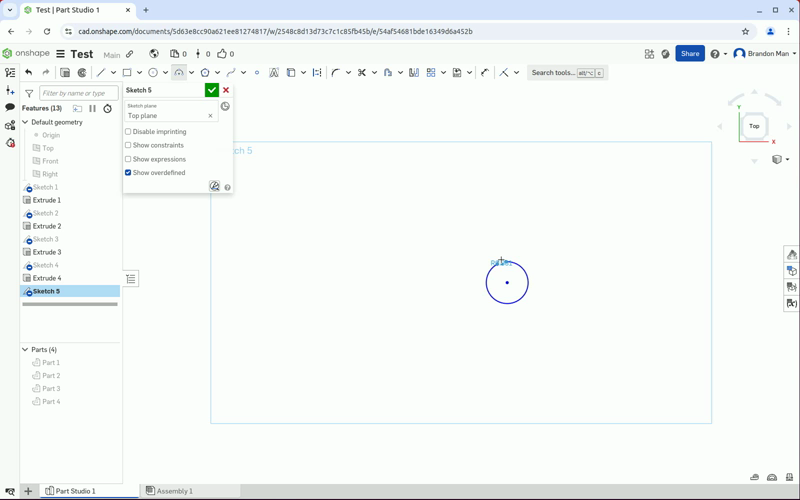
key(esc)
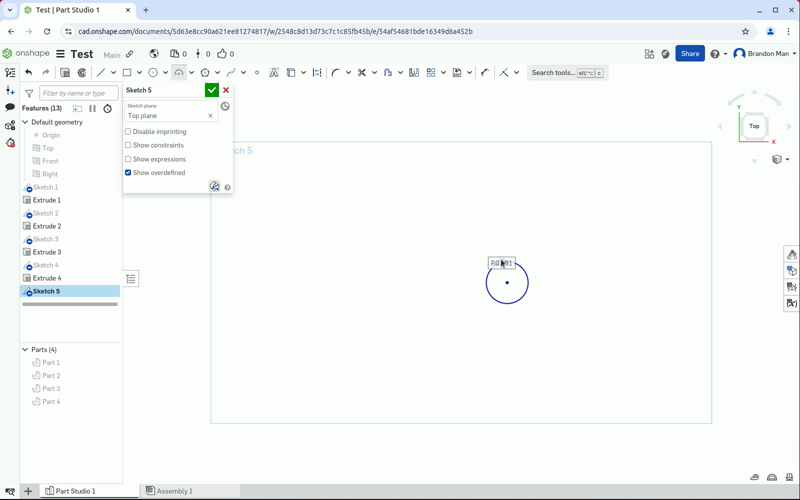
mouse_move(520, 295)
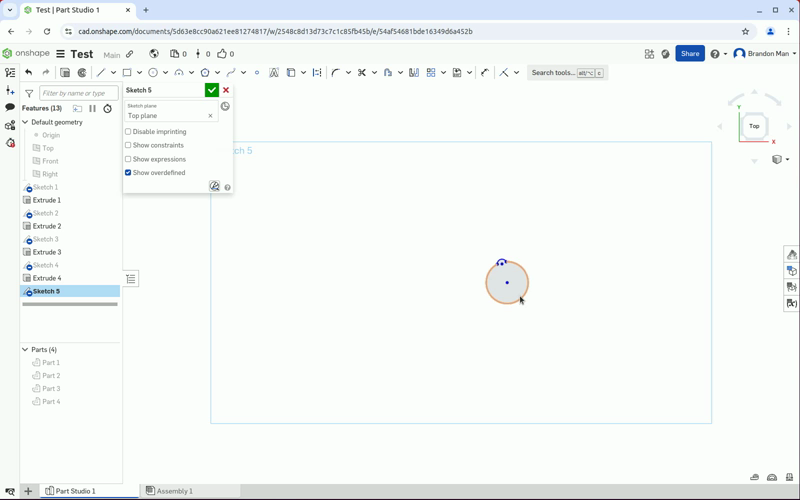
scroll(6)
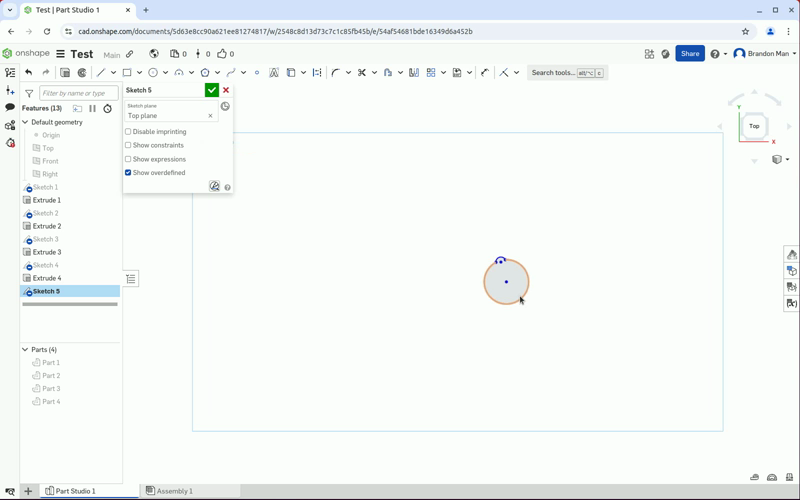
scroll(6)
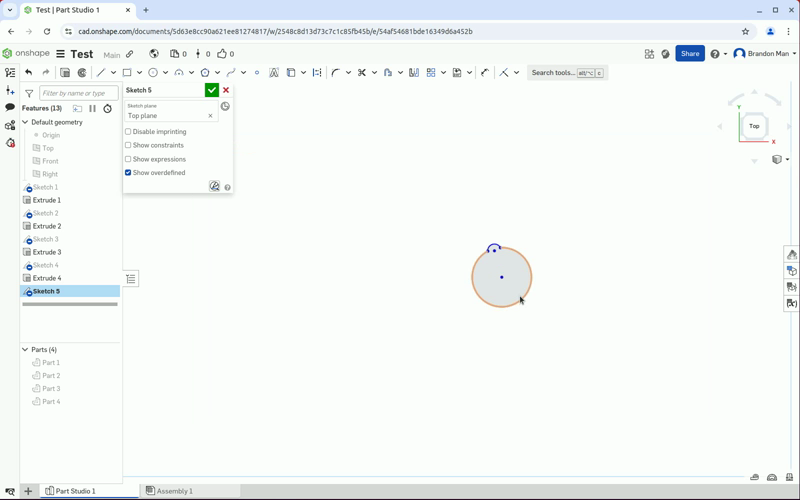
scroll(6)
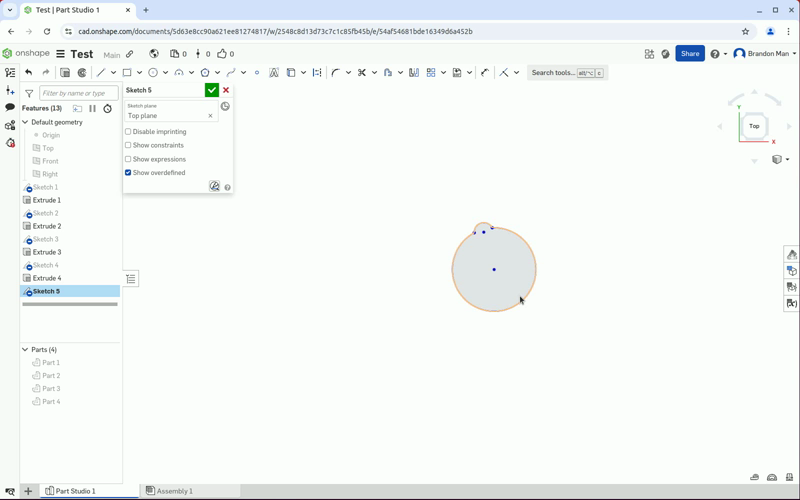
scroll(6)
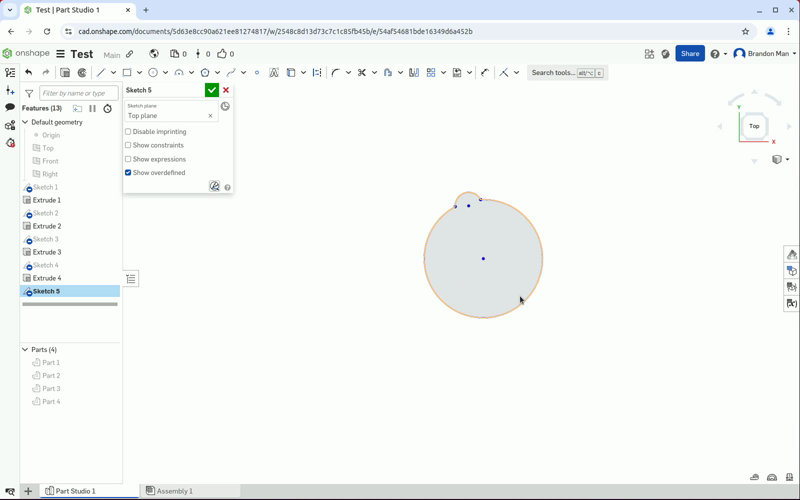
scroll(6)
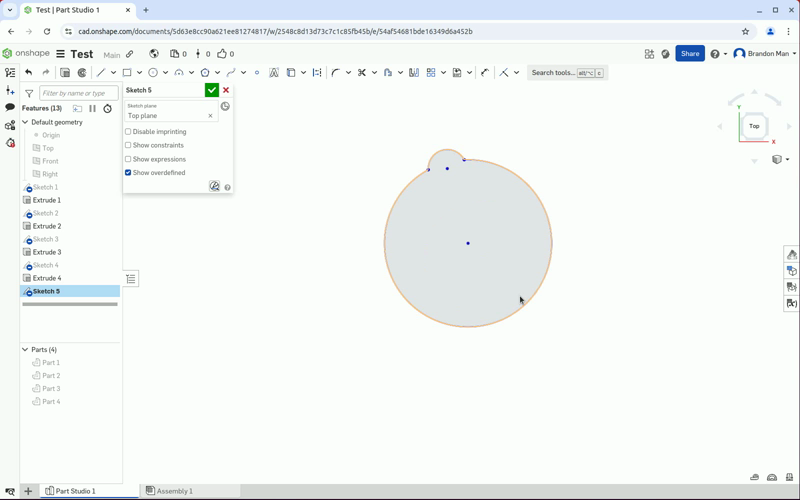
scroll(6)
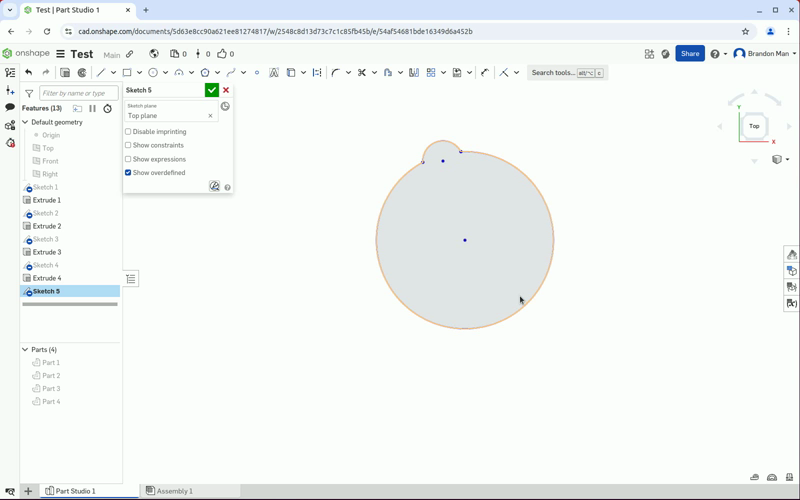
scroll(6)
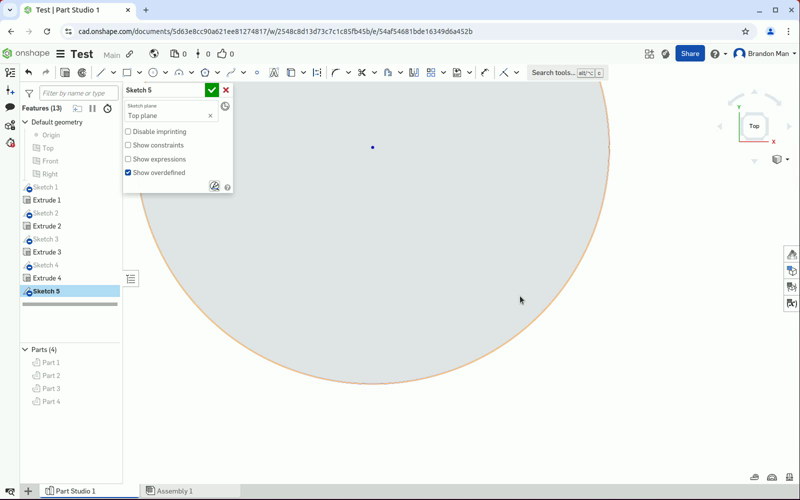
click(520, 295)
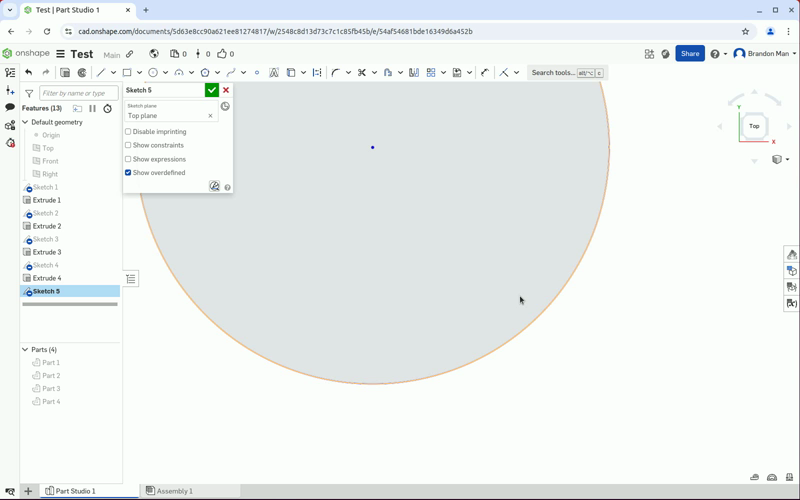
scroll(-6)
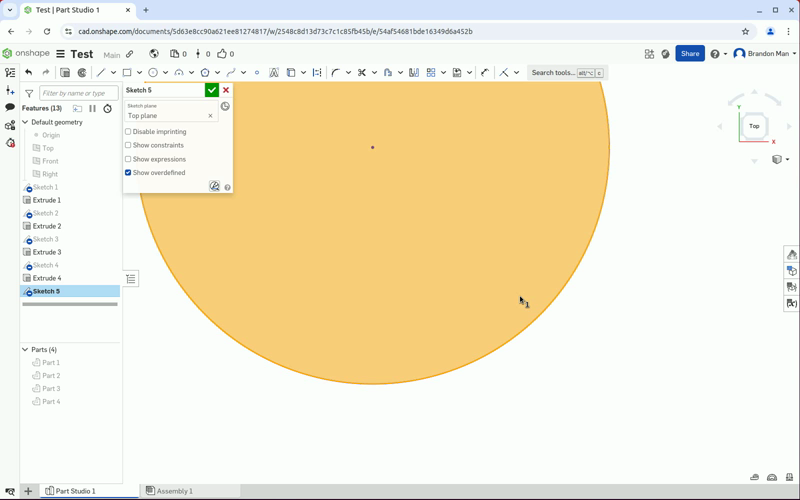
scroll(-6)
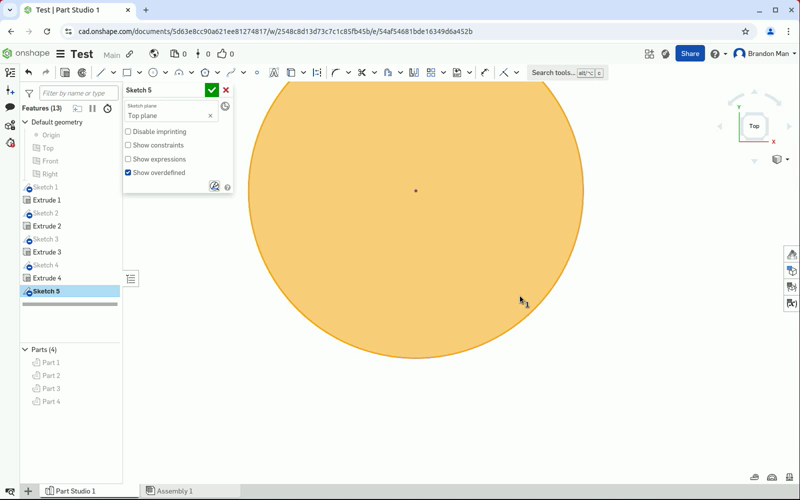
scroll(-6)
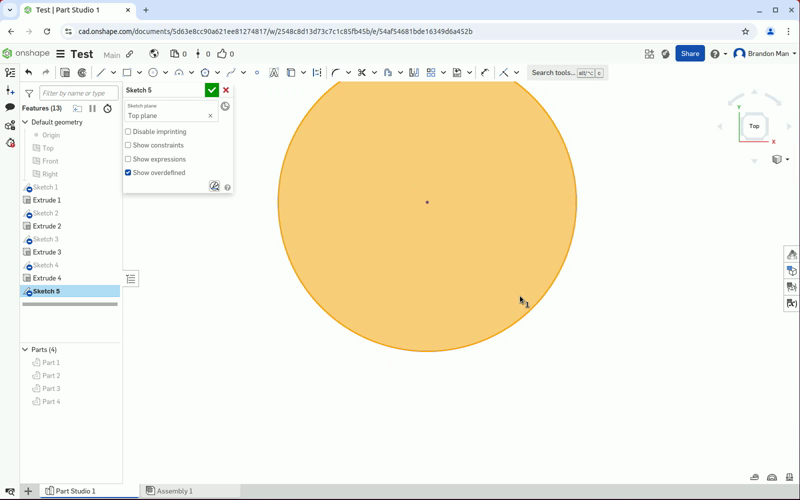
scroll(-6)
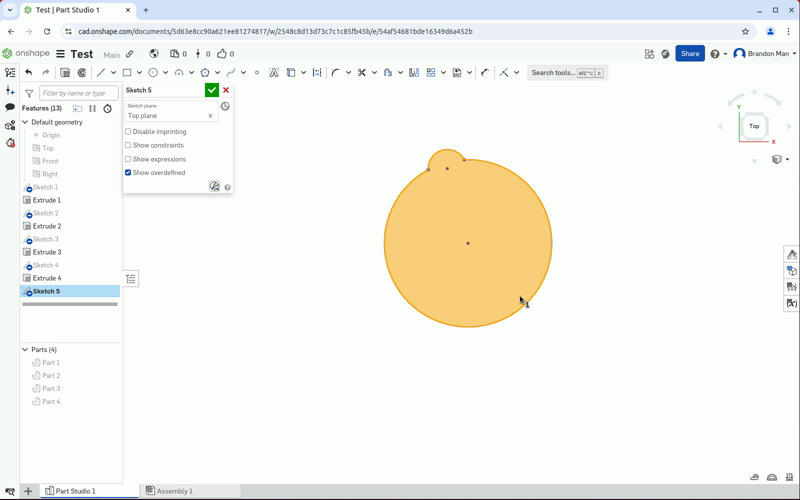
scroll(-6)
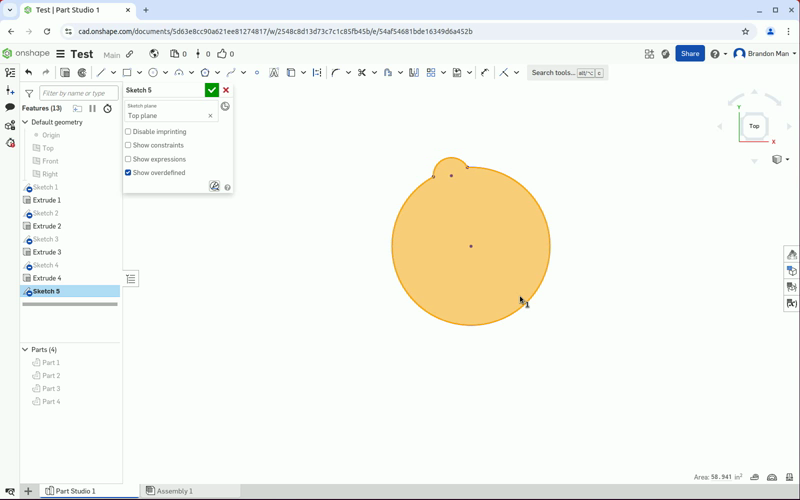
scroll(-6)
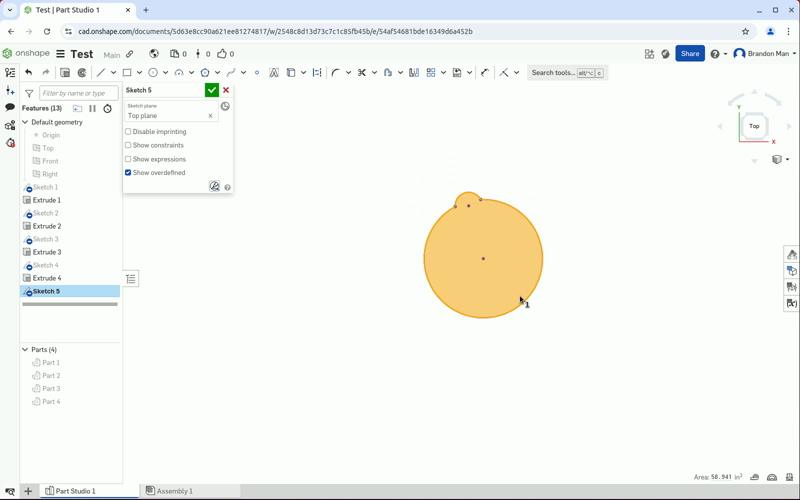
scroll(-6)
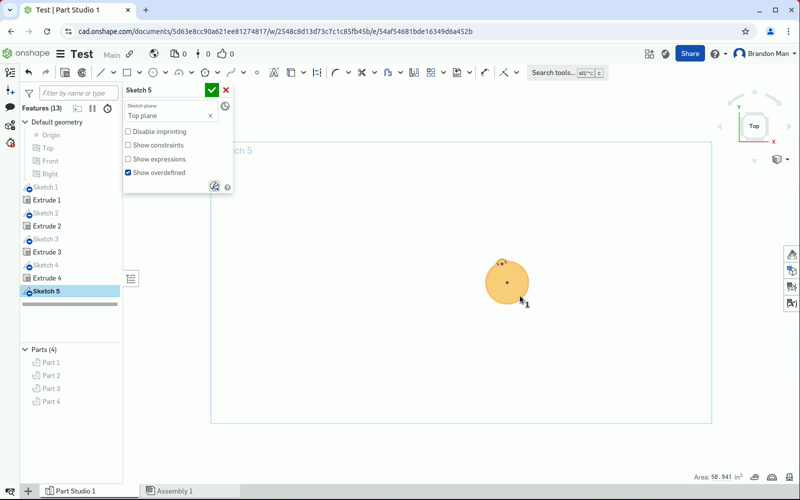
mouse_move(73, 352)
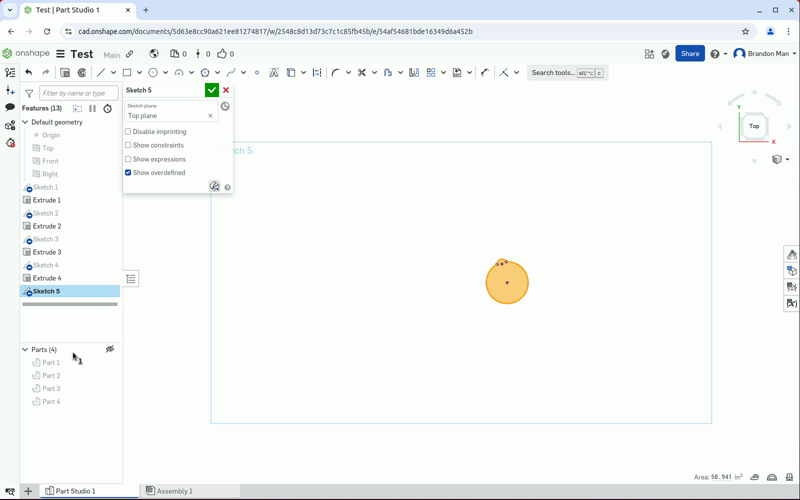
key(shift+y)
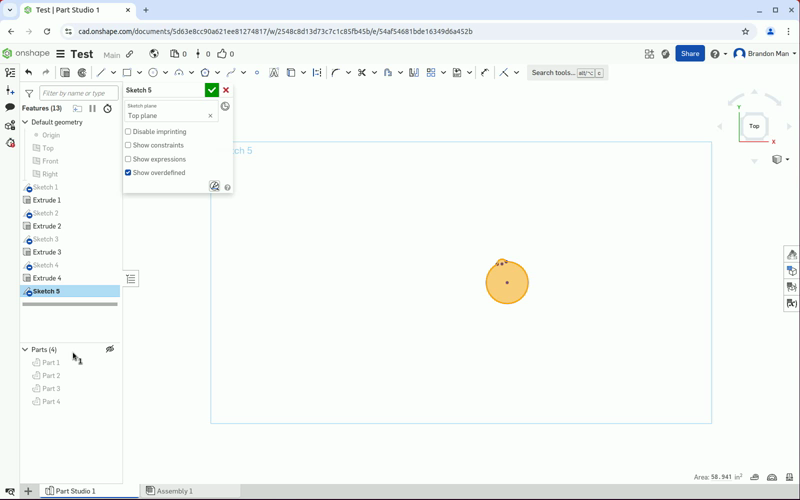
key(shift+e)
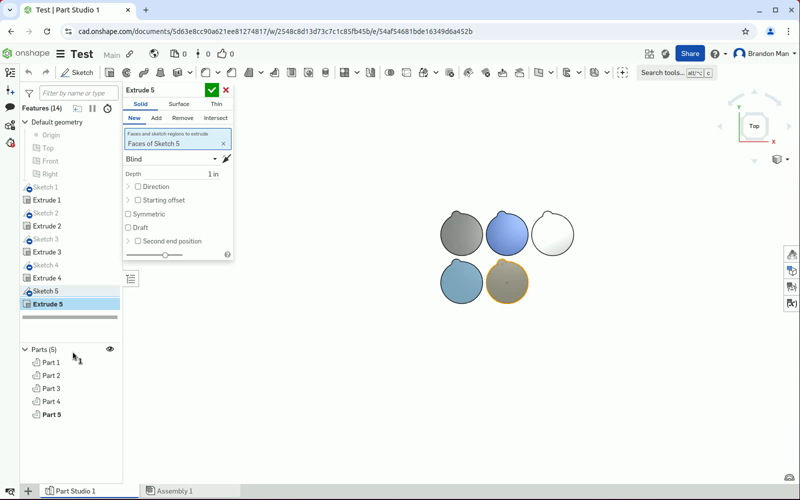
mouse_move(143, 106)
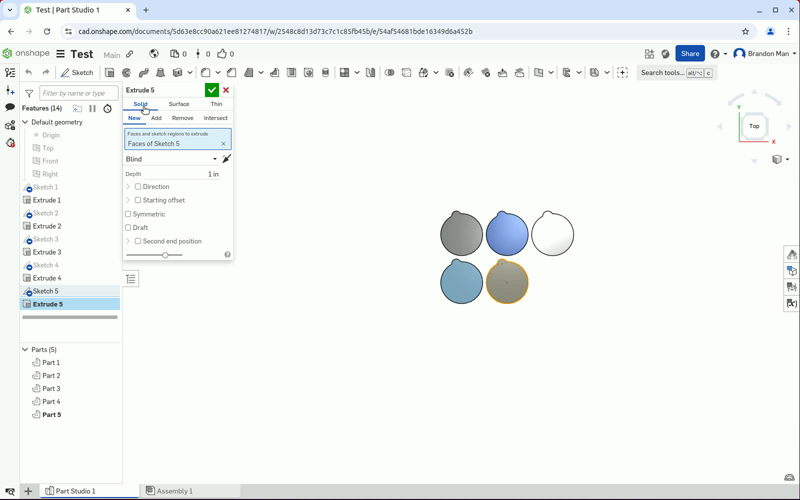
click(143, 106)
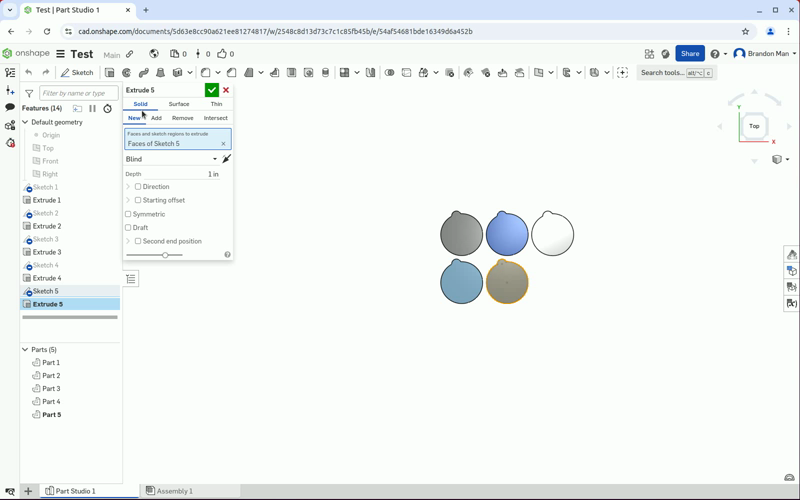
mouse_move(137, 120)
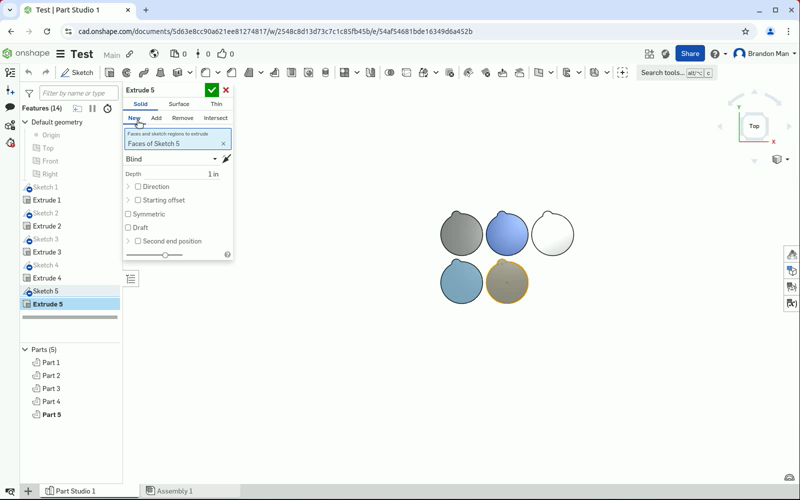
click(137, 120)
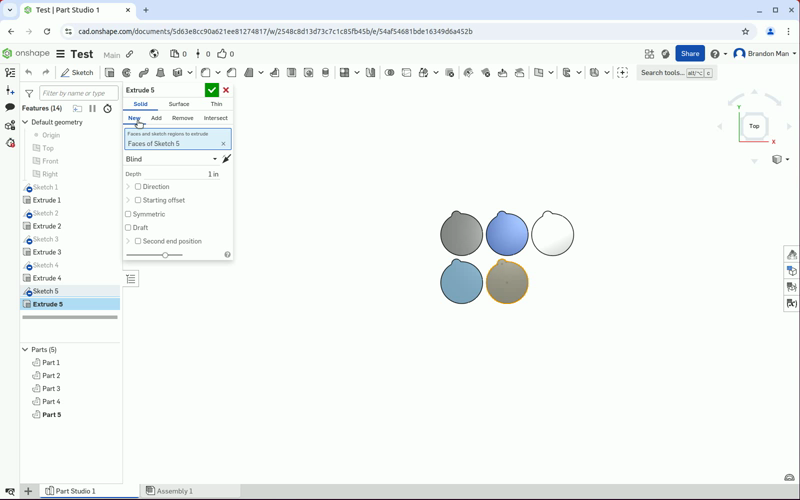
key(tab, 4)
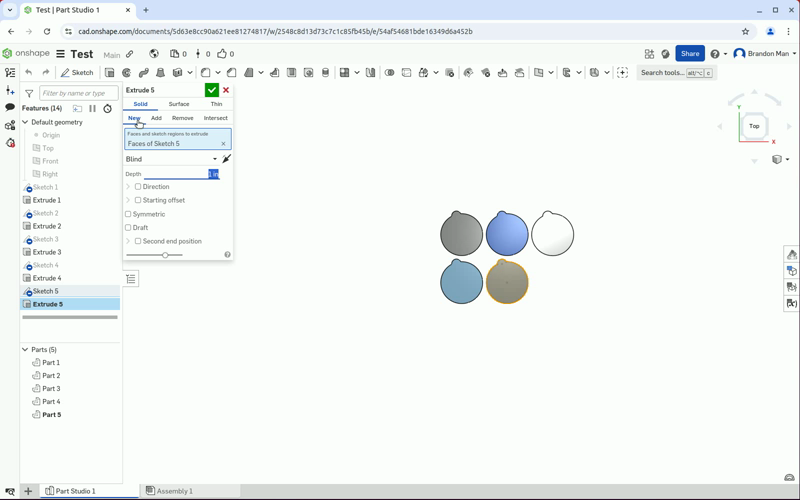
text(0.241)
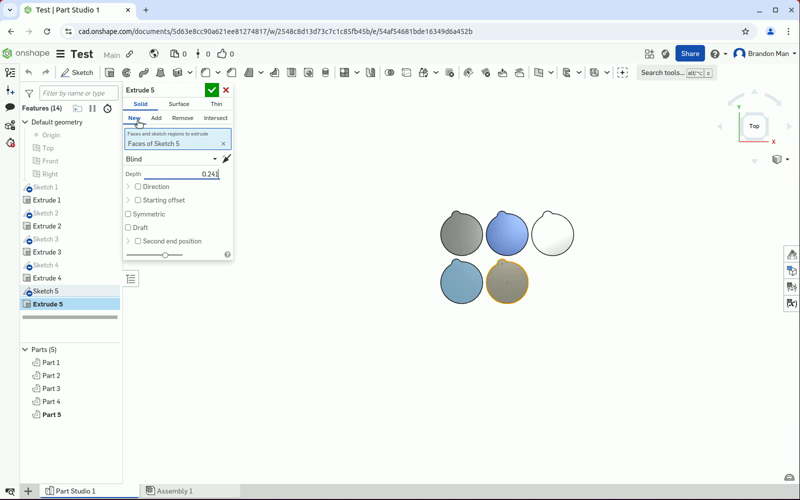
key(enter)
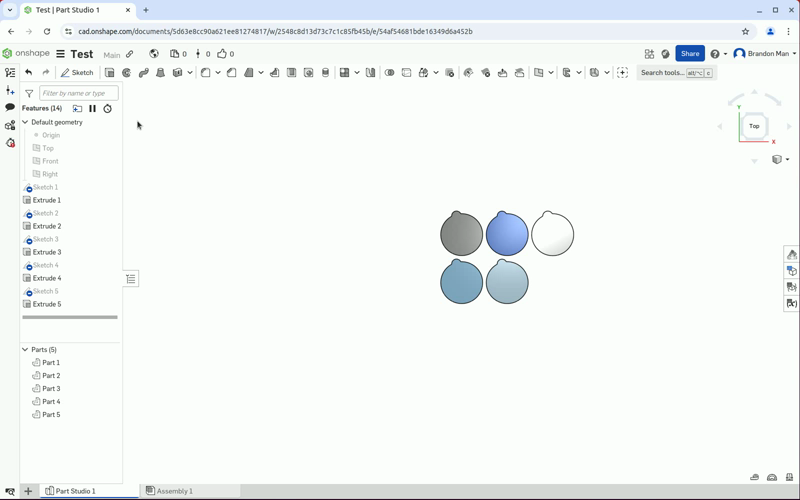
key(shift+h)
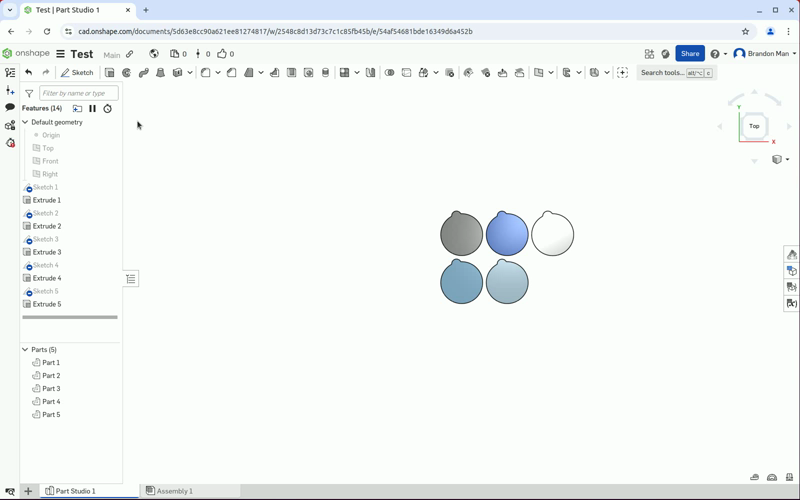
key(shift+h)
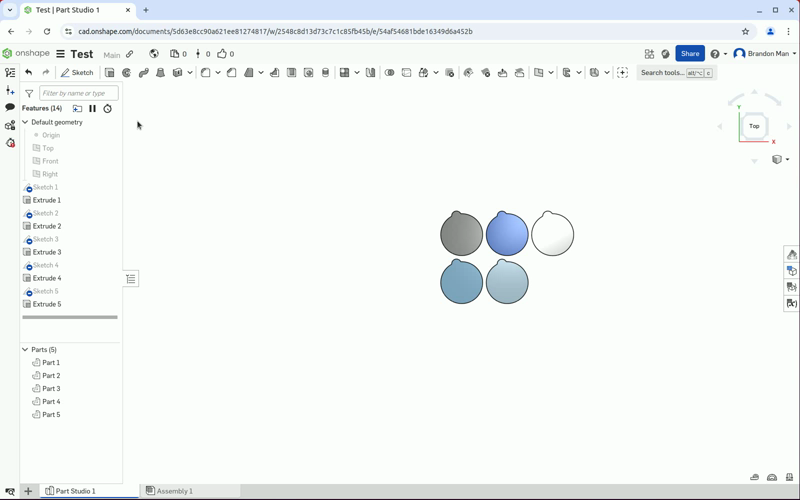
mouse_move(73, 189)
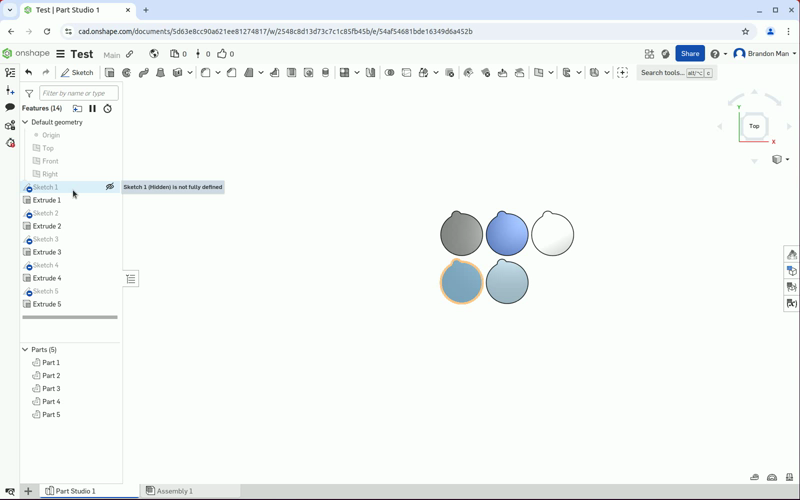
click(73, 189)
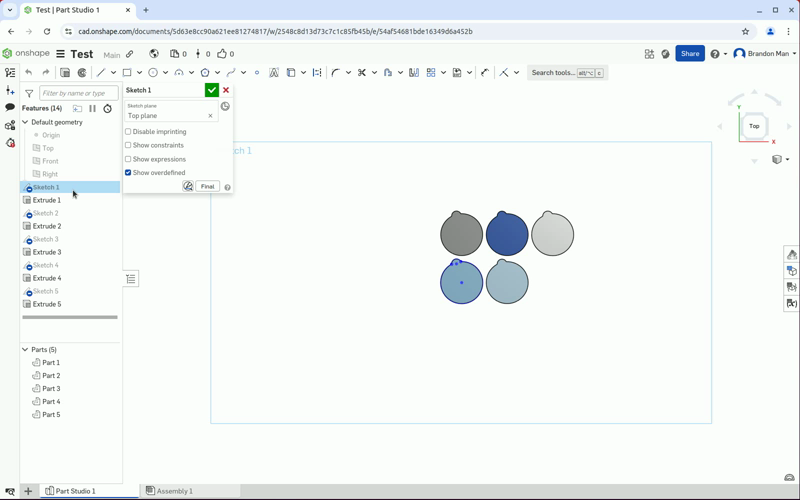
mouse_move(229, 92)
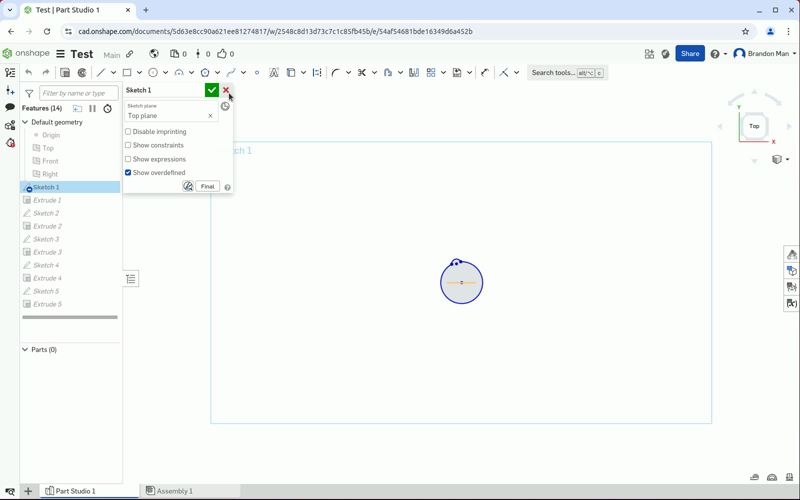
click(229, 92)
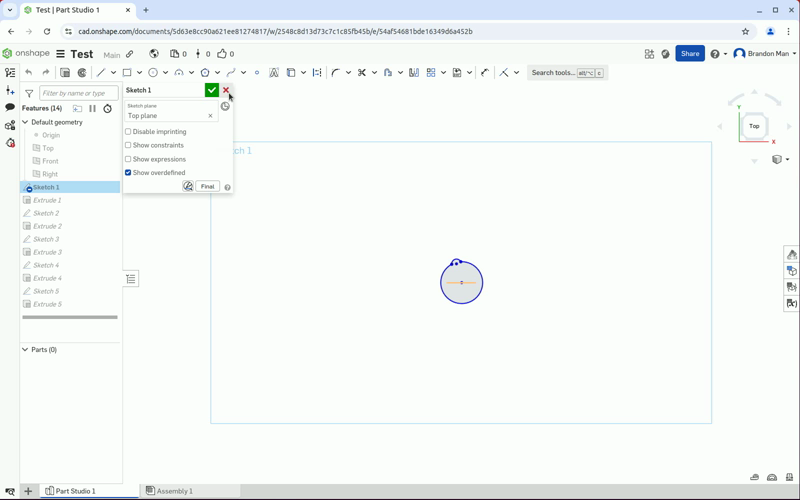
key(shift+s)
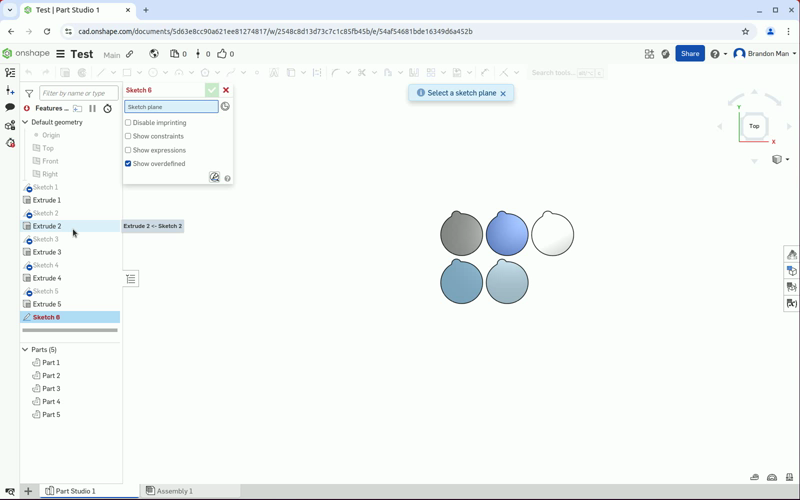
scroll(3)
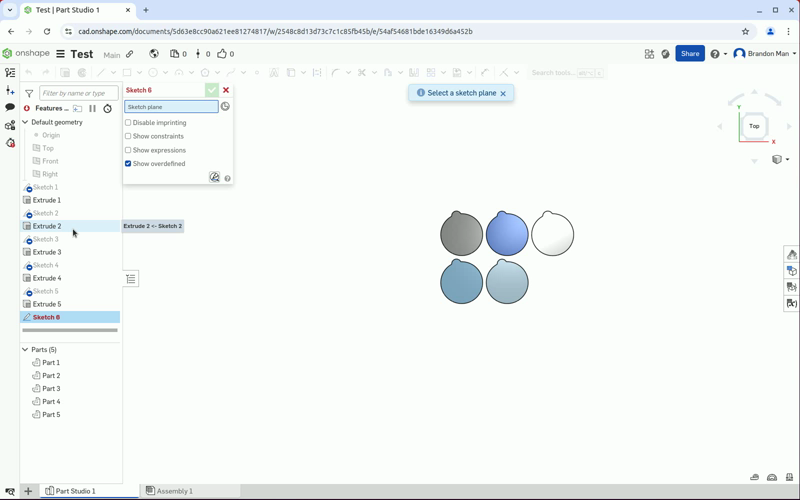
mouse_move(73, 150)
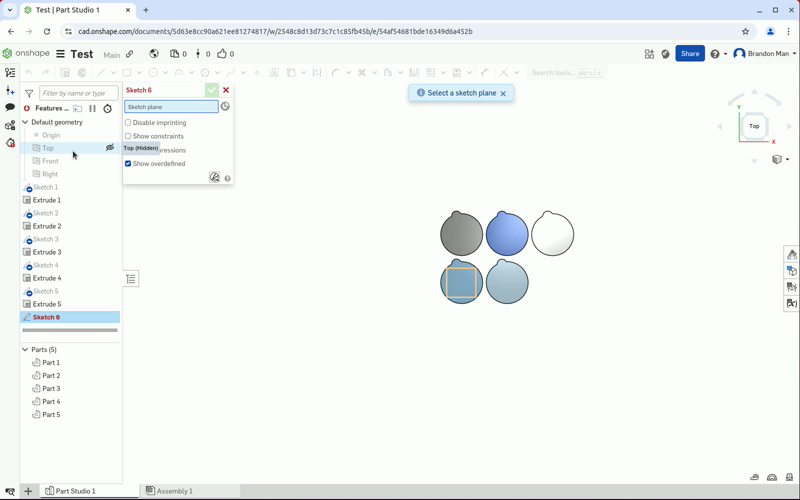
click(73, 150)
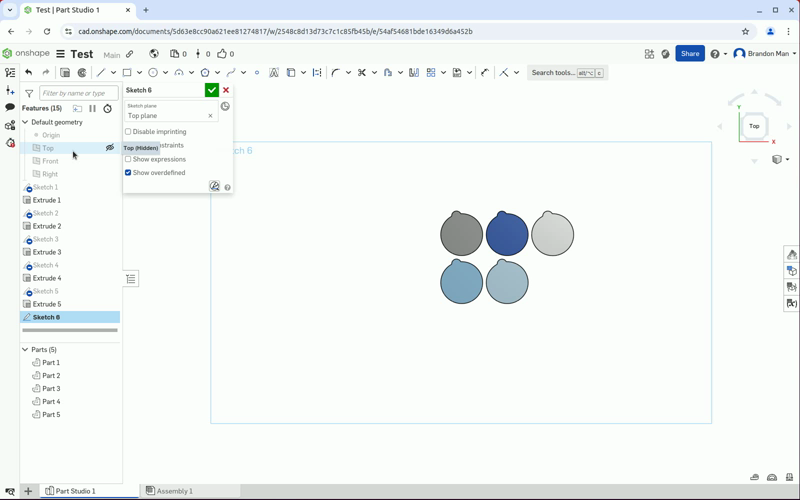
mouse_move(73, 352)
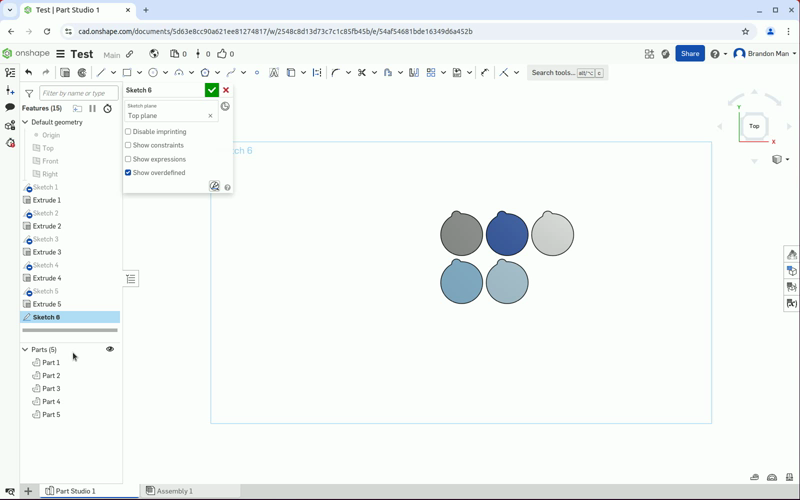
key(y)
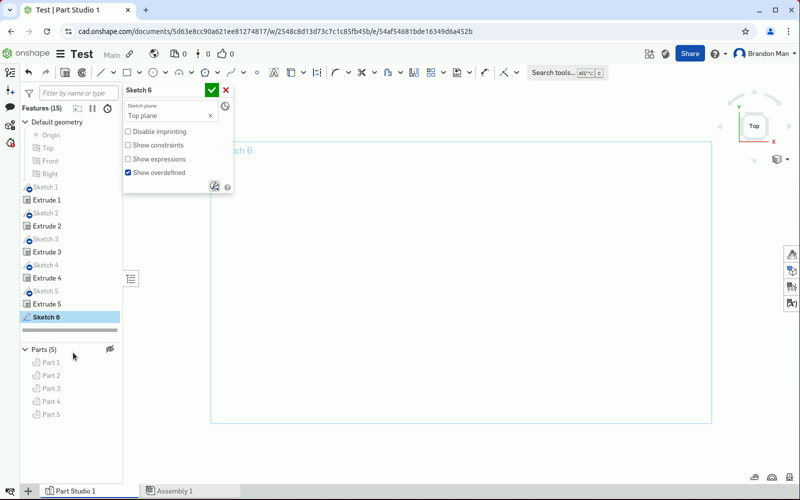
key(a)
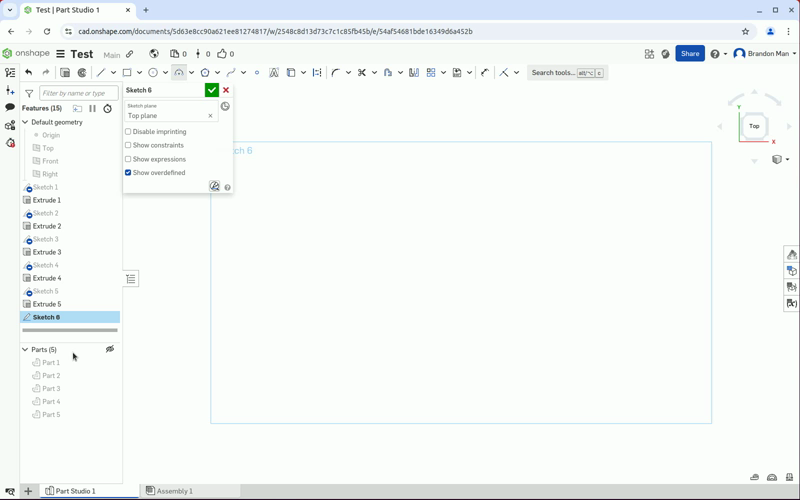
key_down(shift)
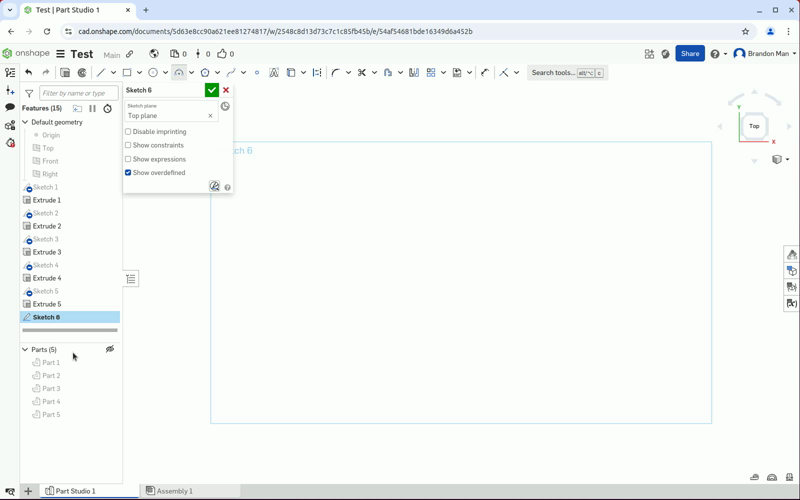
mouse_move(542, 264)
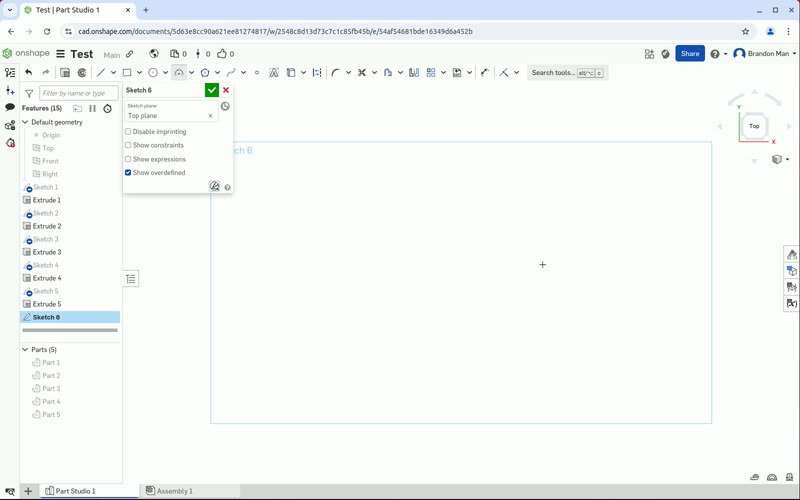
click(542, 264)
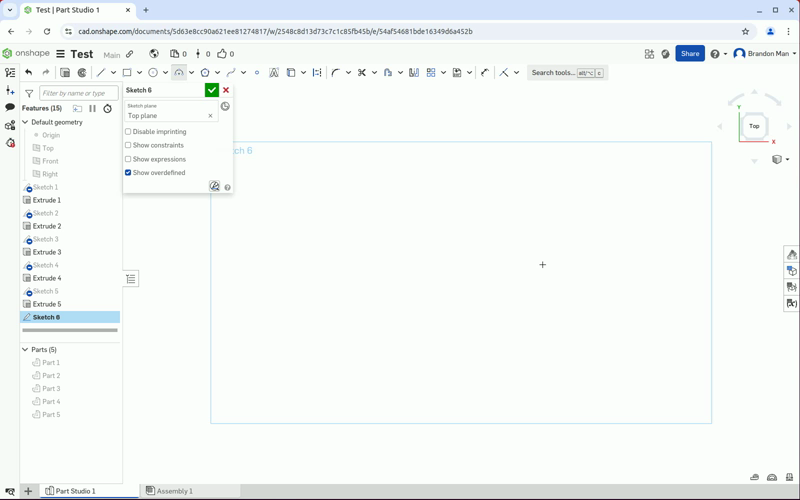
key_up(shift)
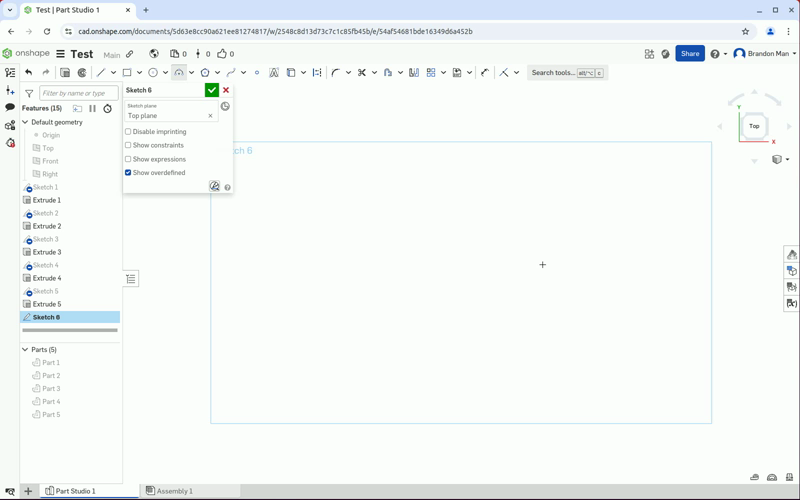
key_down(shift)
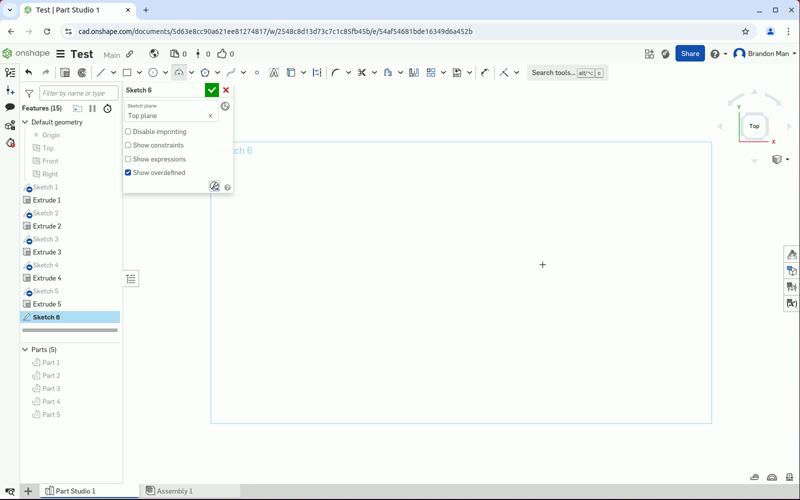
mouse_move(552, 261)
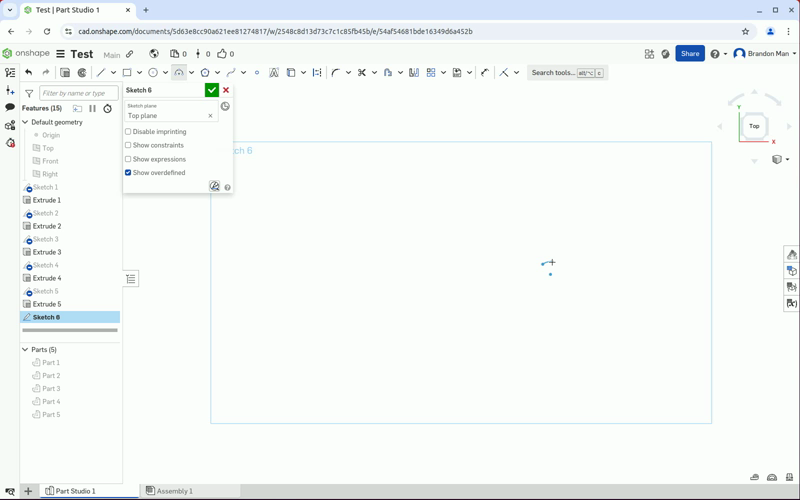
click(552, 261)
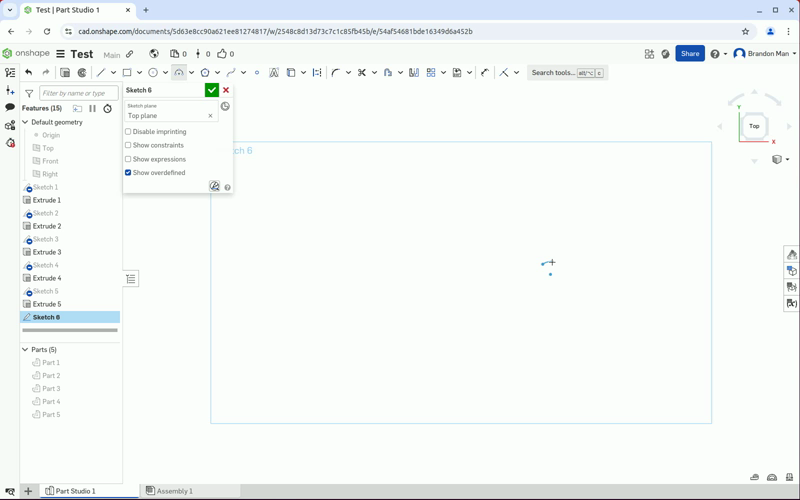
mouse_move(556, 303)
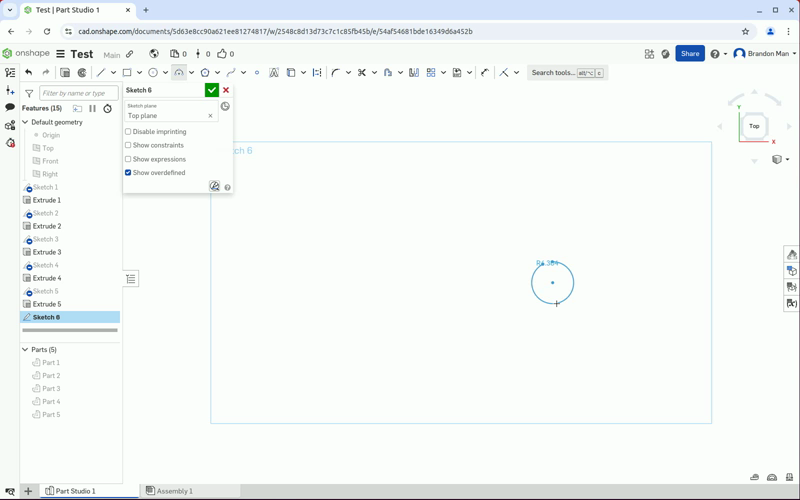
click(556, 303)
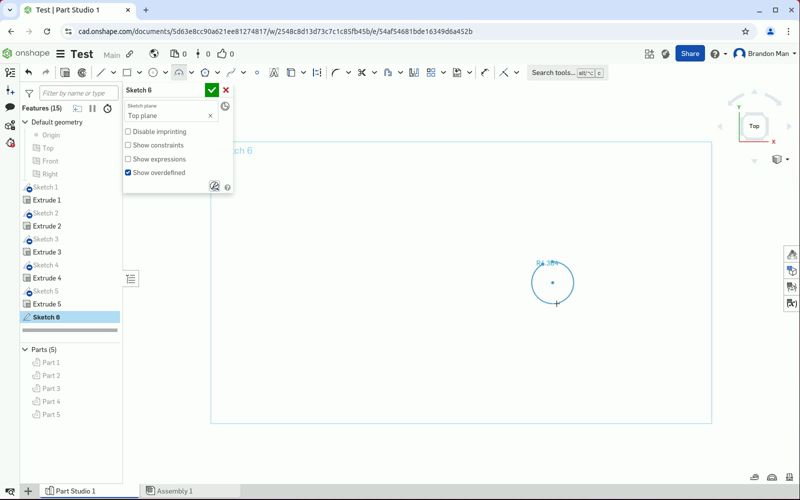
key_up(shift)
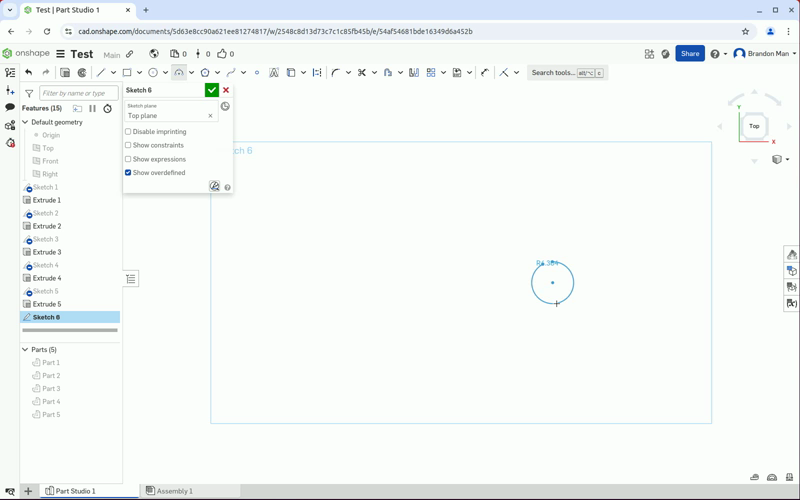
mouse_move(552, 261)
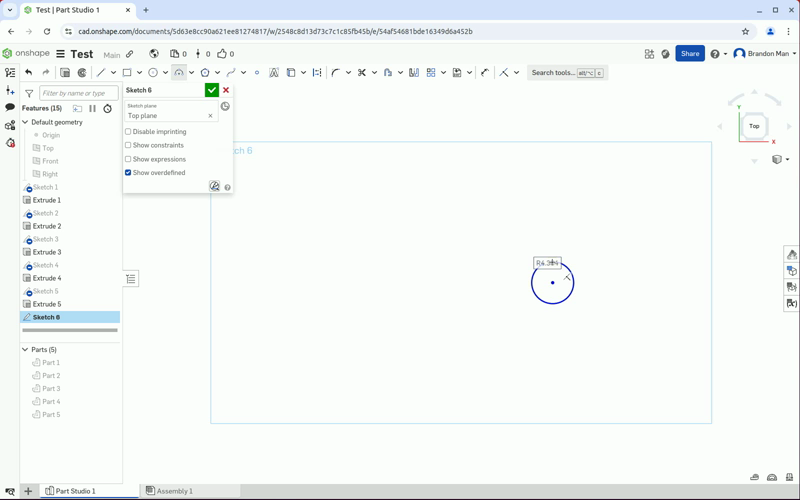
click(552, 261)
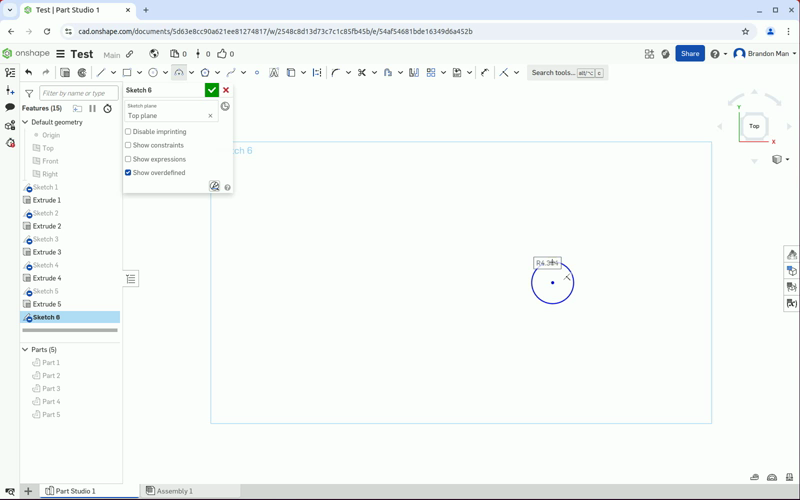
mouse_move(542, 264)
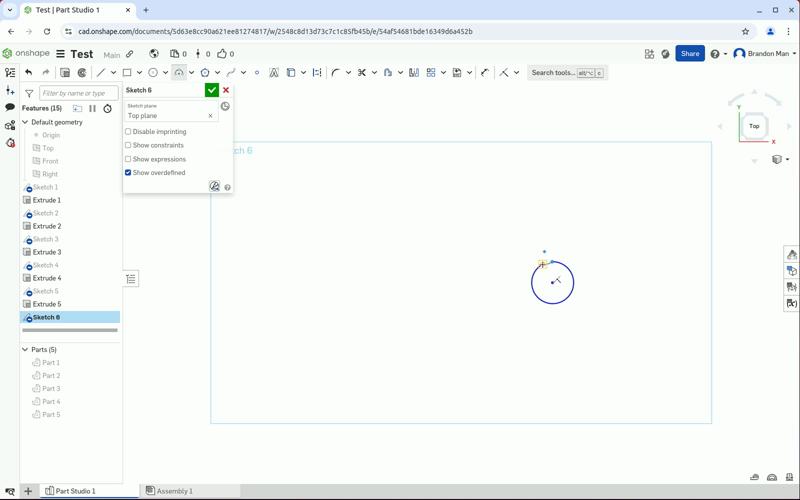
click(542, 264)
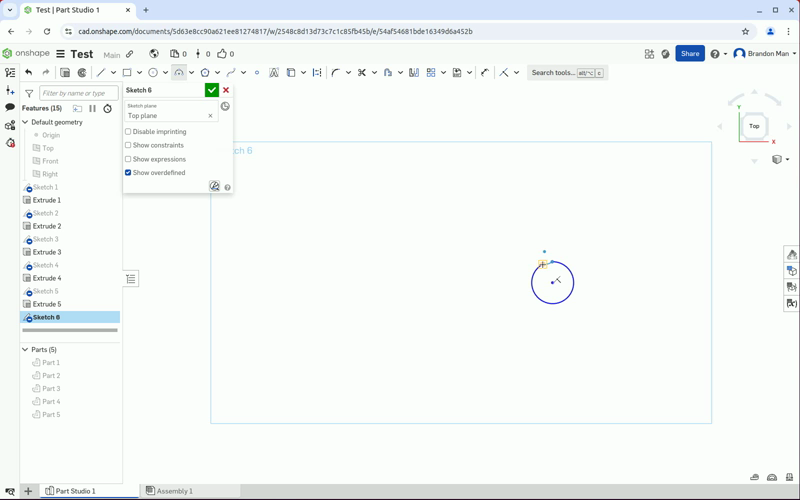
key_down(shift)
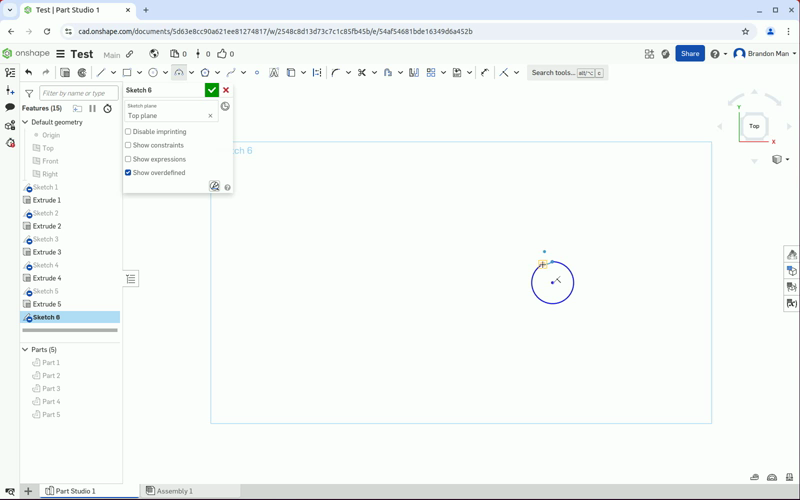
mouse_move(546, 259)
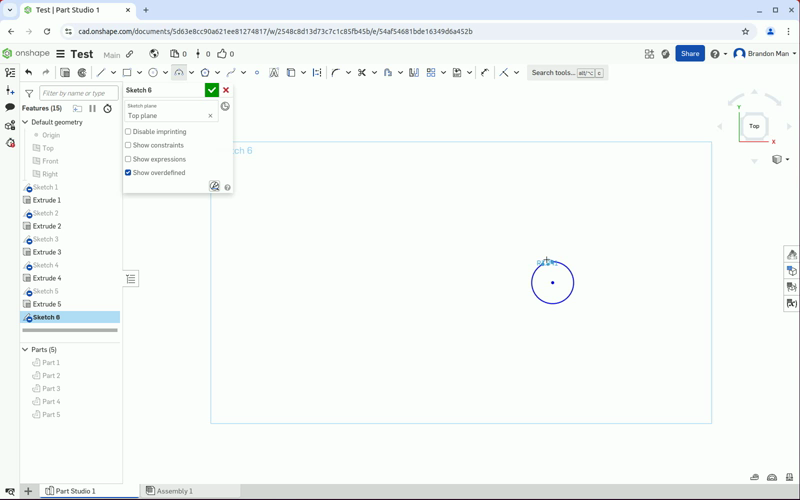
click(546, 259)
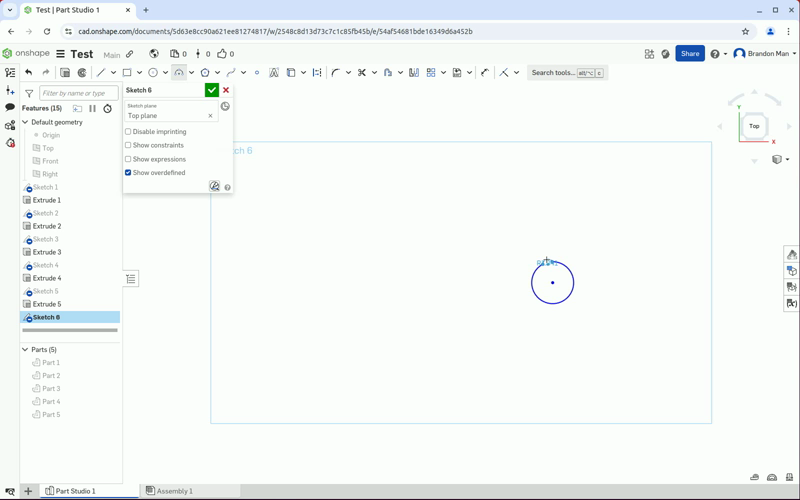
key_up(shift)
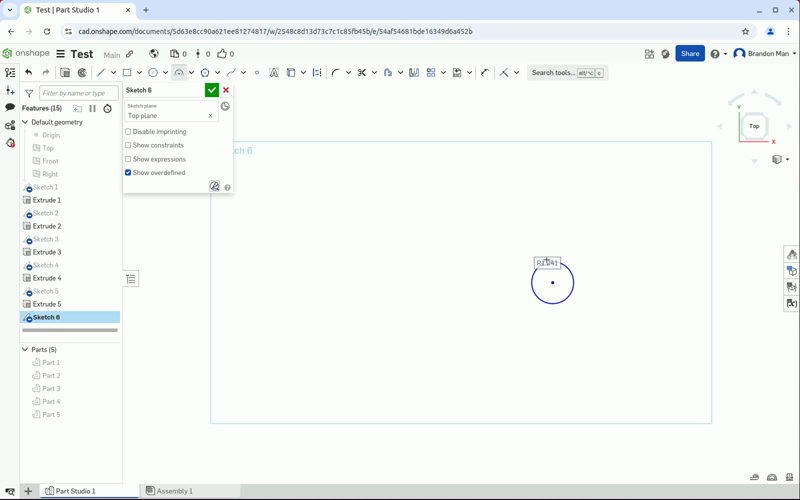
key(esc)
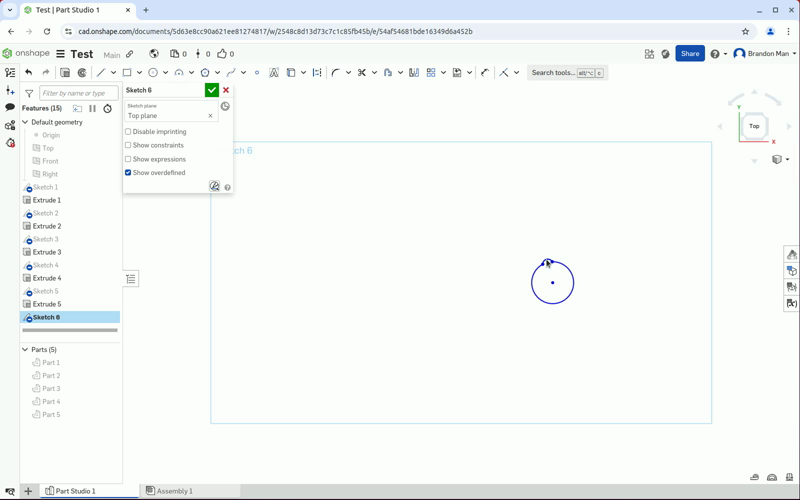
mouse_move(541, 276)
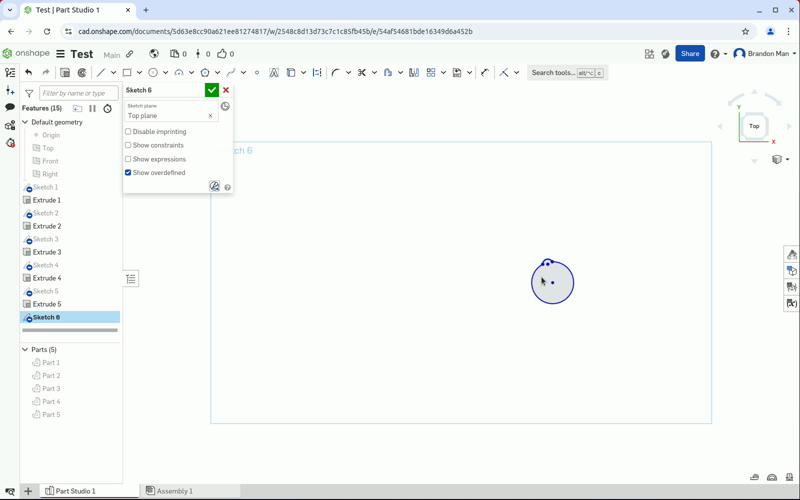
scroll(6)
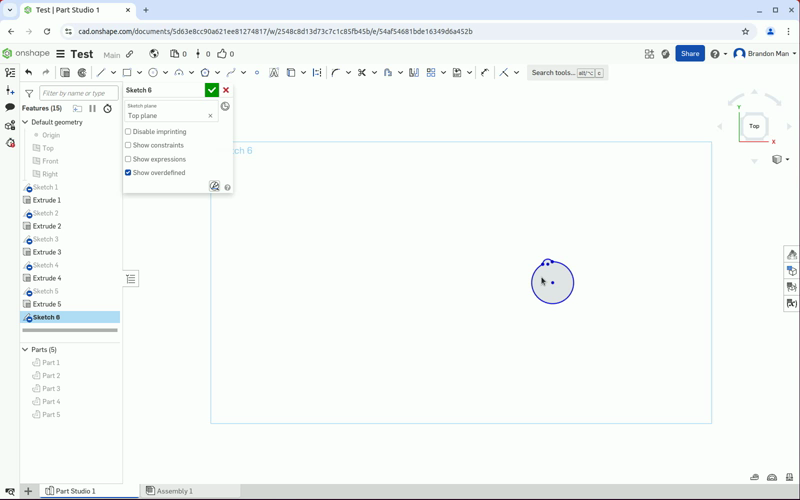
scroll(6)
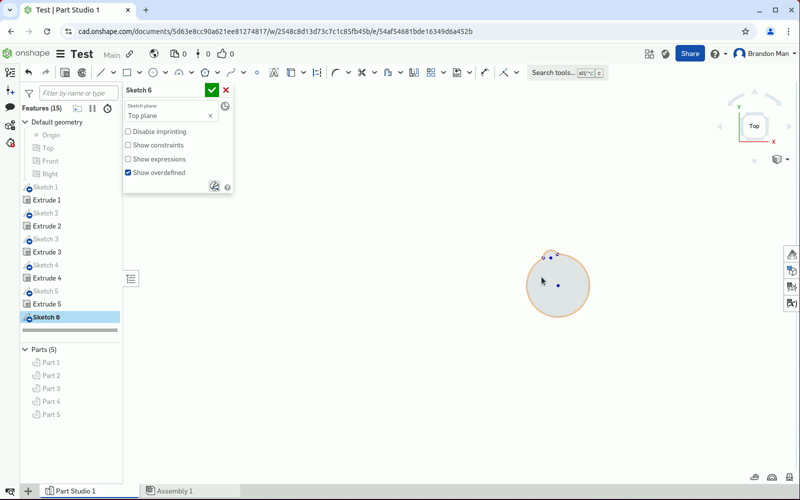
scroll(6)
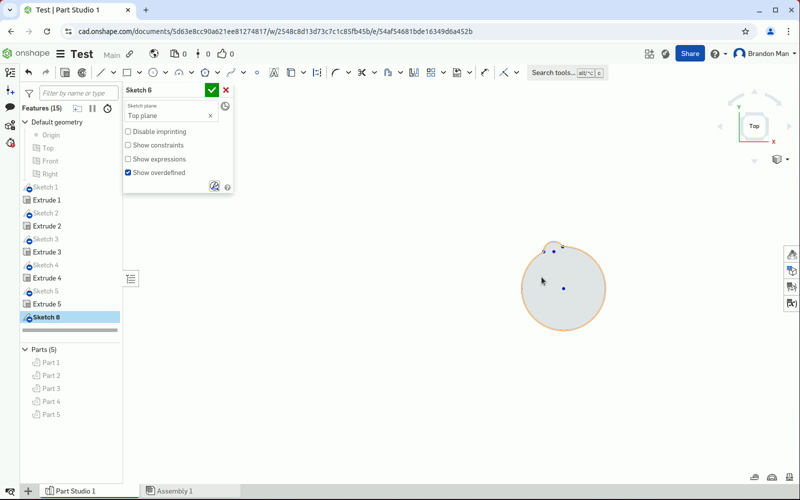
scroll(6)
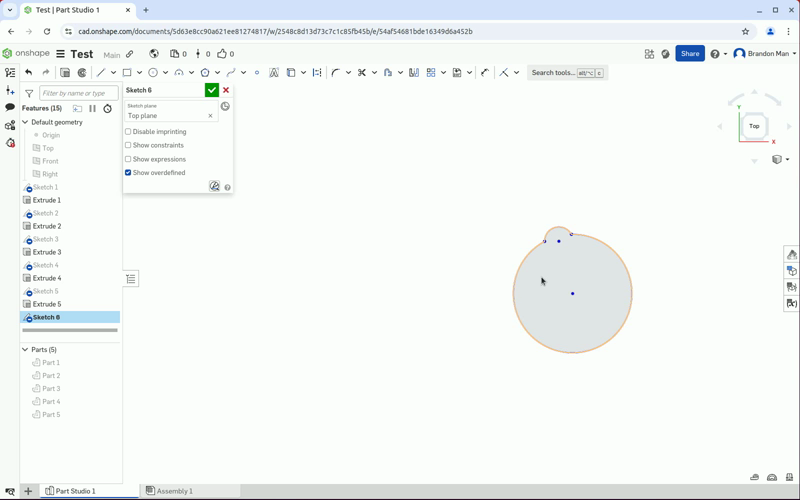
scroll(6)
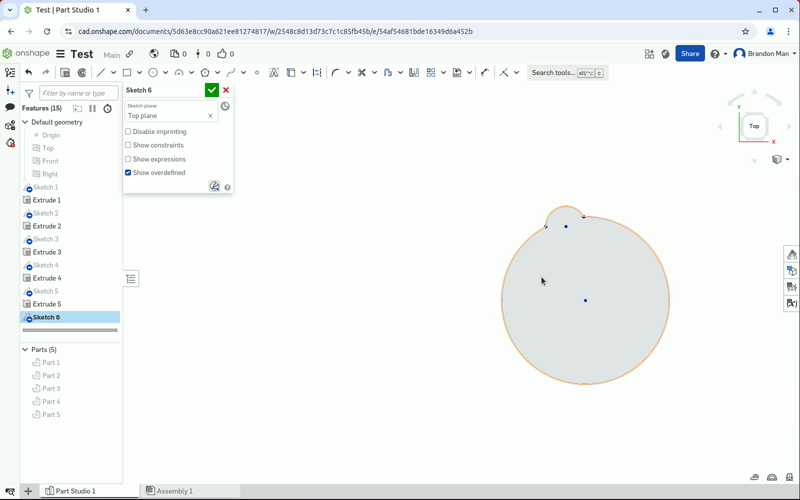
scroll(6)
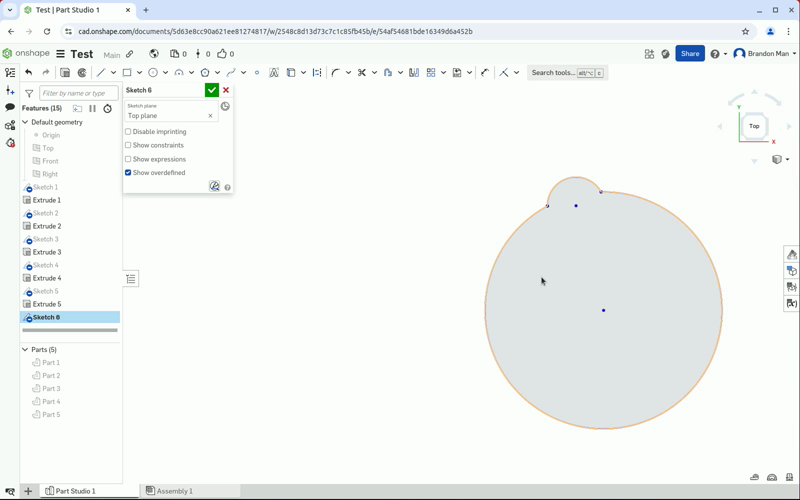
scroll(6)
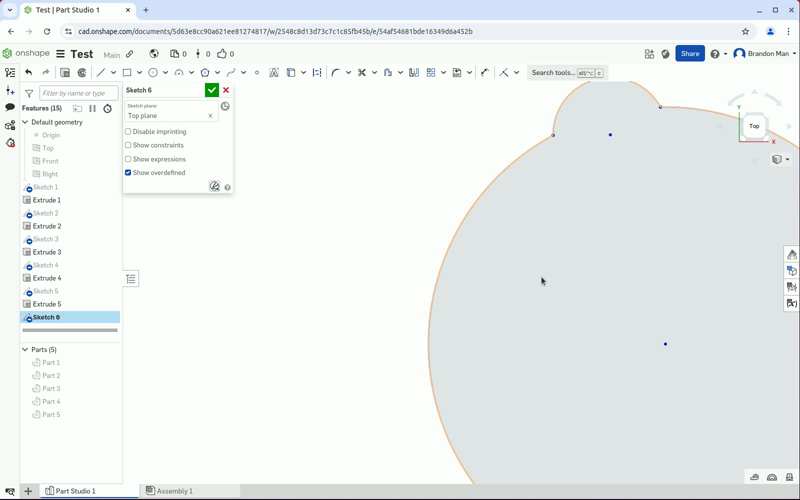
click(541, 276)
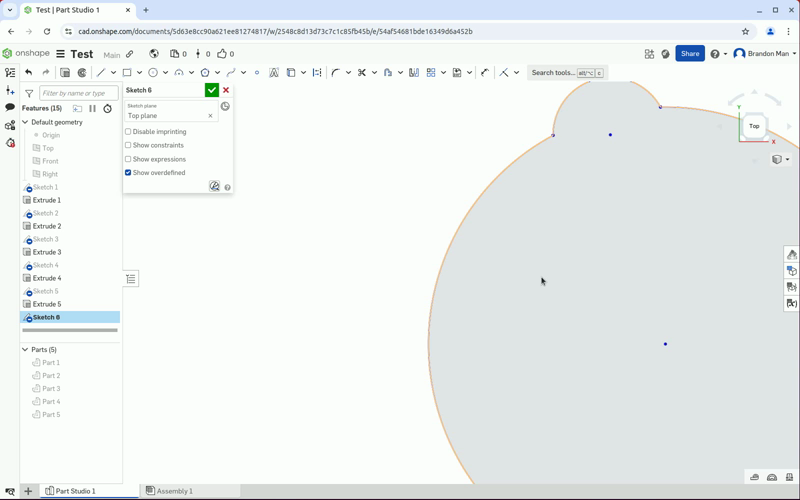
scroll(-6)
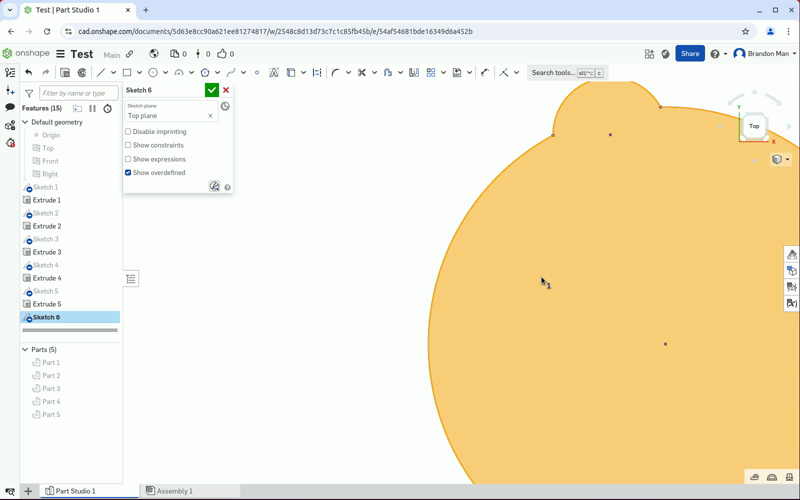
scroll(-6)
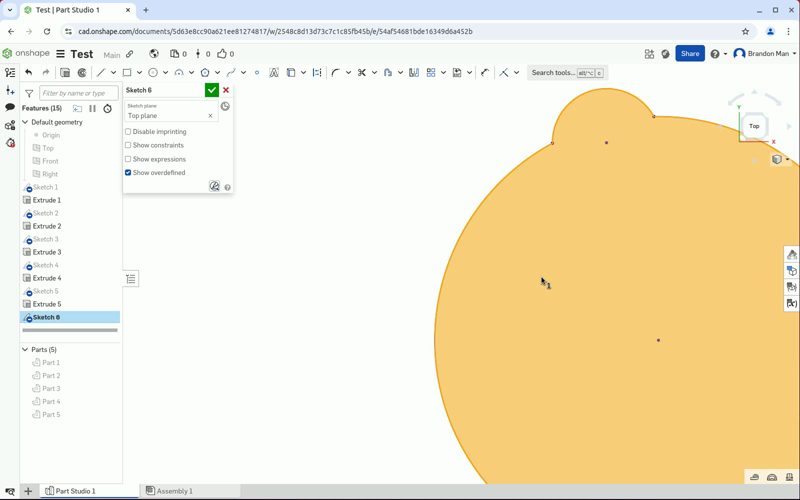
scroll(-6)
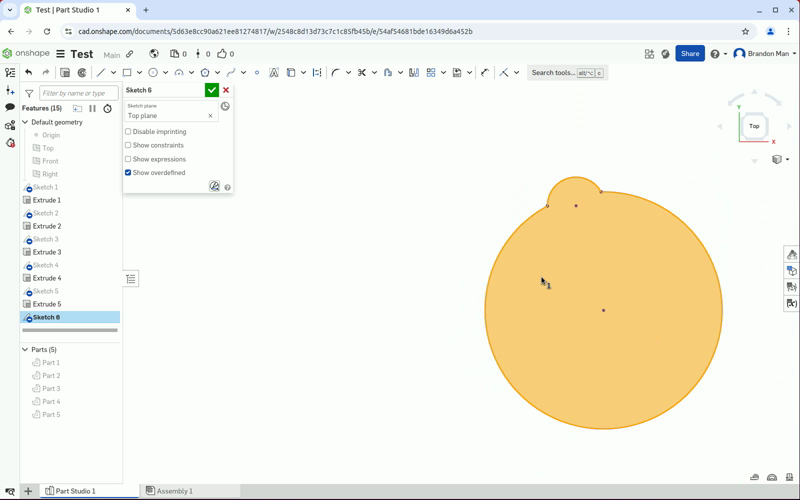
scroll(-6)
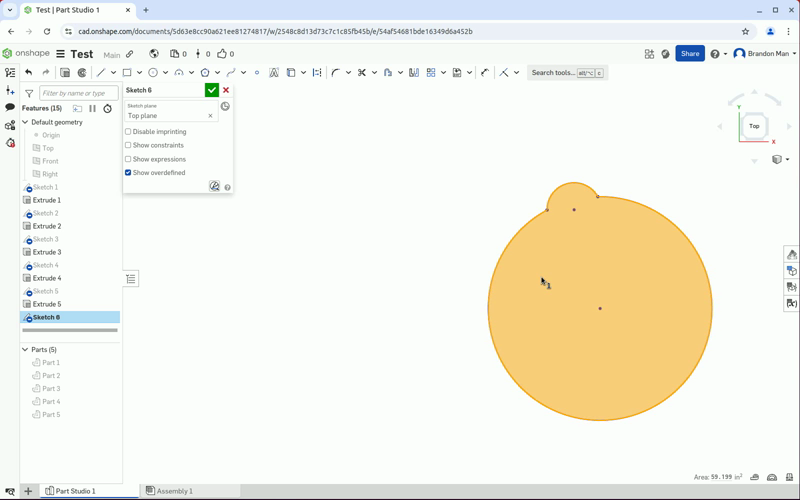
scroll(-6)
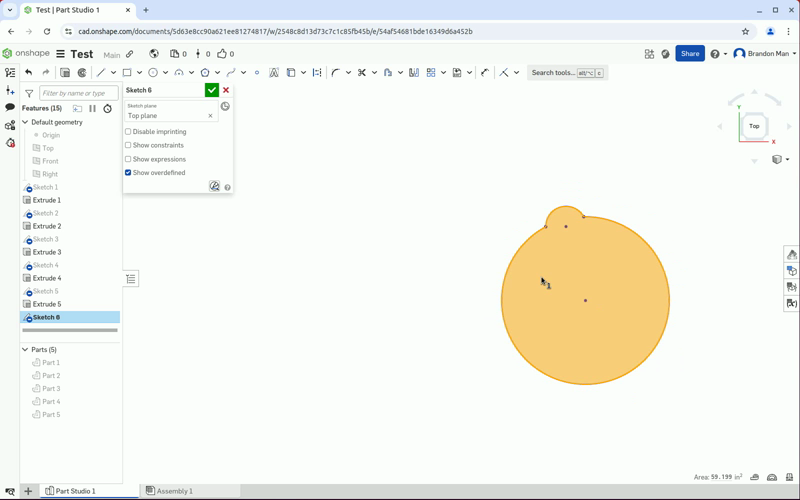
scroll(-6)
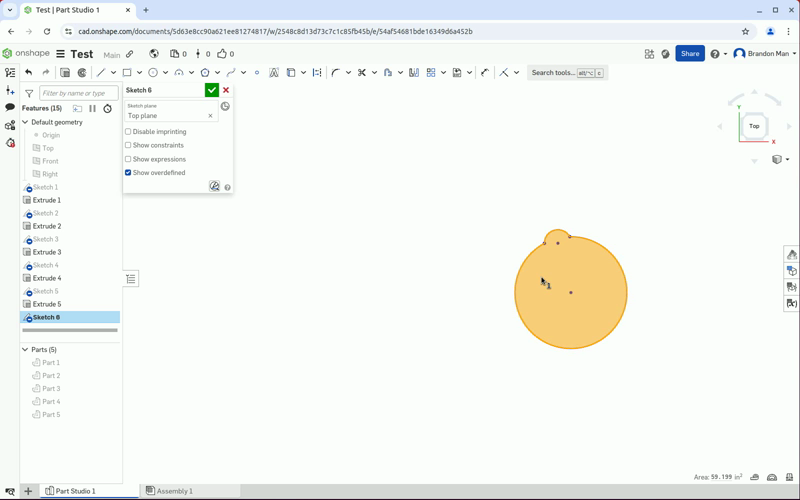
scroll(-6)
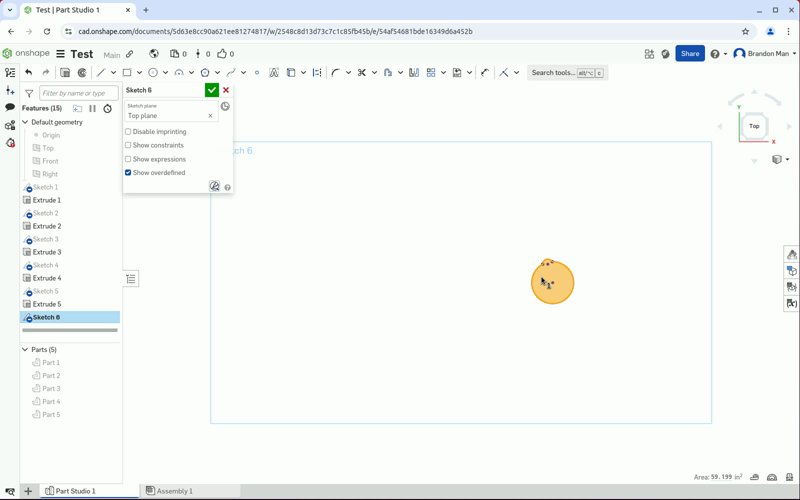
mouse_move(73, 352)
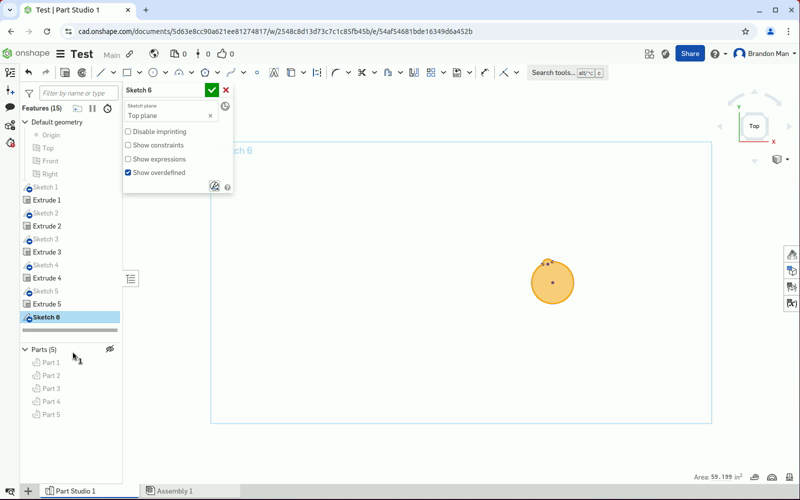
key(shift+y)
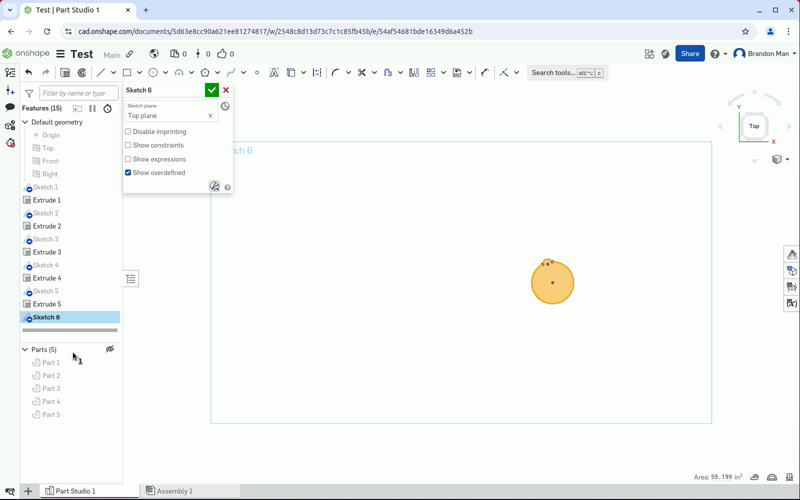
key(shift+e)
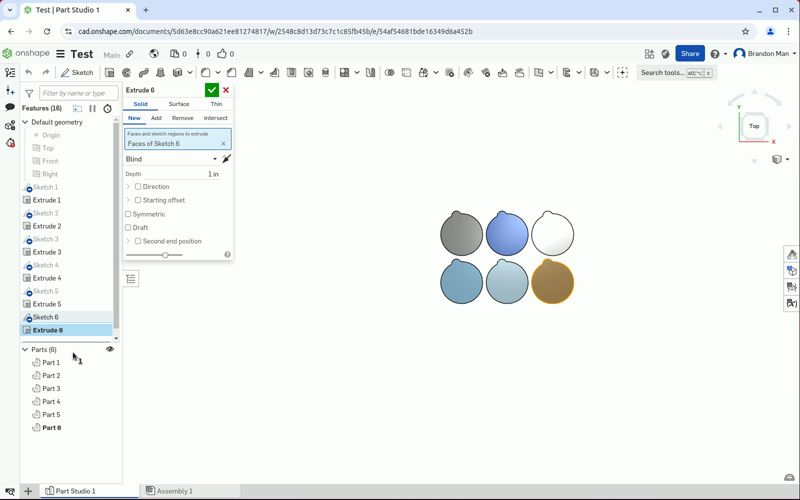
mouse_move(143, 106)
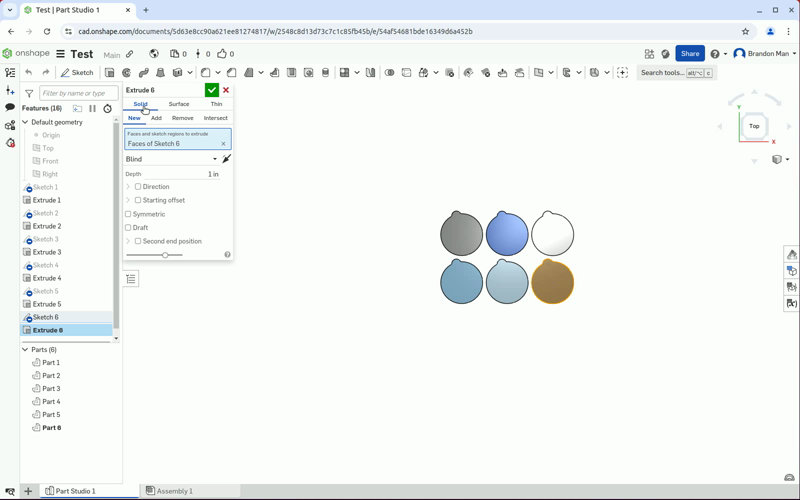
click(143, 106)
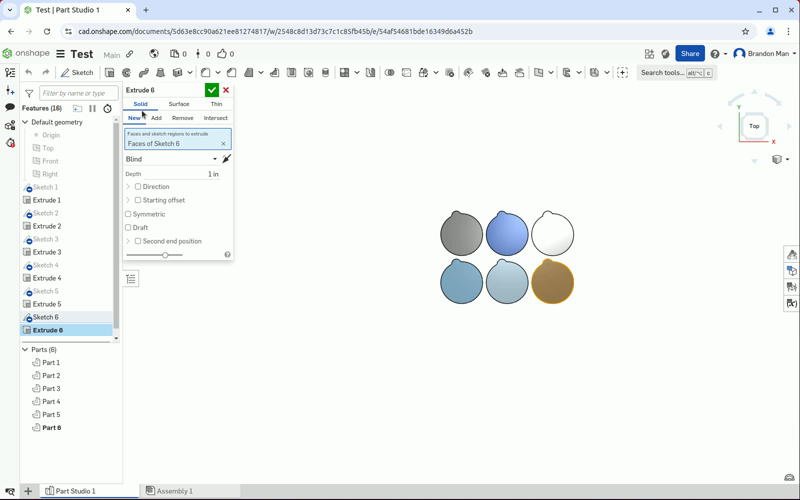
mouse_move(137, 120)
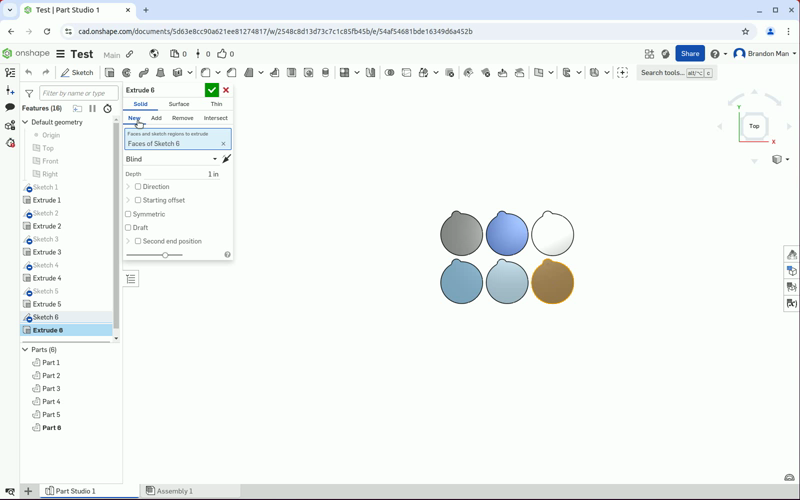
click(137, 120)
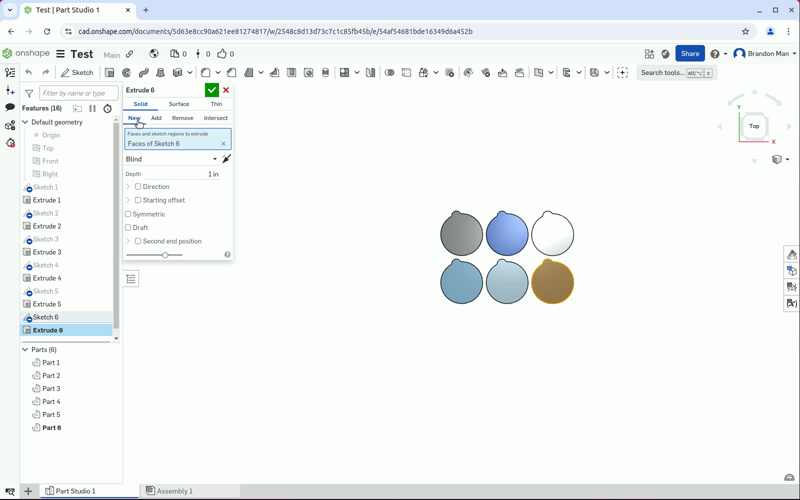
key(tab, 4)
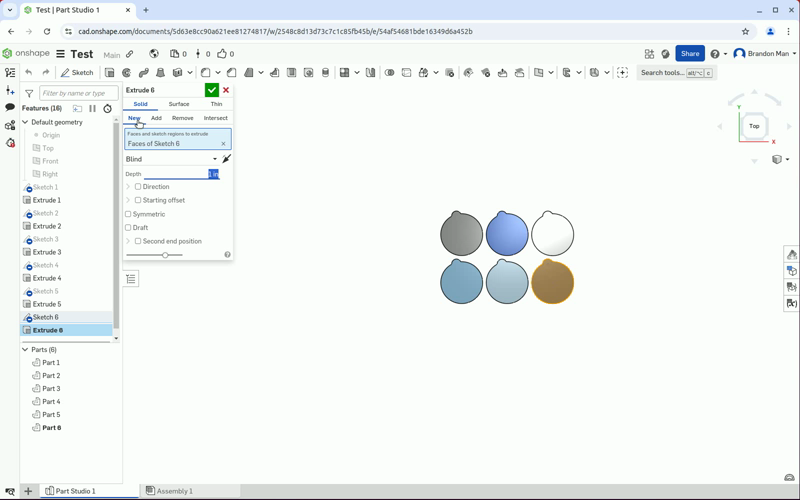
text(0.241)
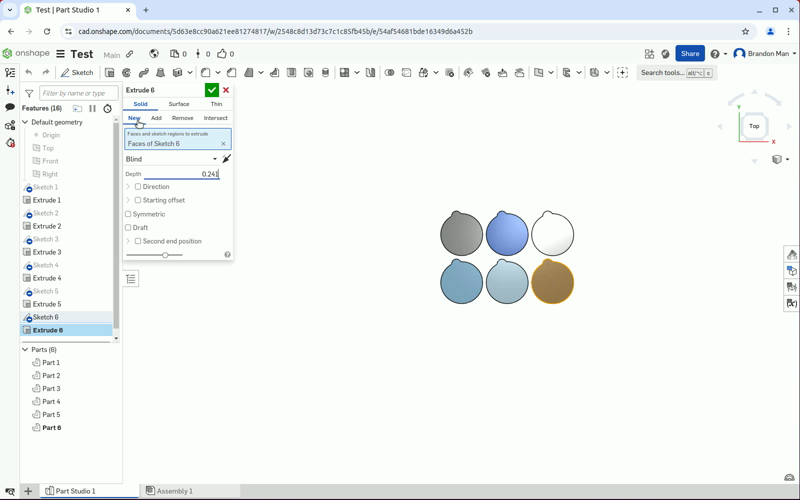
key(enter)
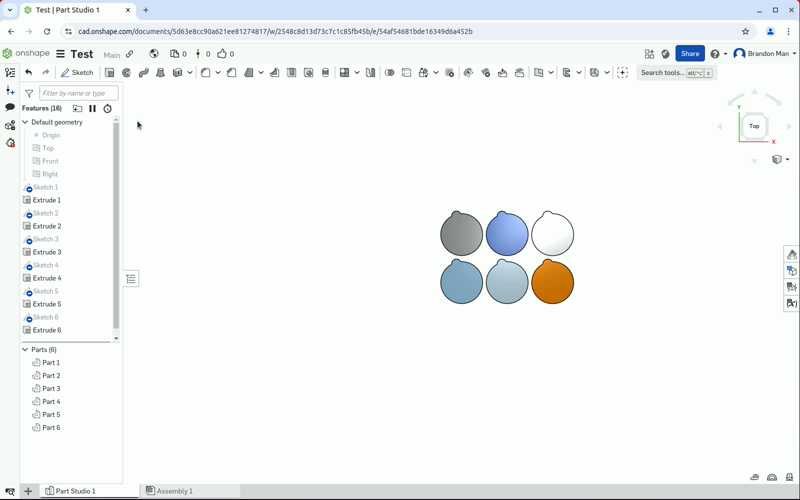
key(shift+h)
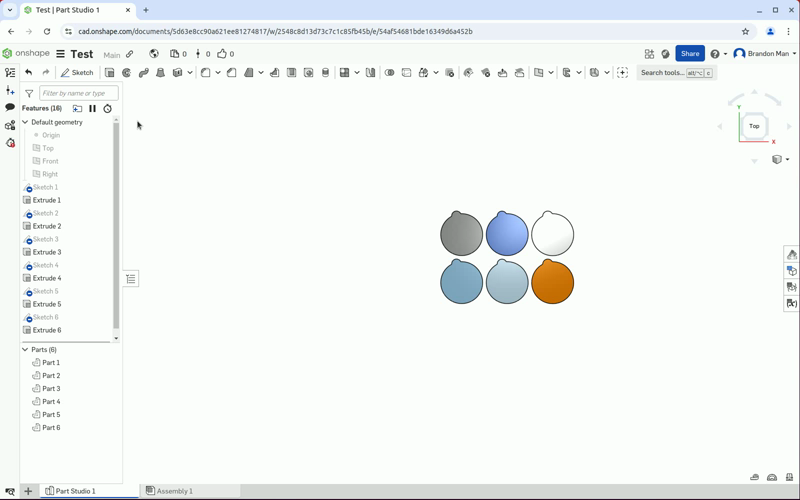
key(shift+h)
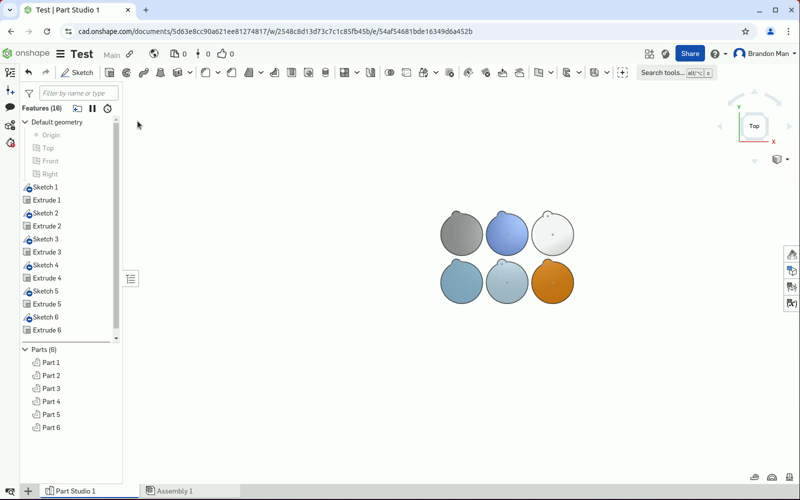
key(shift+7)
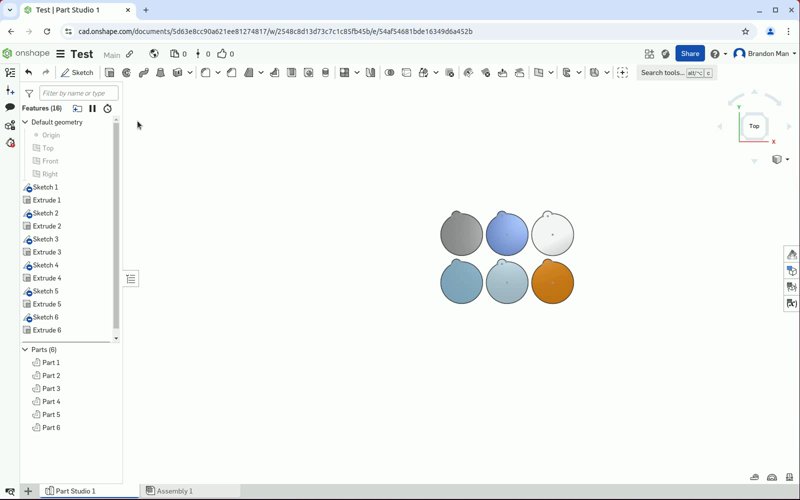
key(up, 3)
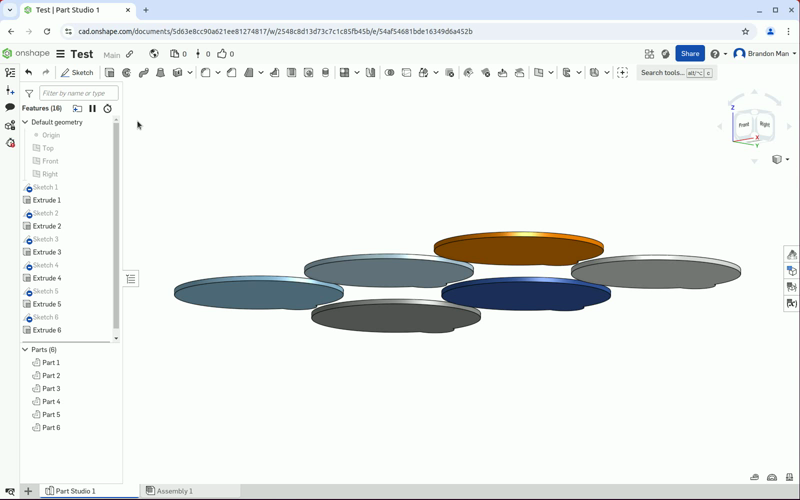
key(left, 3)
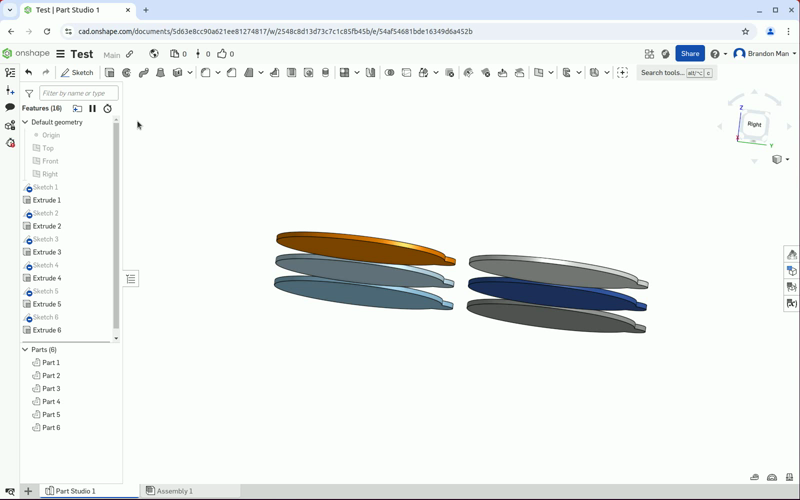
key(right, 3)
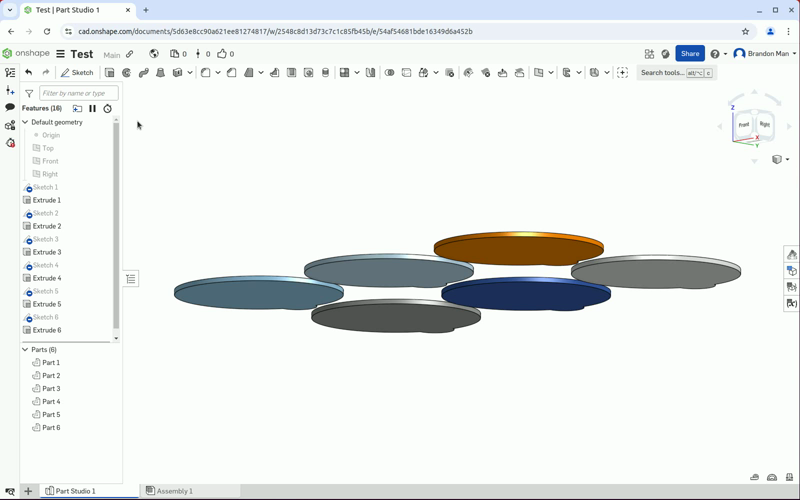
key(down, 3)
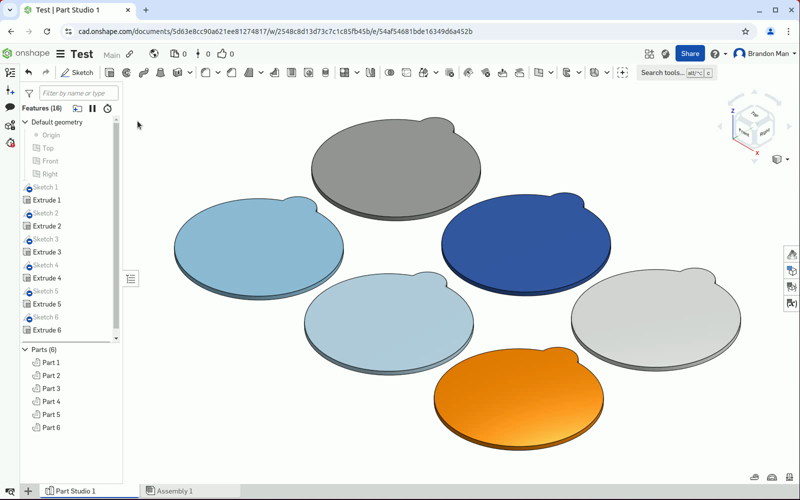
mouse_move(69, 189)
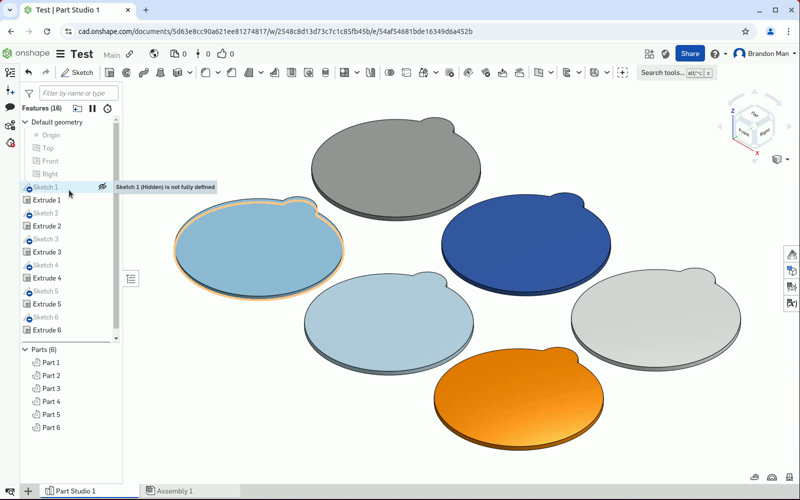
click(69, 189)